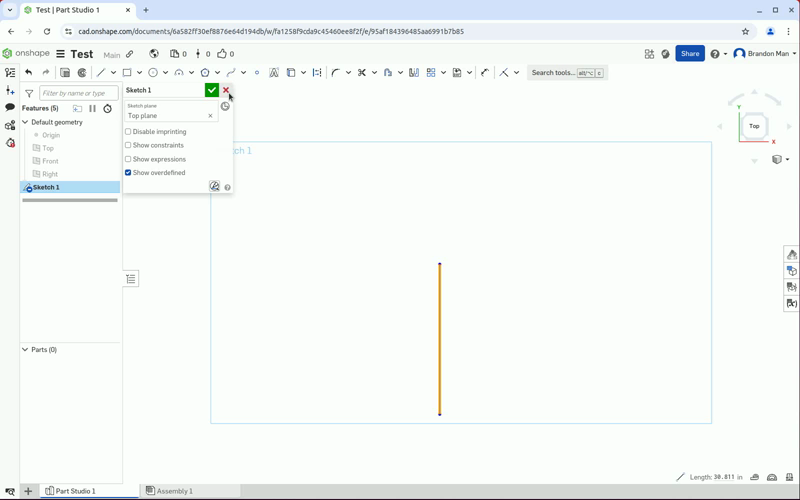
key(shift+h)
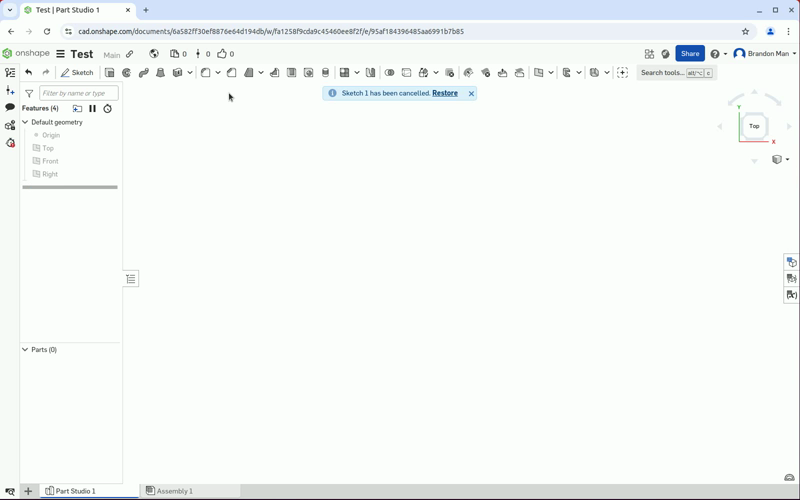
mouse_move(73, 352)
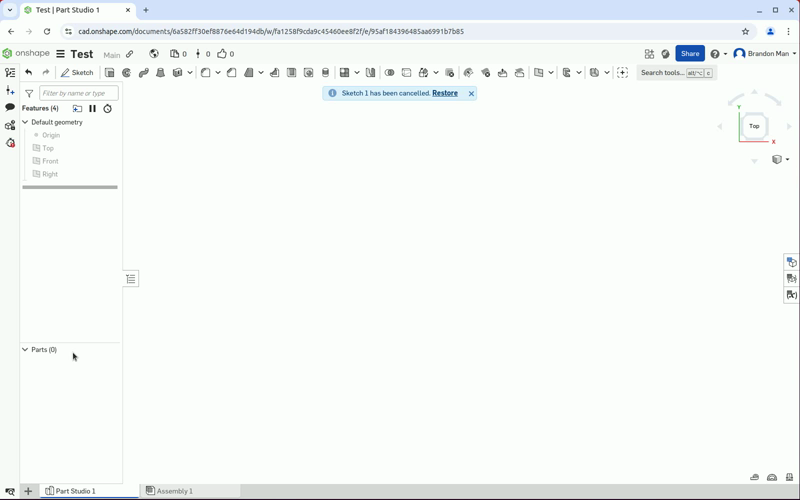
key(y)
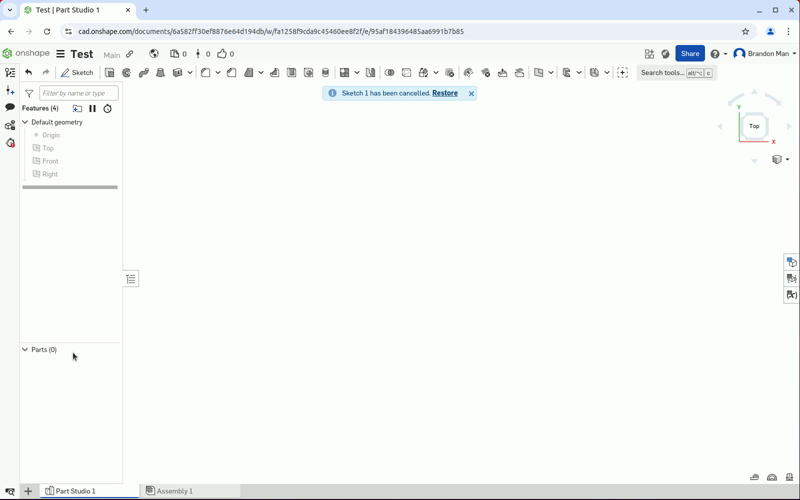
key(shift+p)
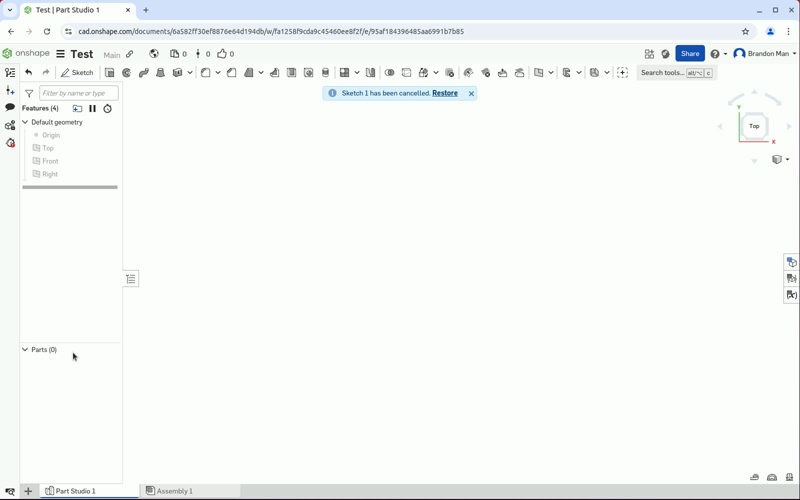
key(space)
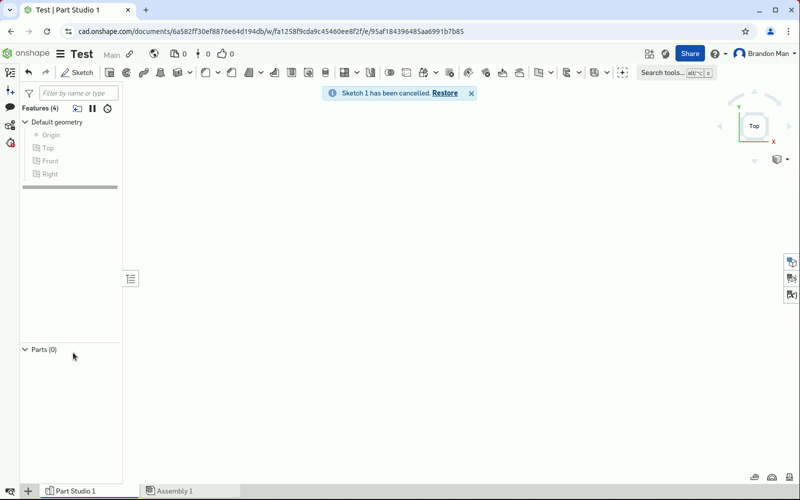
key_down(shift)
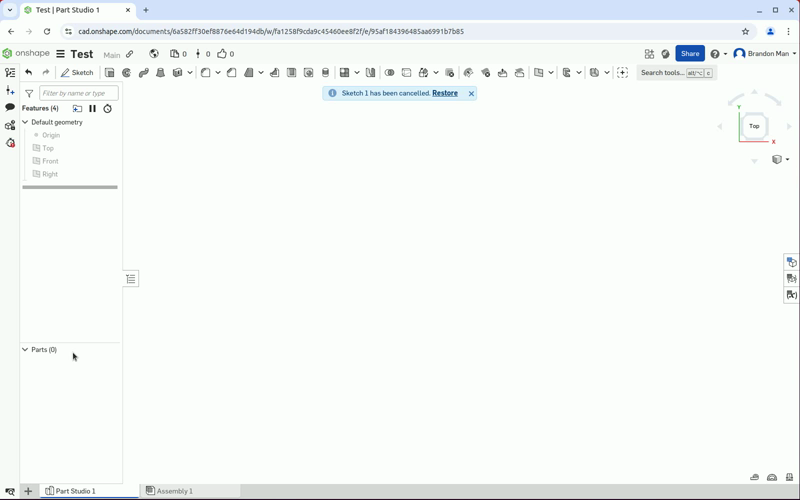
key(up)
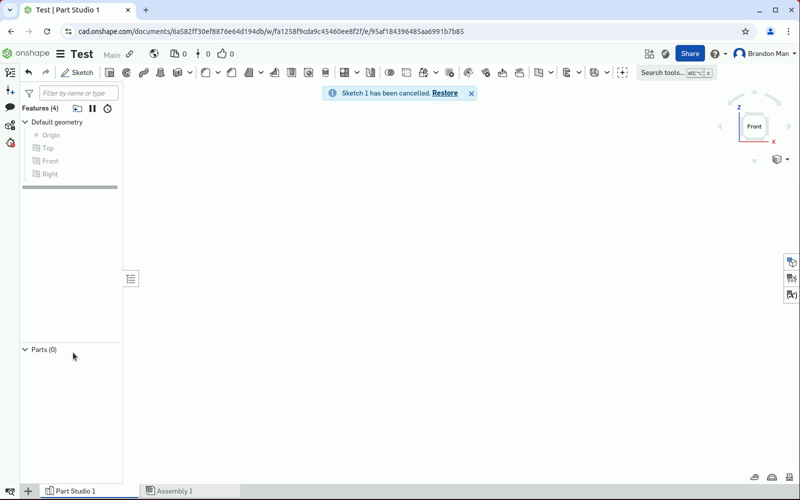
key_up(shift)
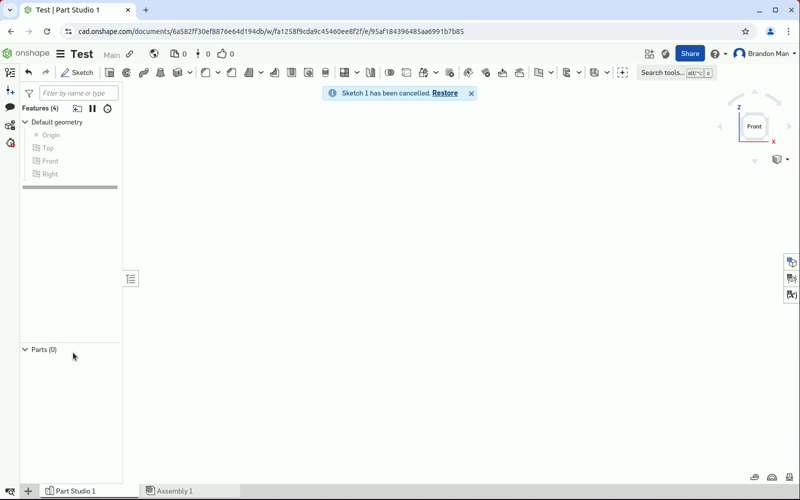
mouse_move(73, 352)
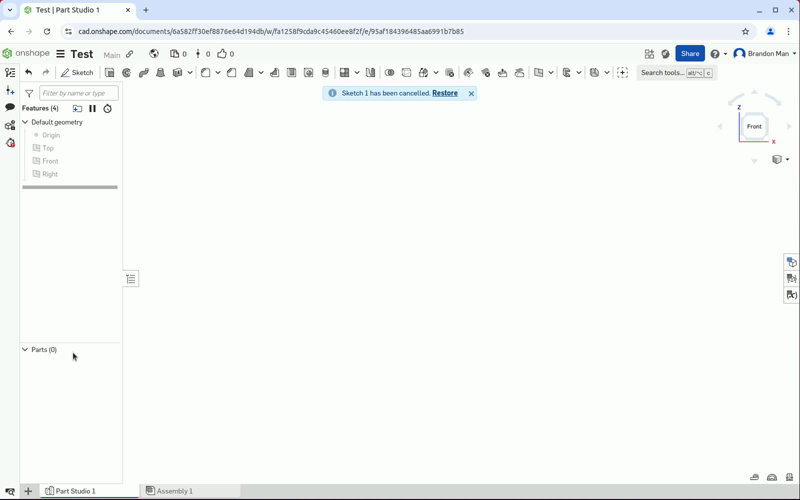
key(shift+y)
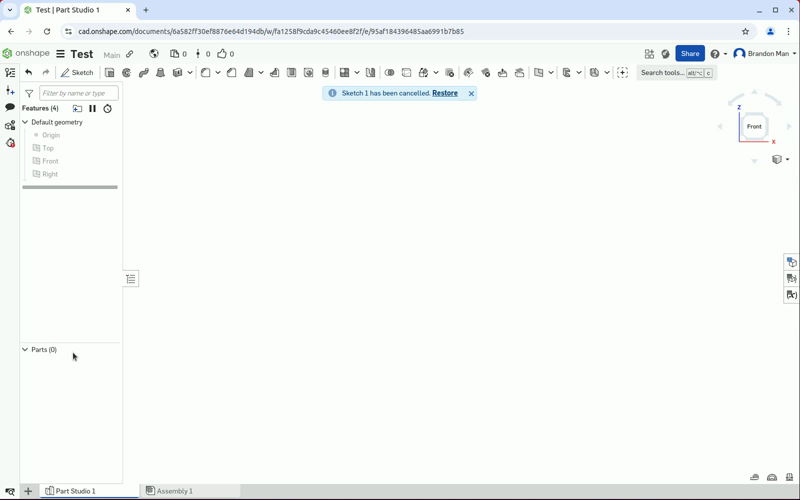
key(shift+s)
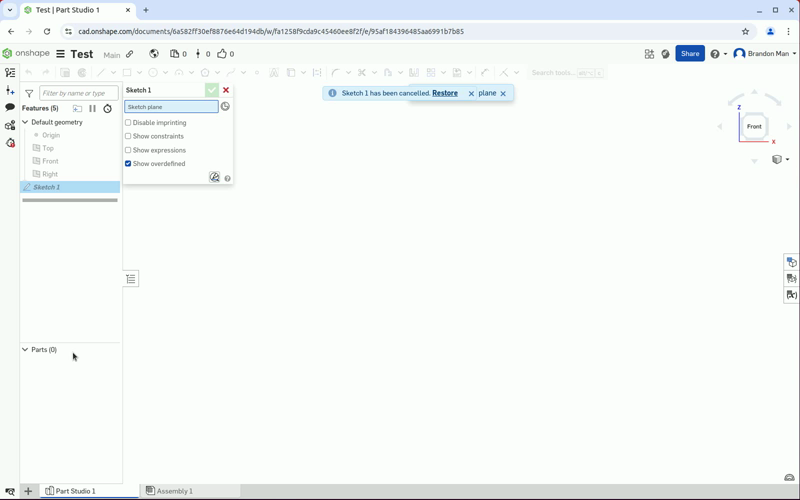
mouse_move(73, 163)
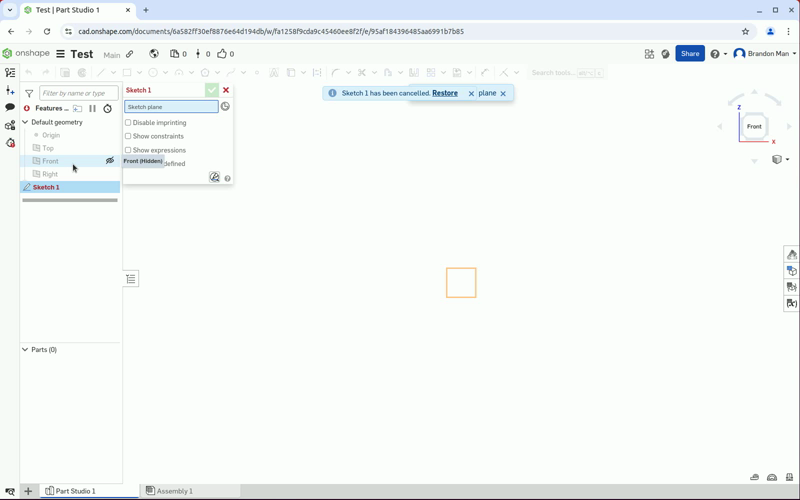
click(73, 163)
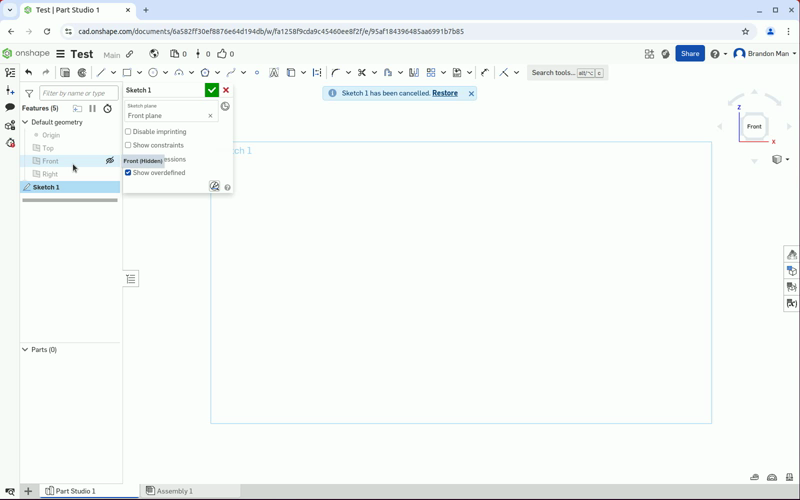
mouse_move(73, 352)
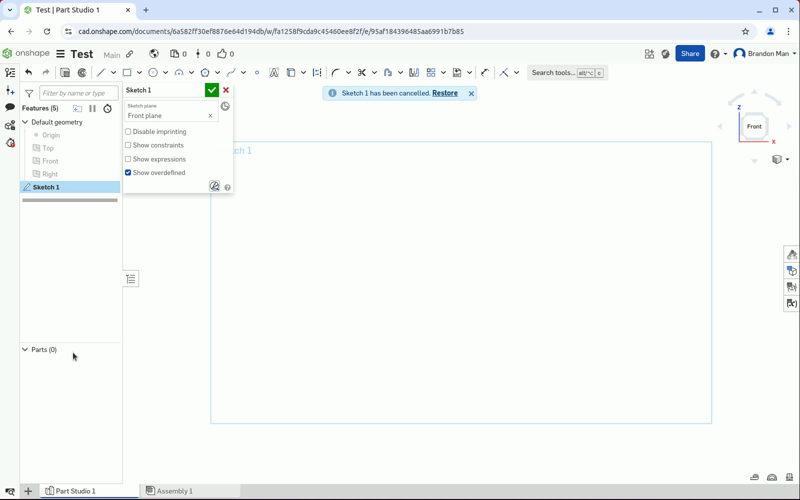
key(y)
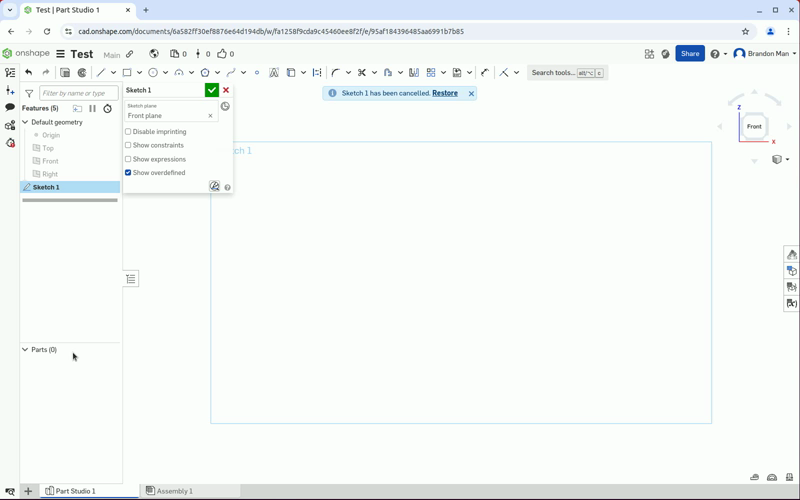
key(l)
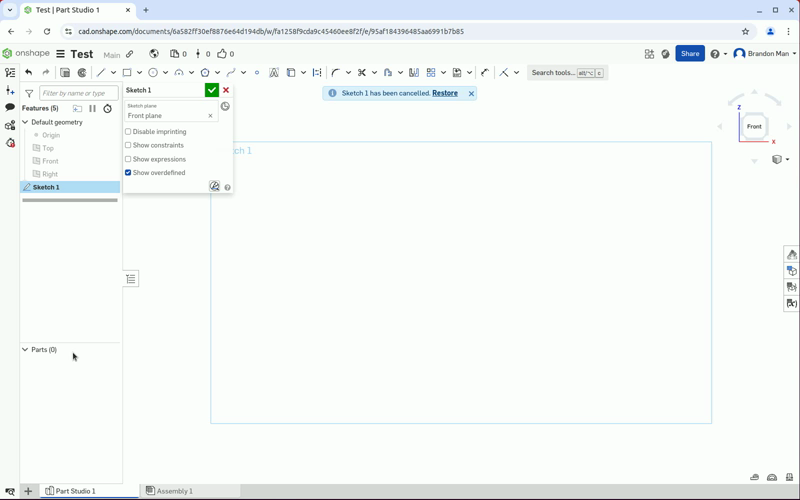
key_down(shift)
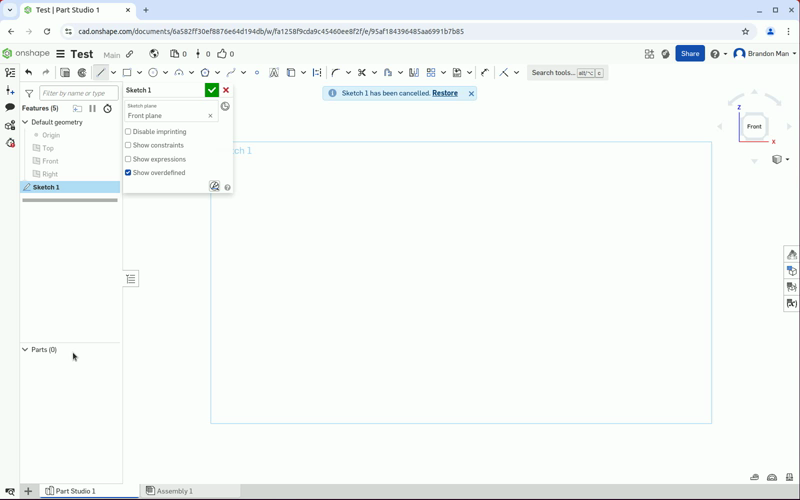
mouse_move(363, 324)
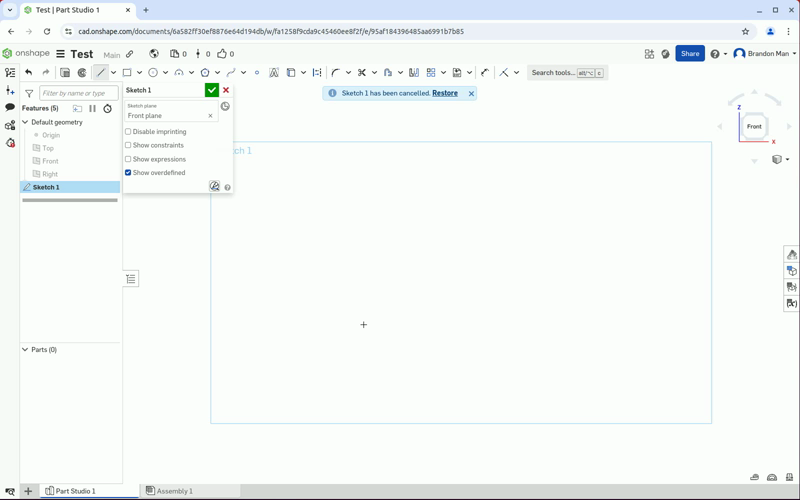
click(363, 324)
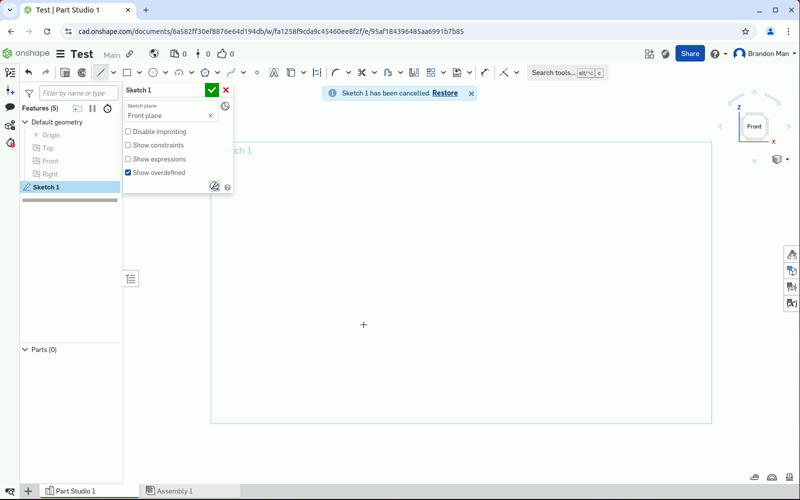
key_up(shift)
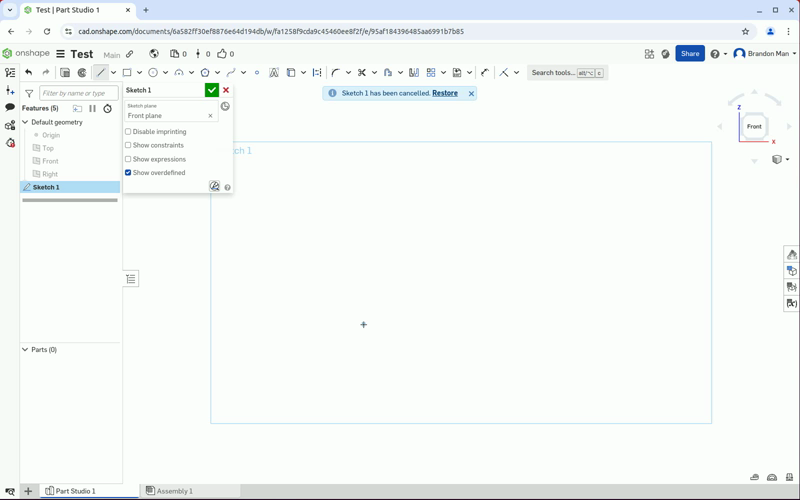
key_down(shift)
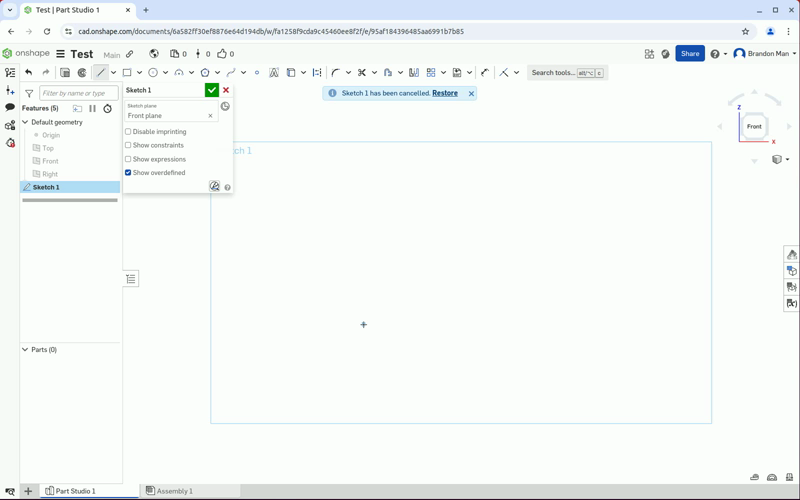
mouse_move(476, 324)
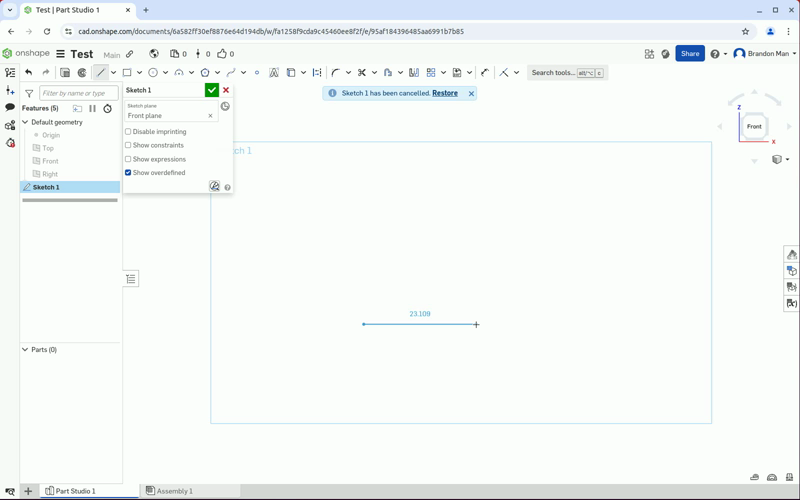
click(476, 324)
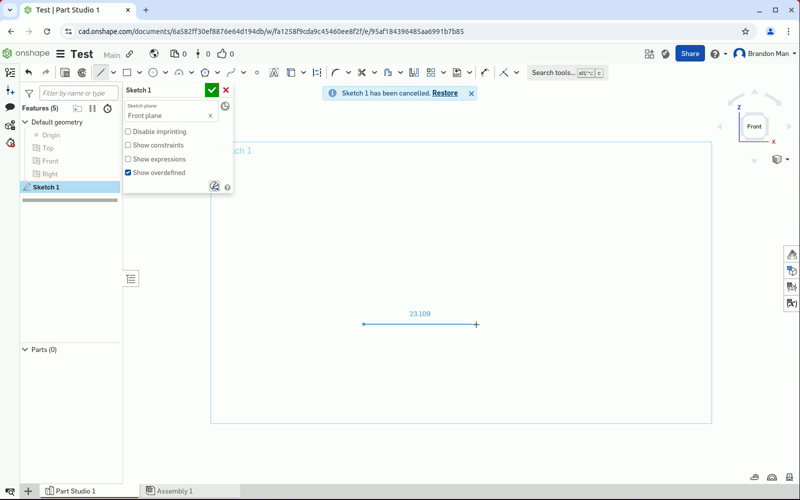
key_up(shift)
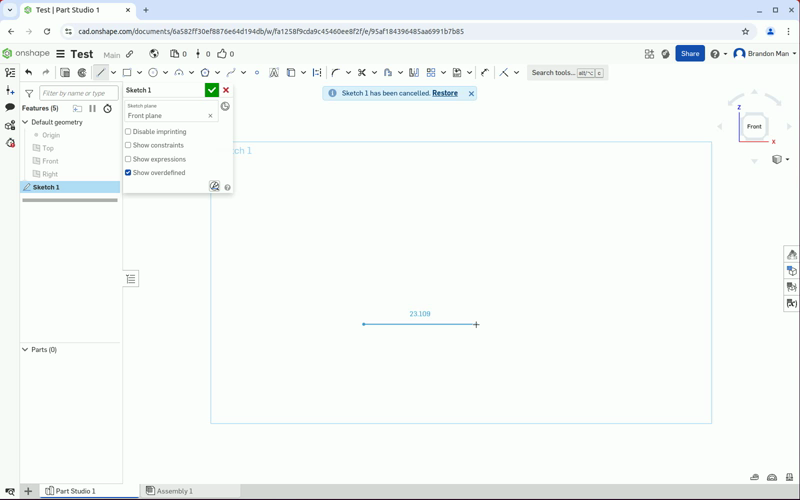
key_down(shift)
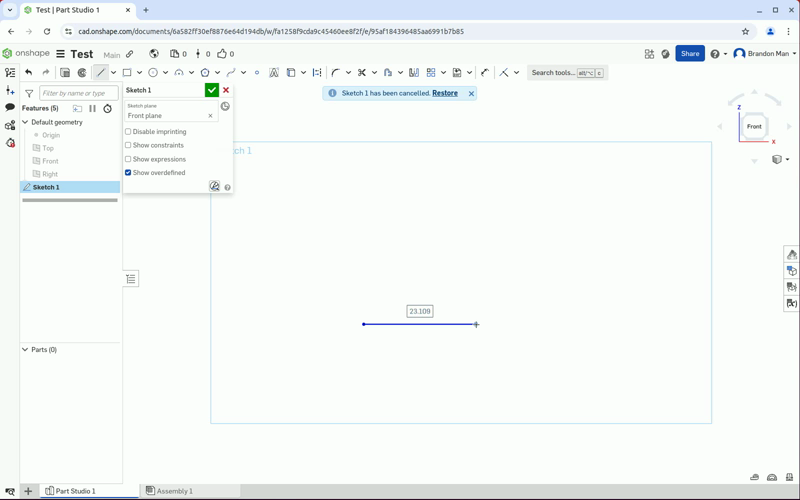
mouse_move(476, 211)
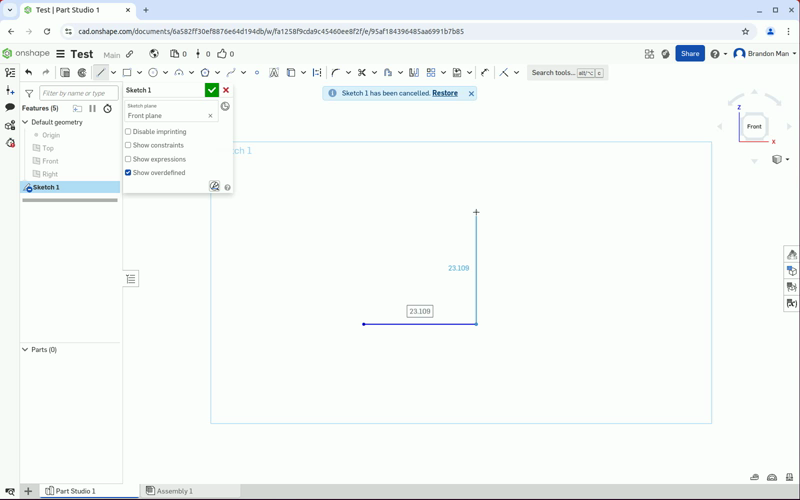
click(476, 211)
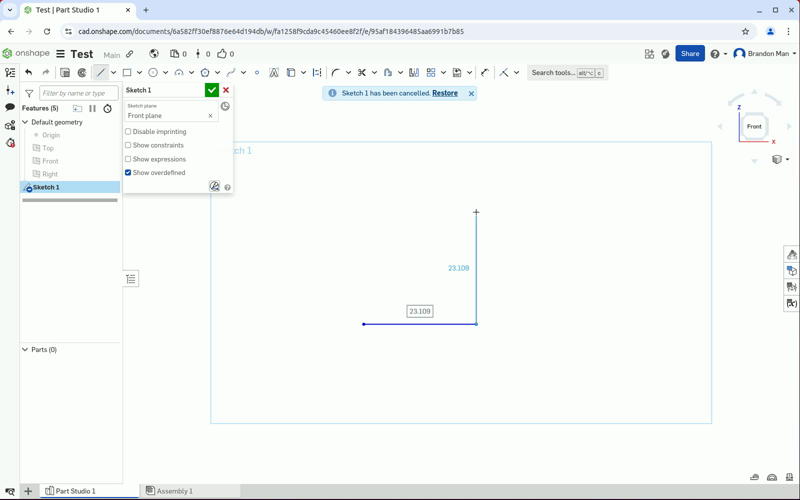
key_up(shift)
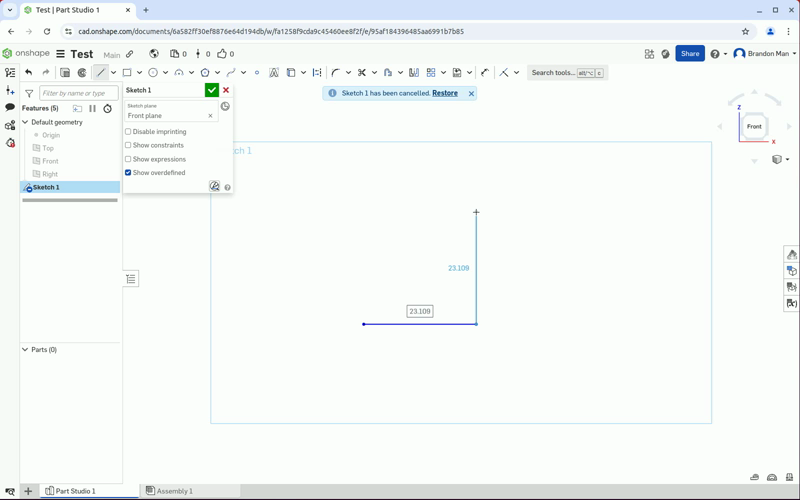
key_down(shift)
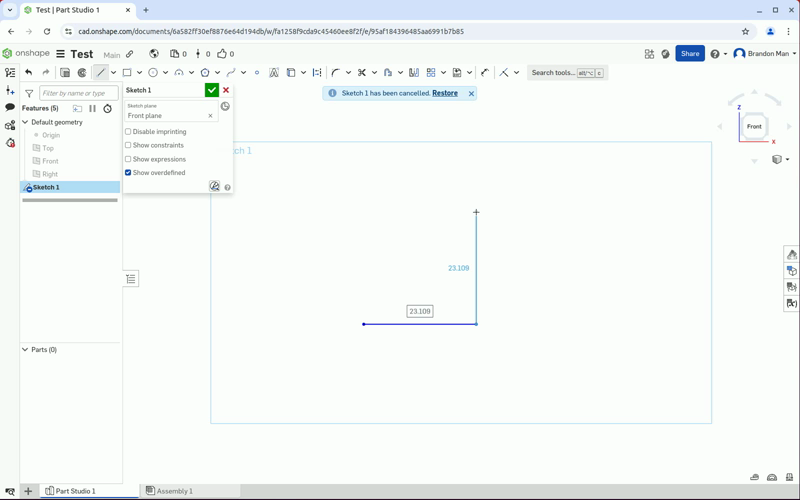
mouse_move(363, 211)
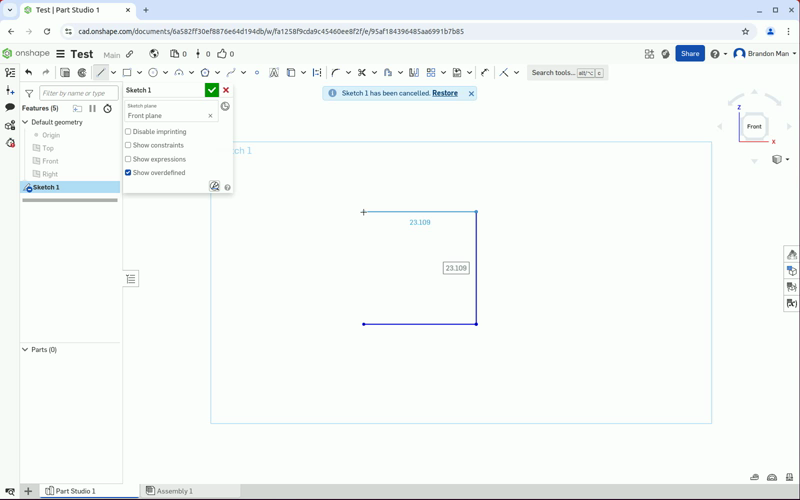
click(363, 211)
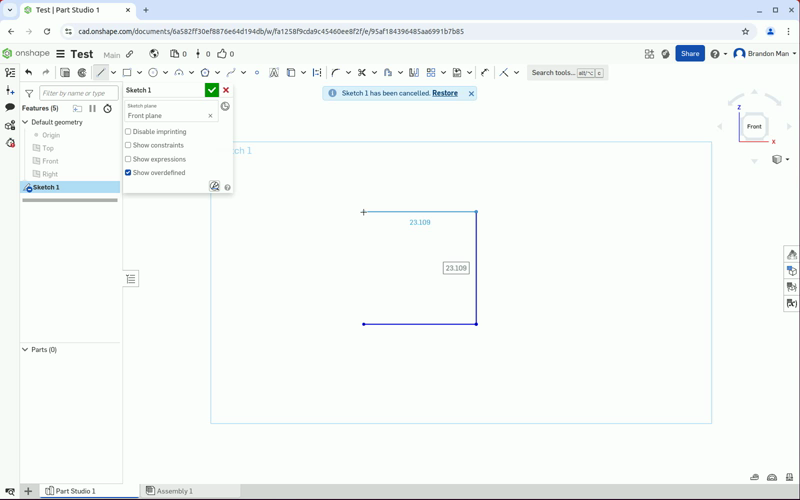
key_up(shift)
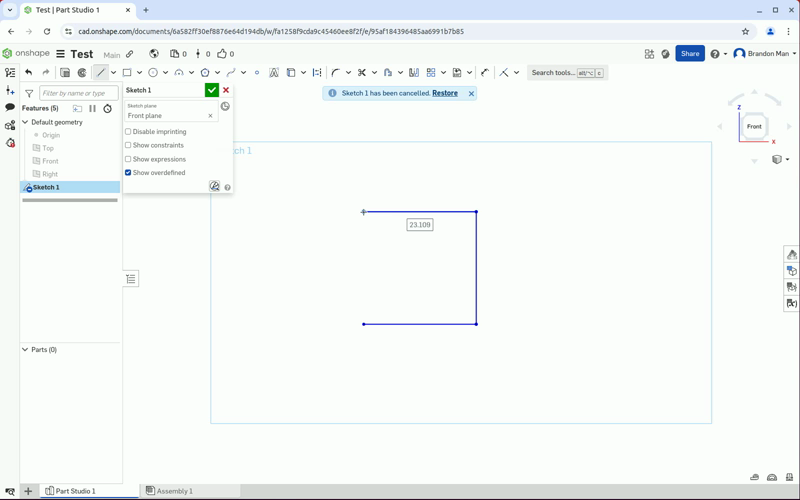
key_down(shift)
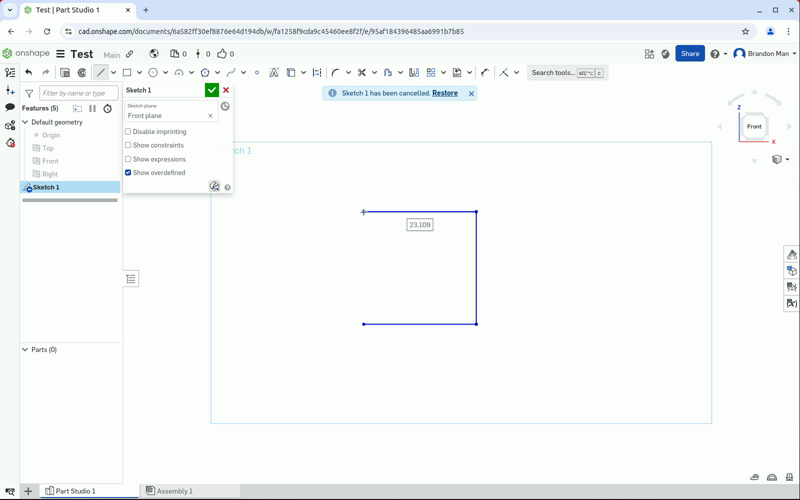
mouse_move(363, 324)
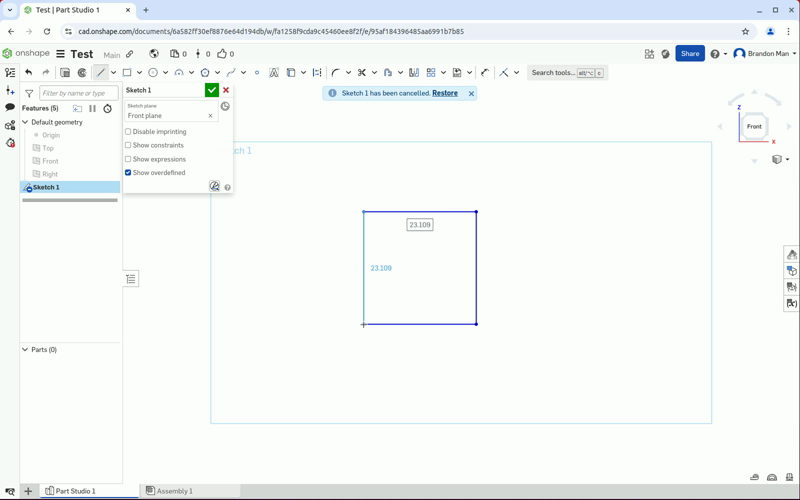
key_up(shift)
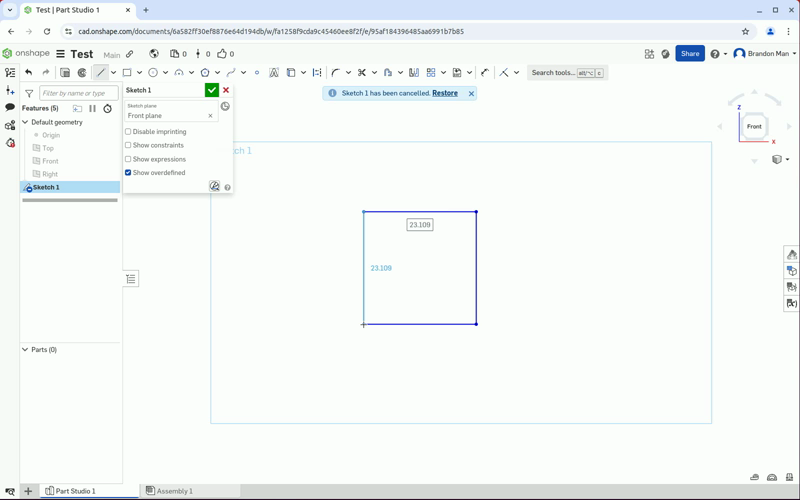
click(363, 324)
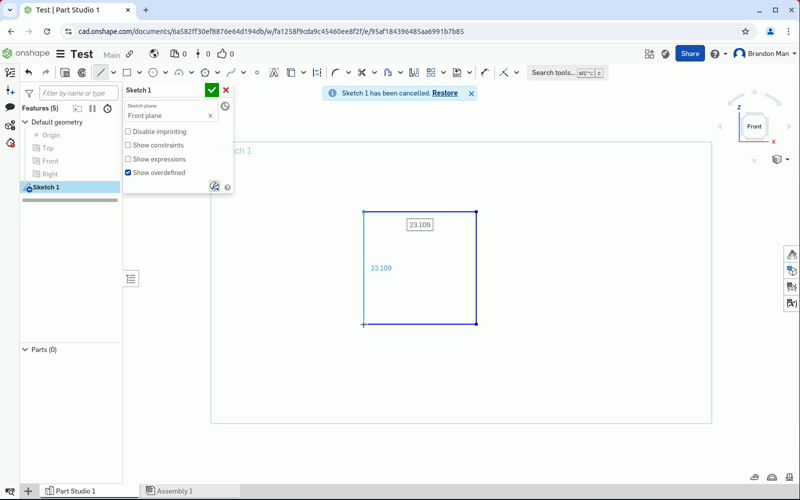
key(esc)
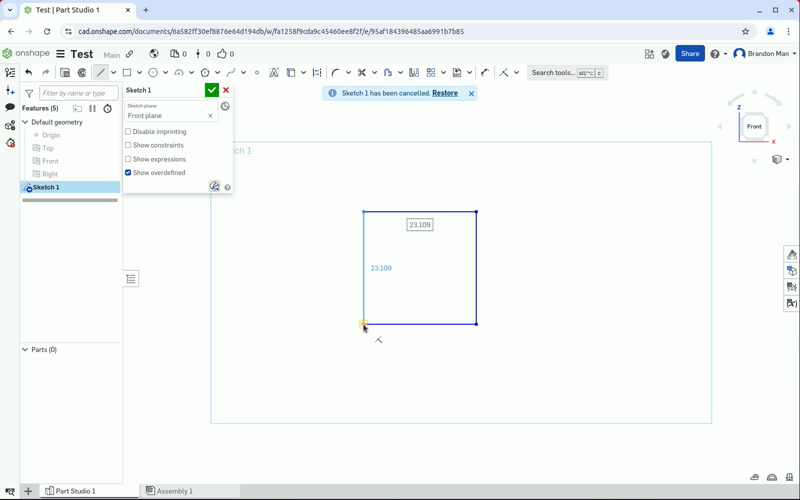
mouse_move(374, 261)
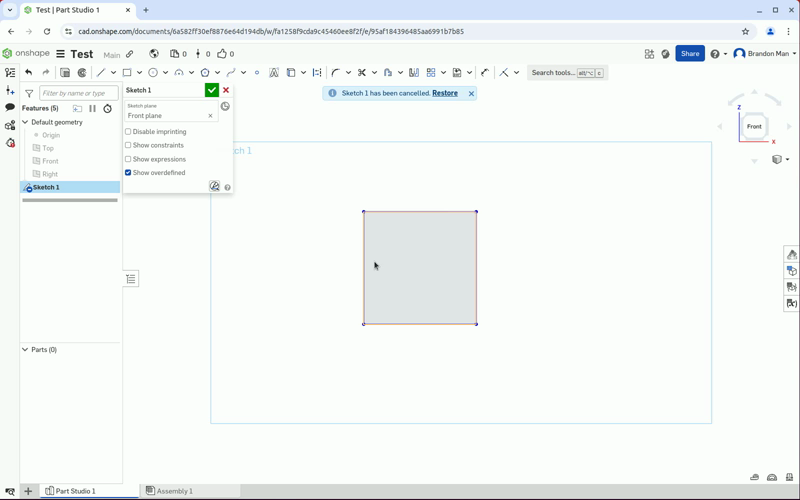
click(374, 261)
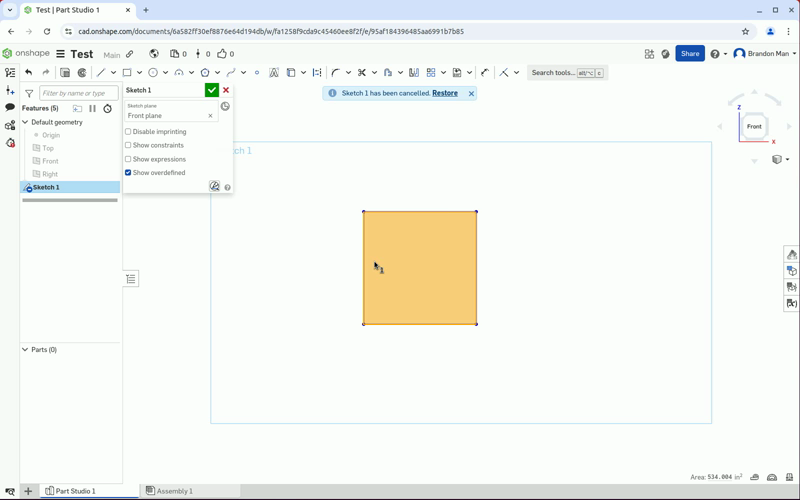
mouse_move(73, 352)
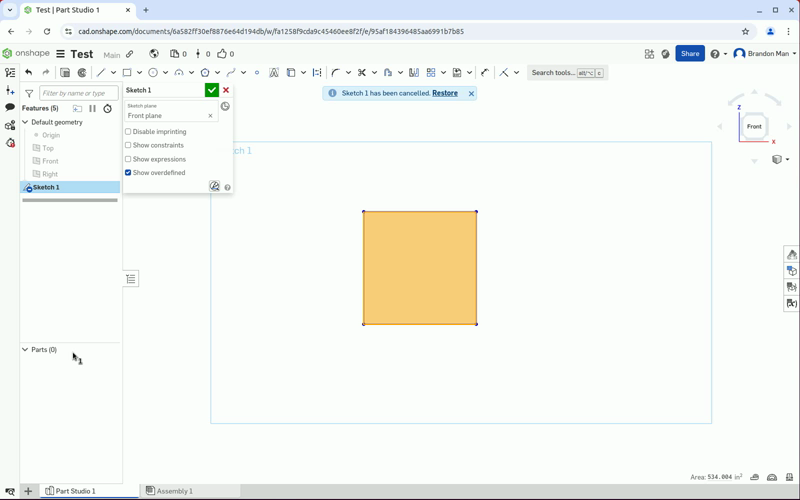
key(shift+y)
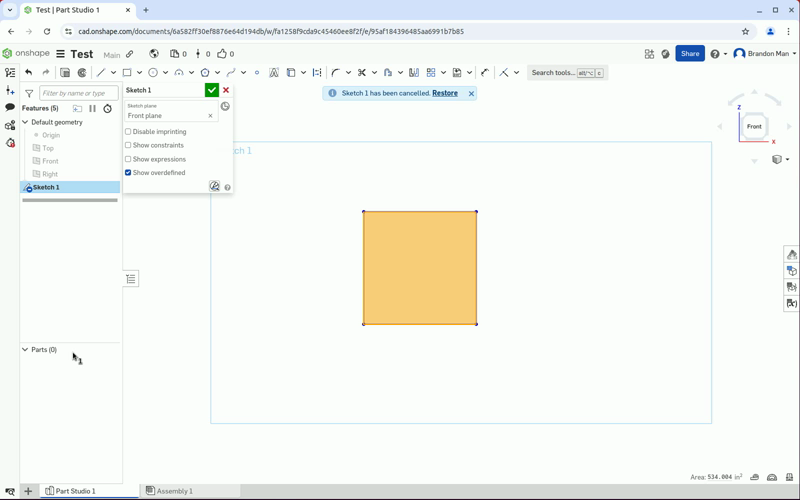
key(shift+e)
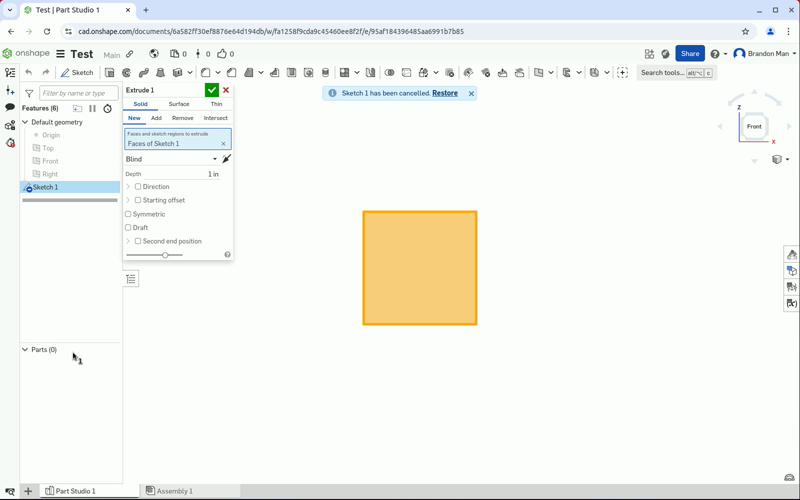
mouse_move(143, 106)
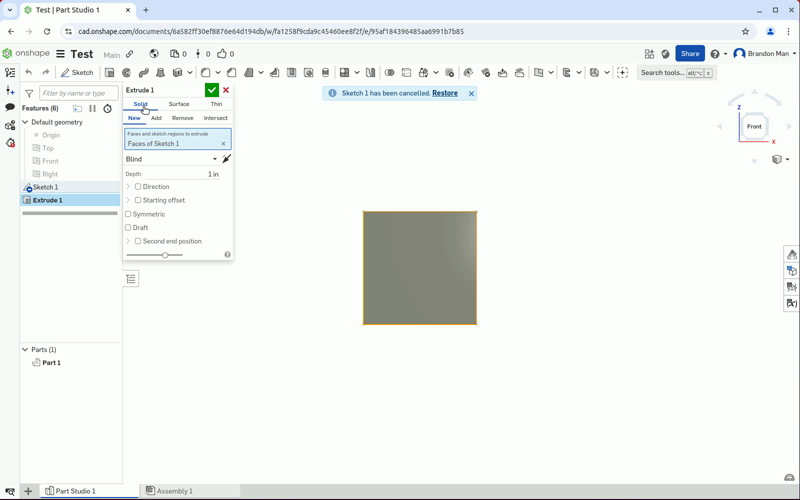
click(143, 106)
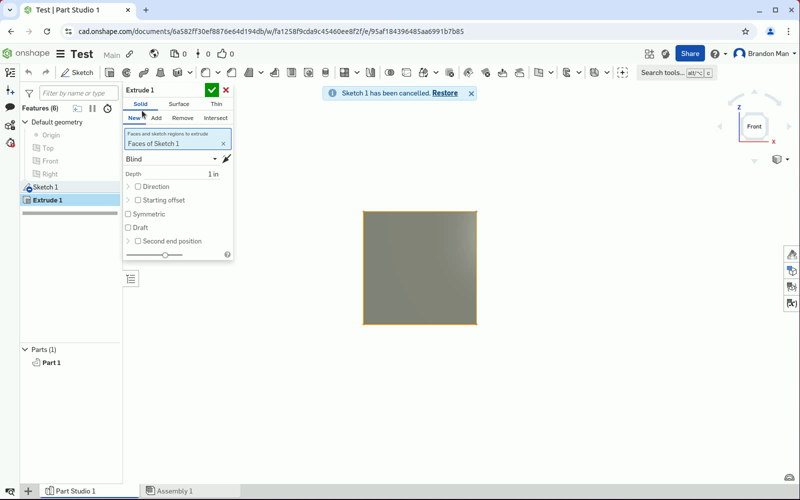
mouse_move(137, 120)
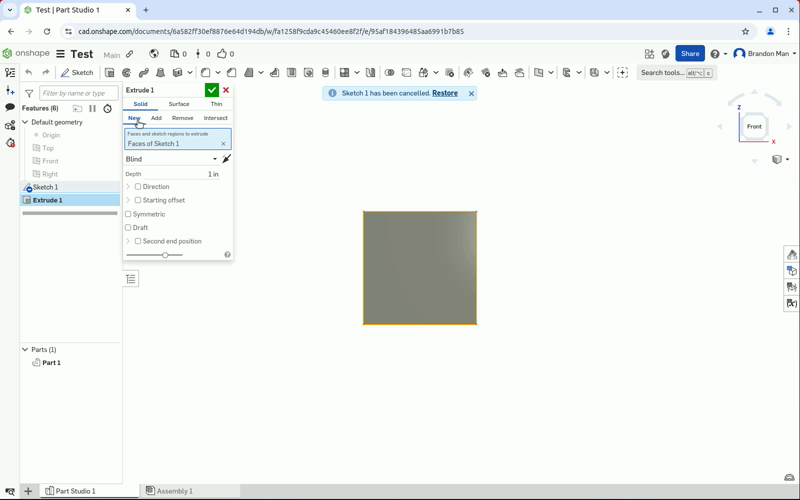
click(137, 120)
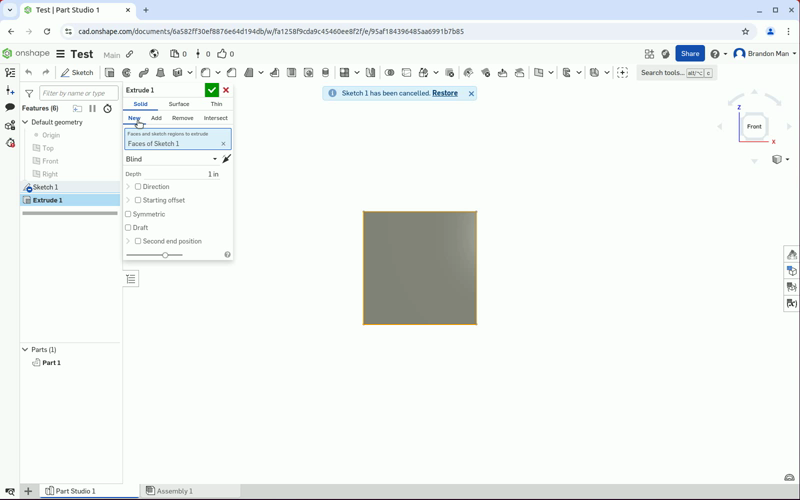
key(tab, 4)
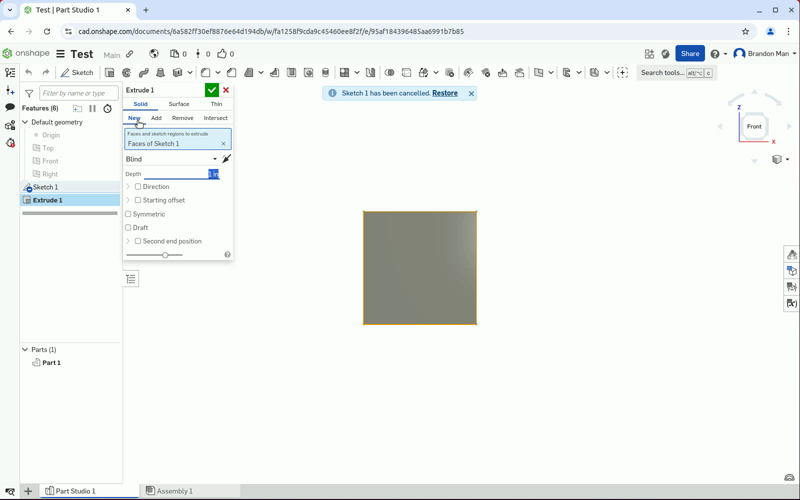
text(23.108)
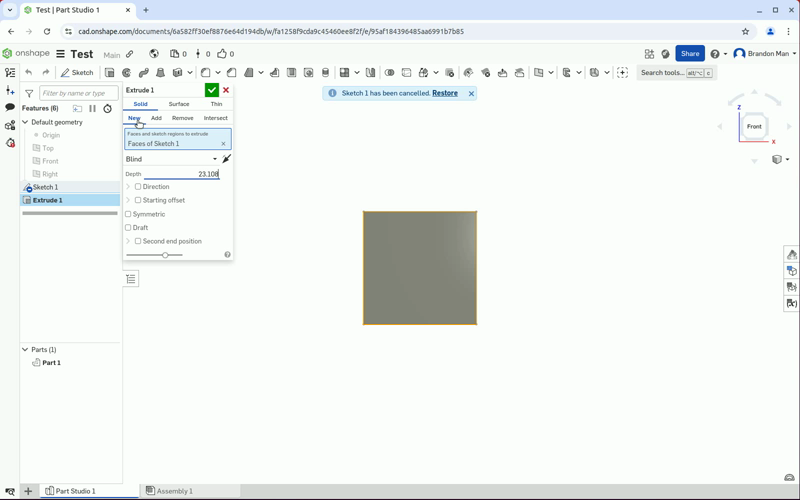
key(enter)
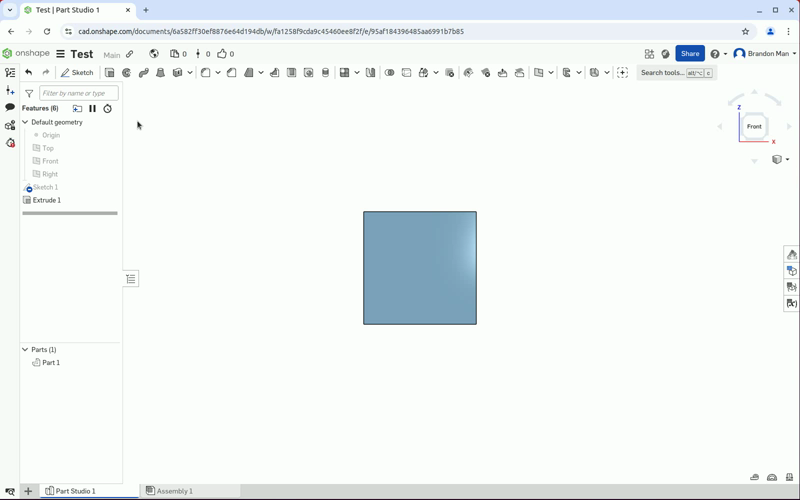
key(shift+h)
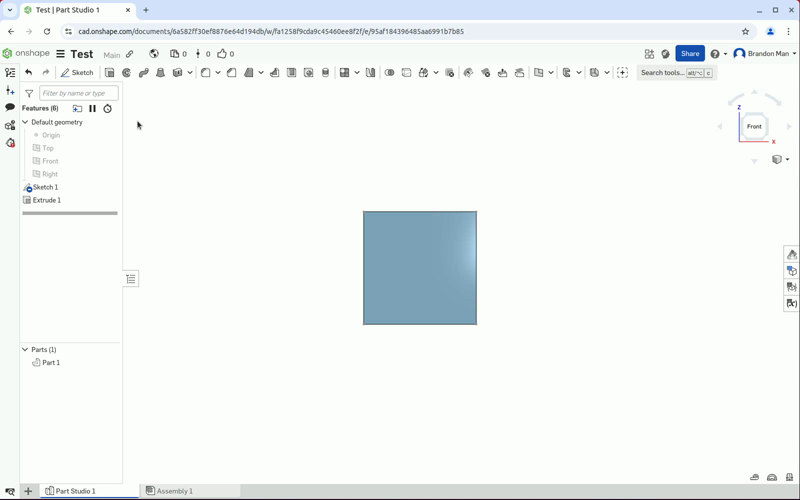
key(shift+h)
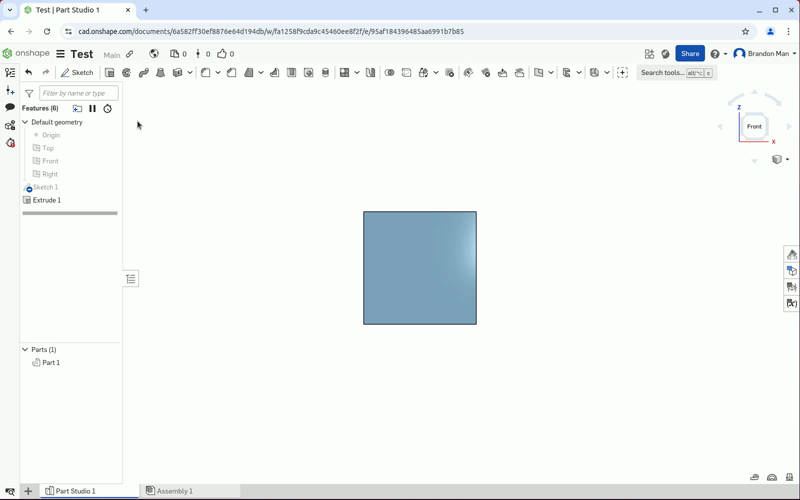
mouse_move(73, 189)
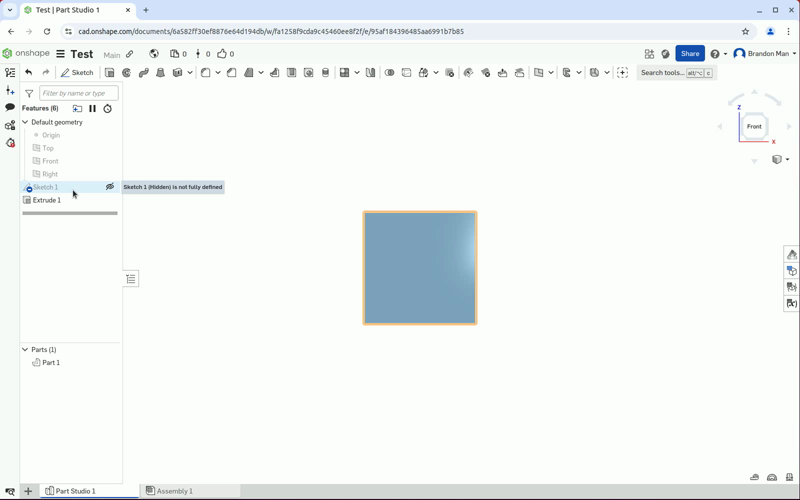
click(73, 189)
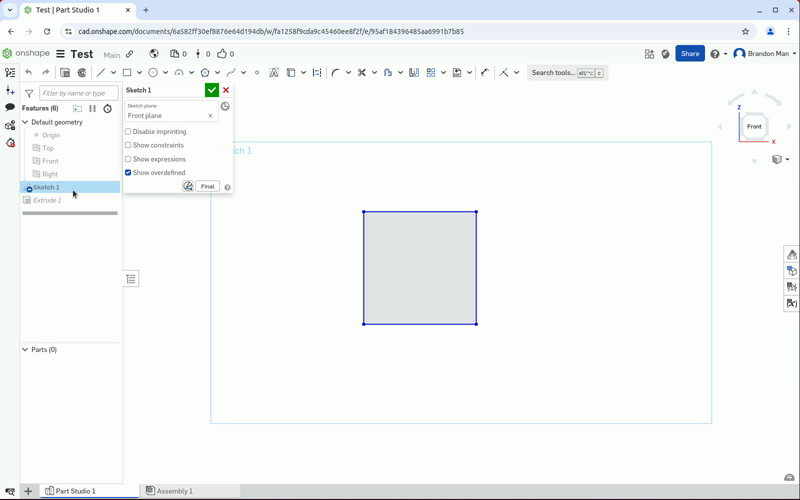
mouse_move(229, 92)
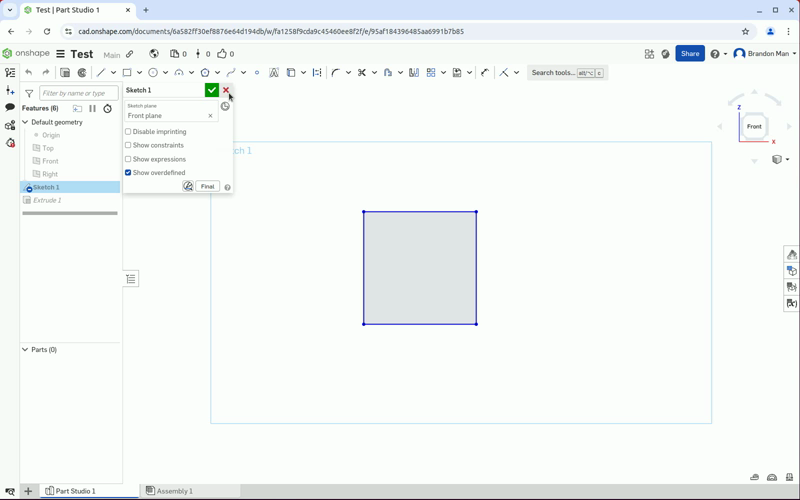
click(229, 92)
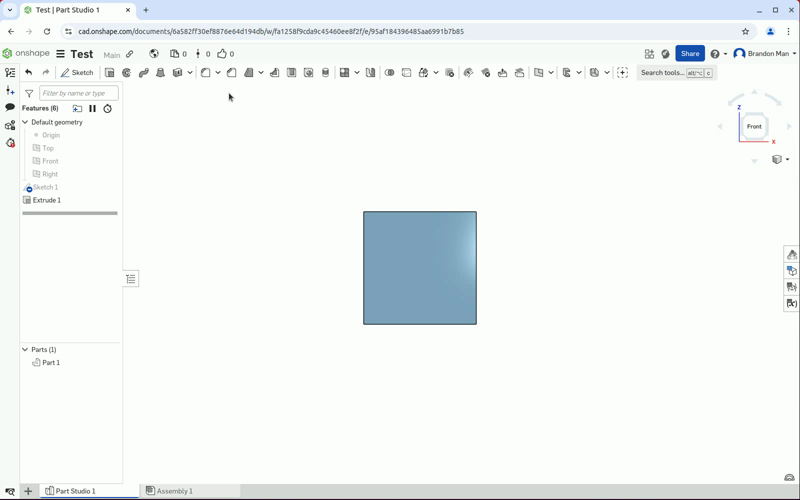
mouse_move(541, 75)
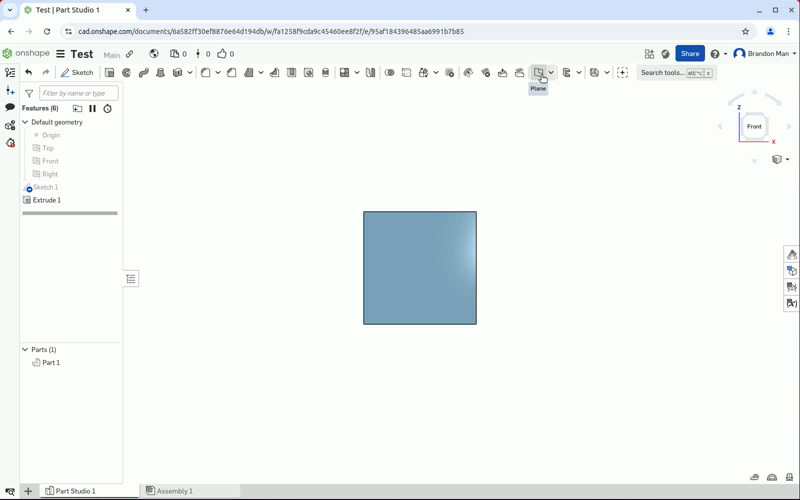
click(541, 75)
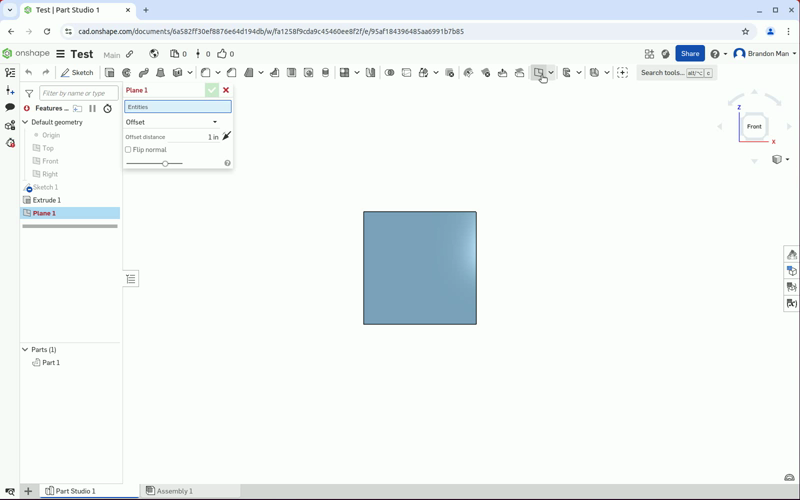
mouse_move(73, 163)
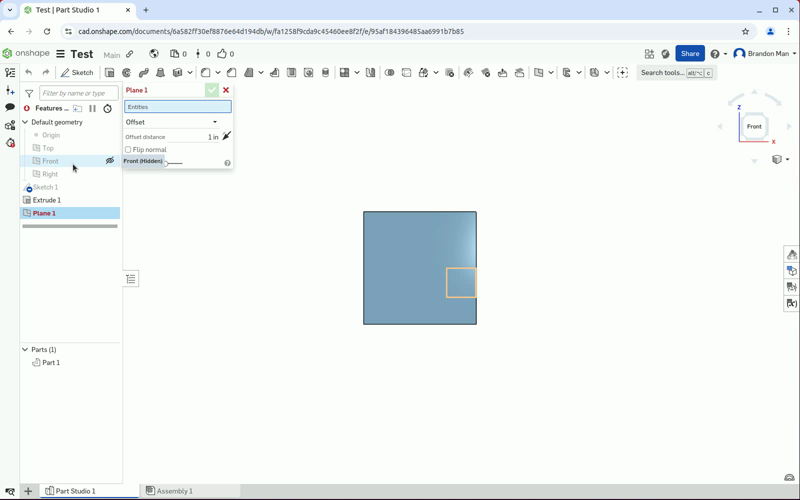
click(73, 163)
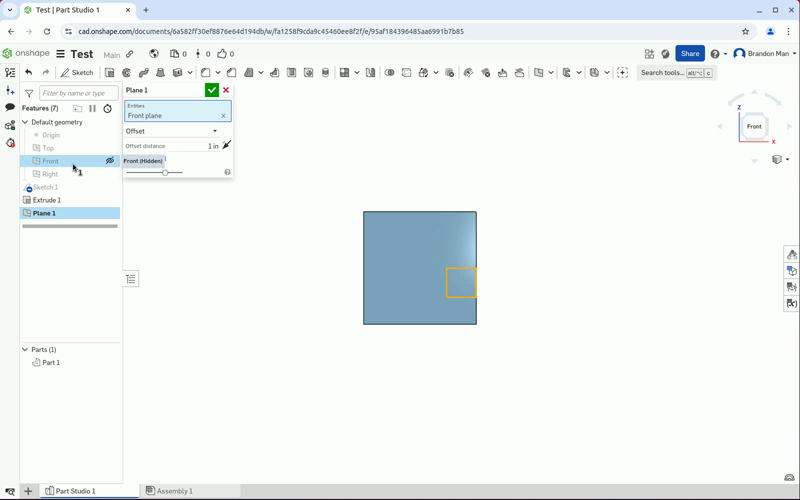
key(tab, 2)
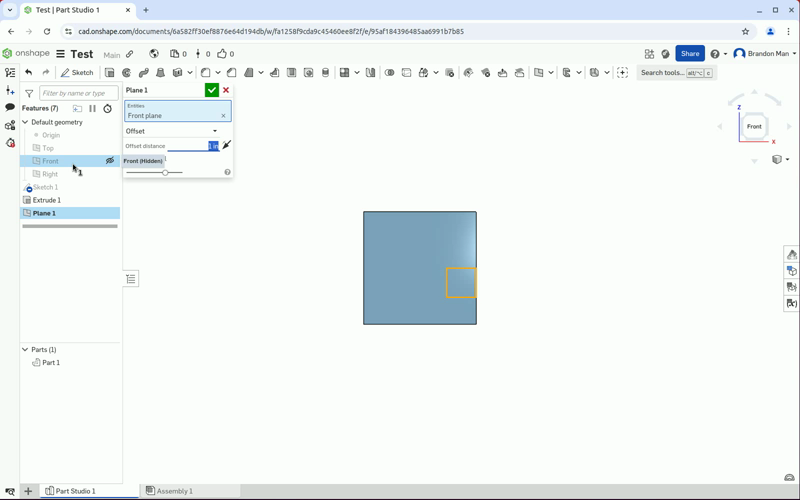
text(23.108)
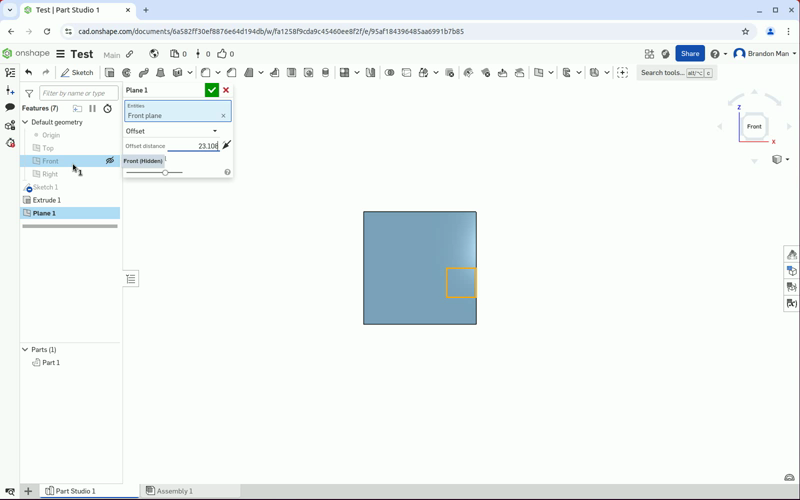
key(enter, 2)
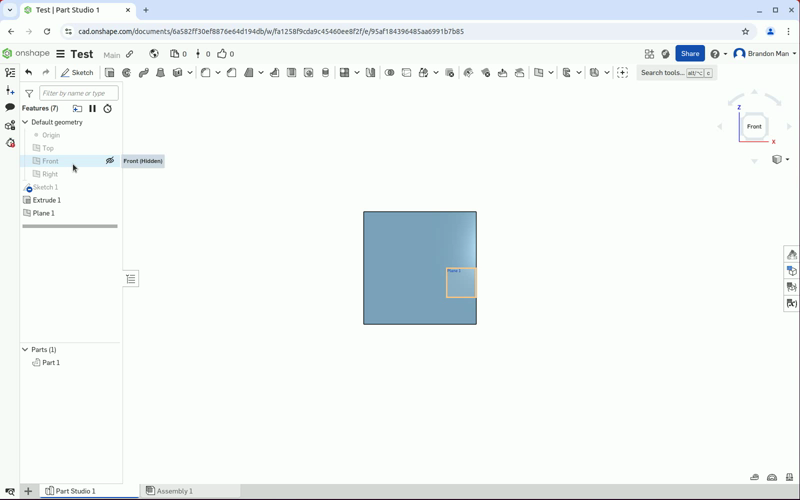
key(shift+s)
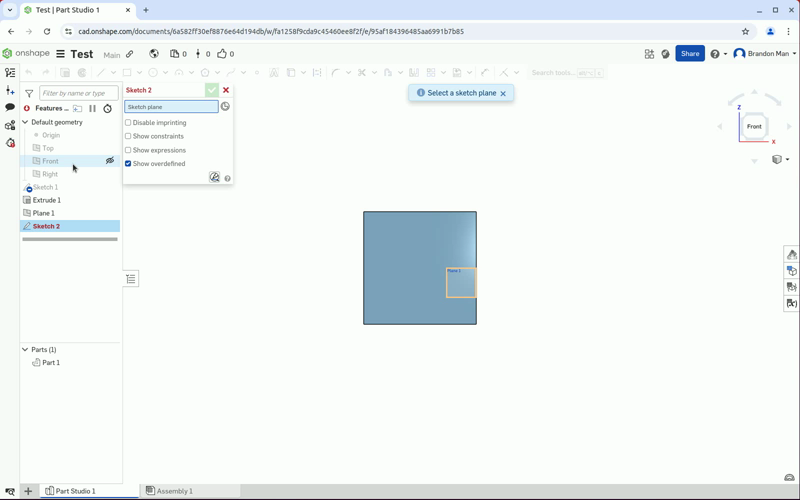
mouse_move(73, 215)
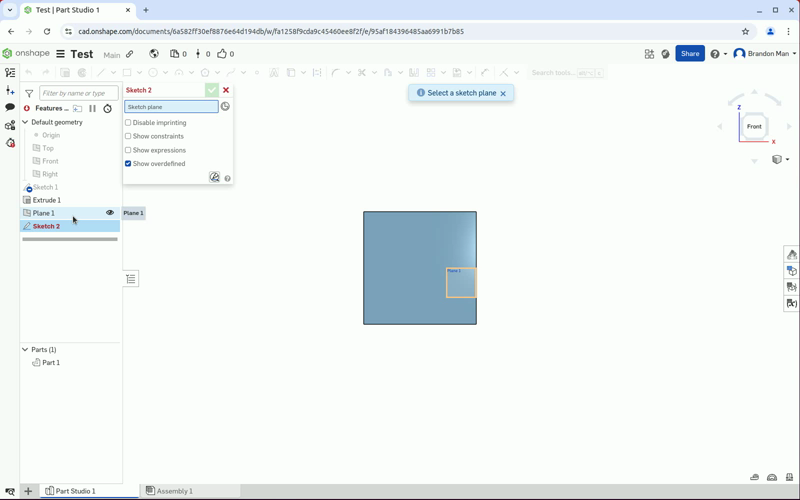
click(73, 215)
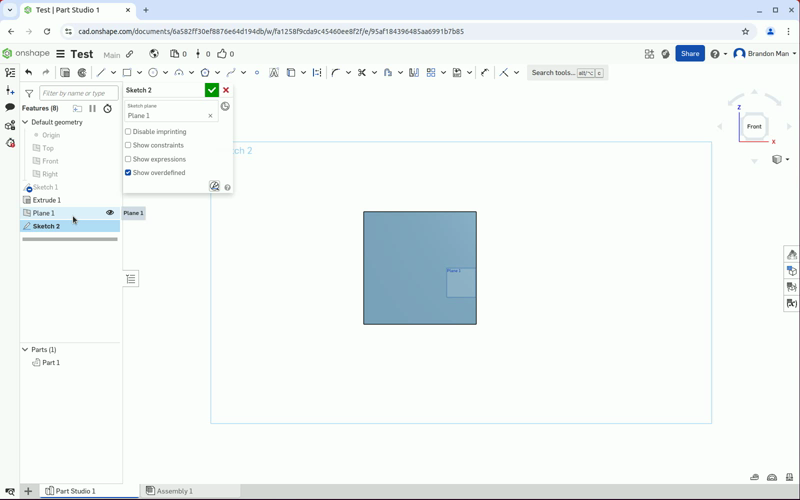
mouse_move(73, 352)
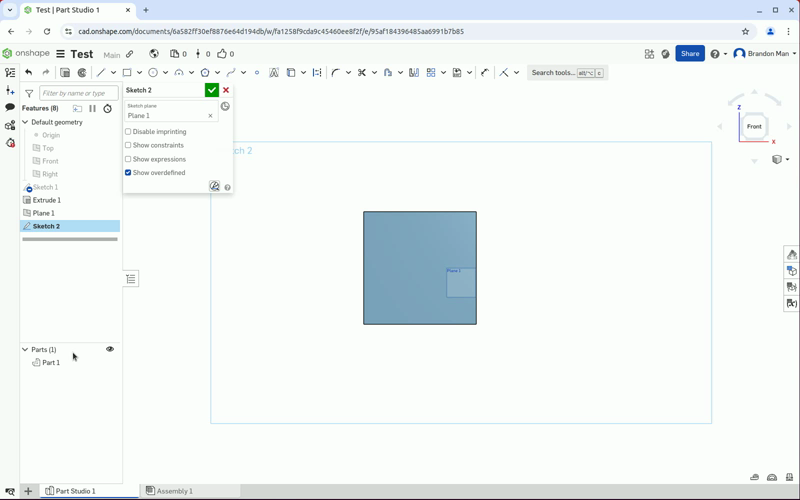
key(y)
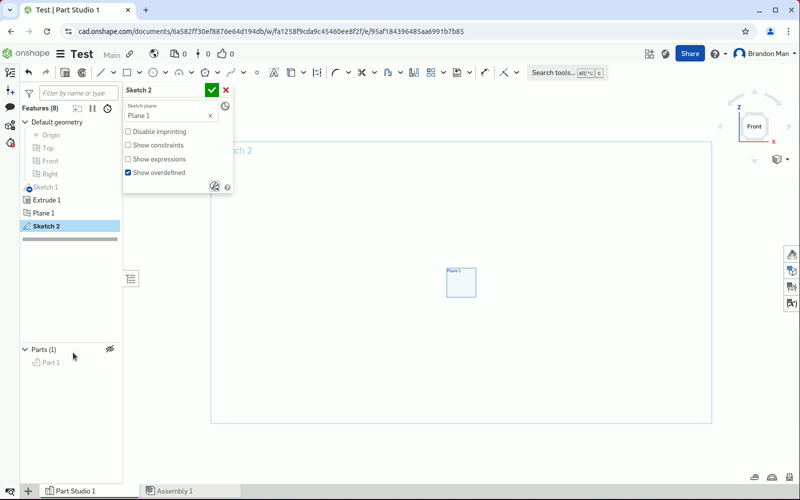
key(l)
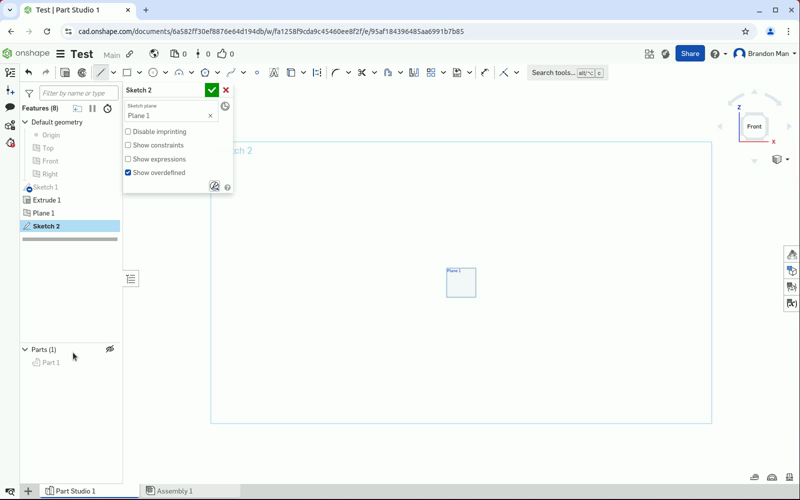
key_down(shift)
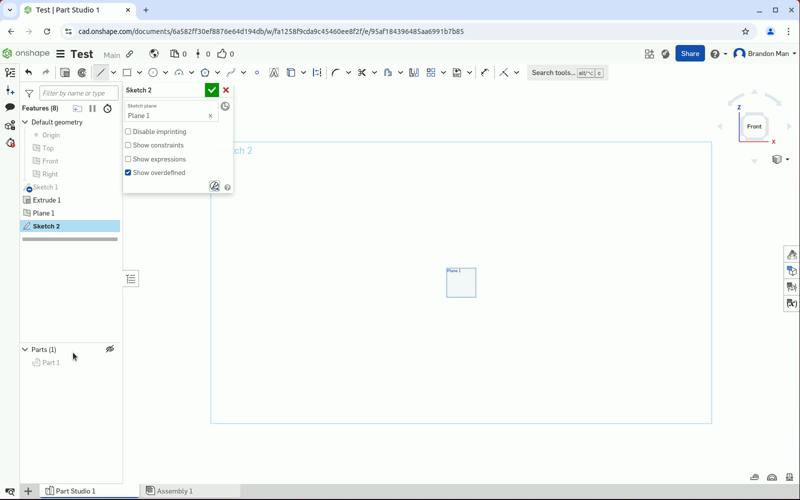
mouse_move(460, 211)
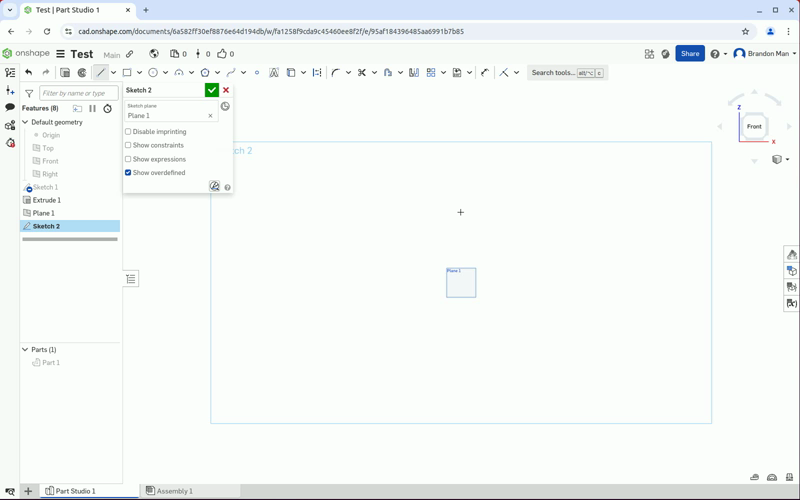
click(460, 211)
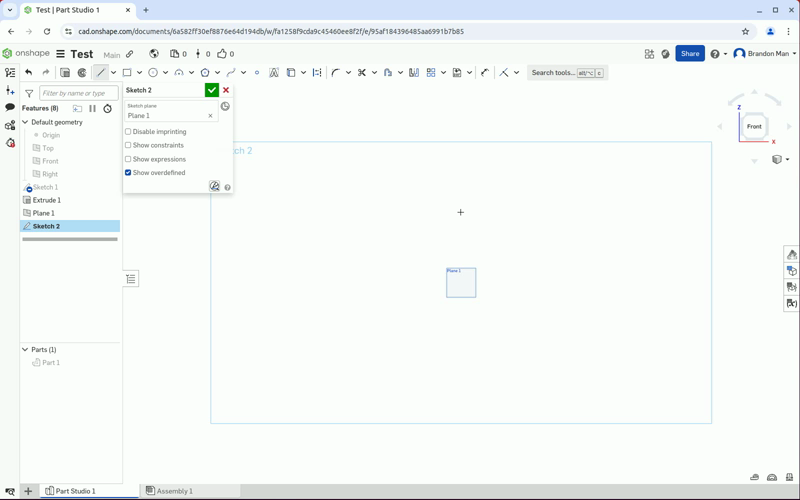
key_up(shift)
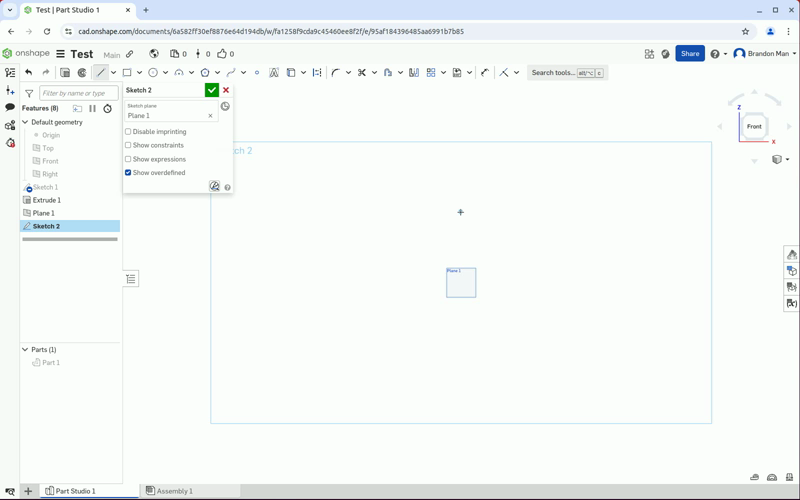
key_down(shift)
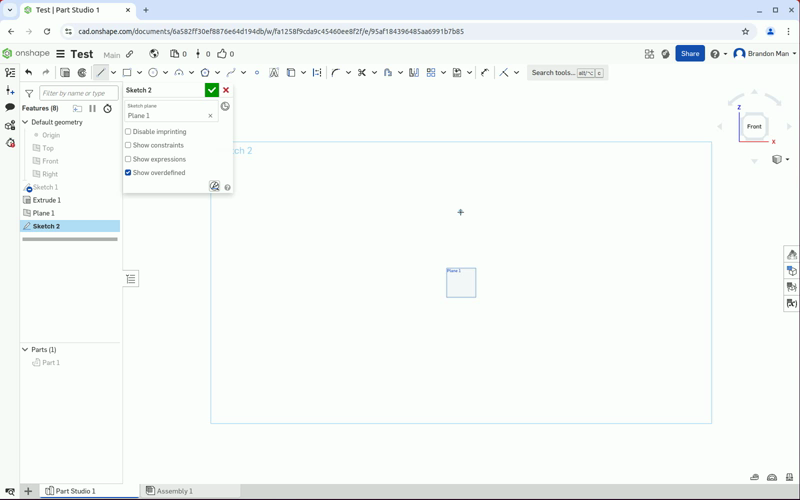
mouse_move(490, 211)
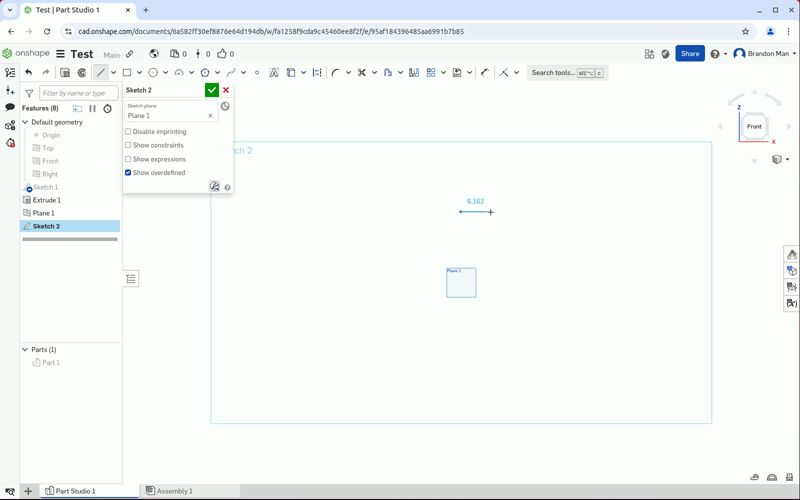
mouse_move(476, 211)
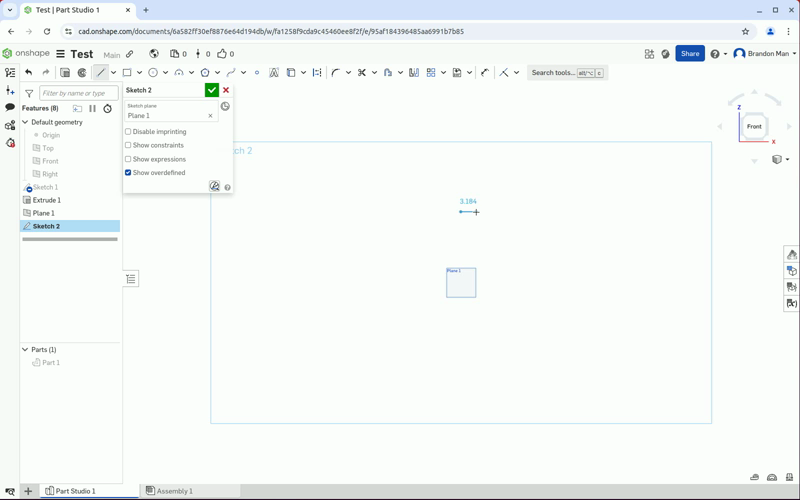
click(476, 211)
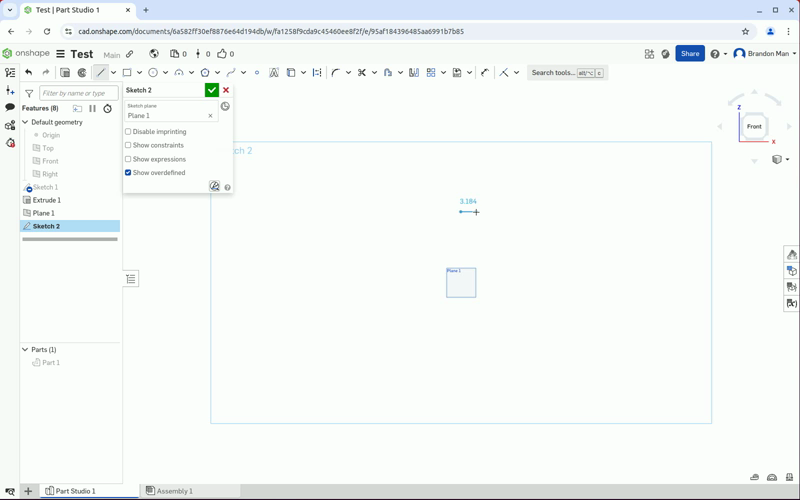
key_up(shift)
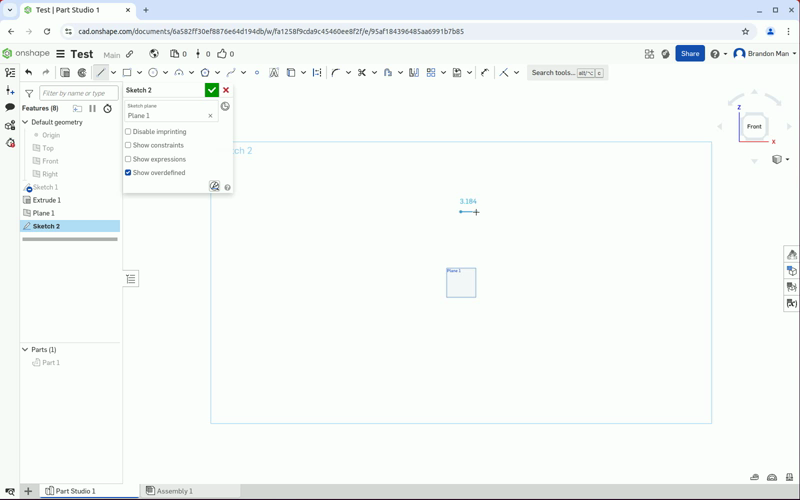
key_down(shift)
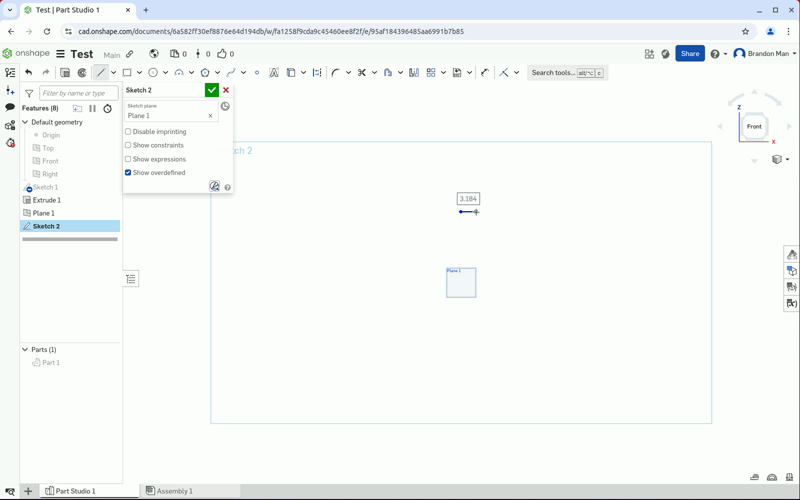
mouse_move(506, 211)
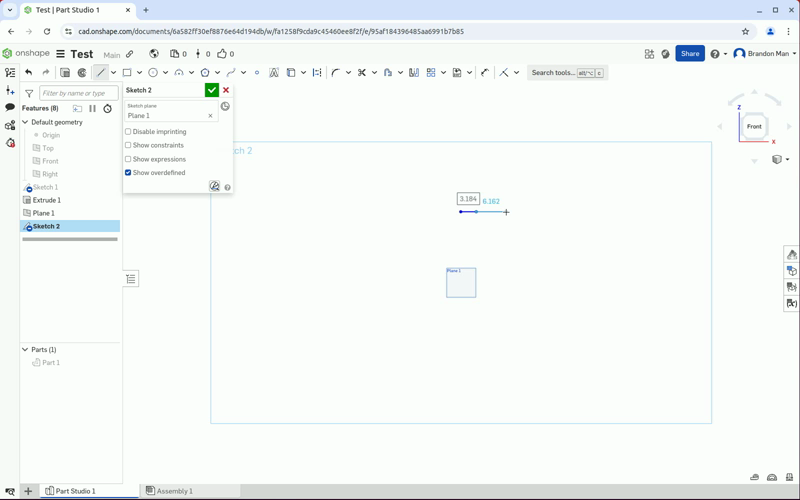
mouse_move(476, 244)
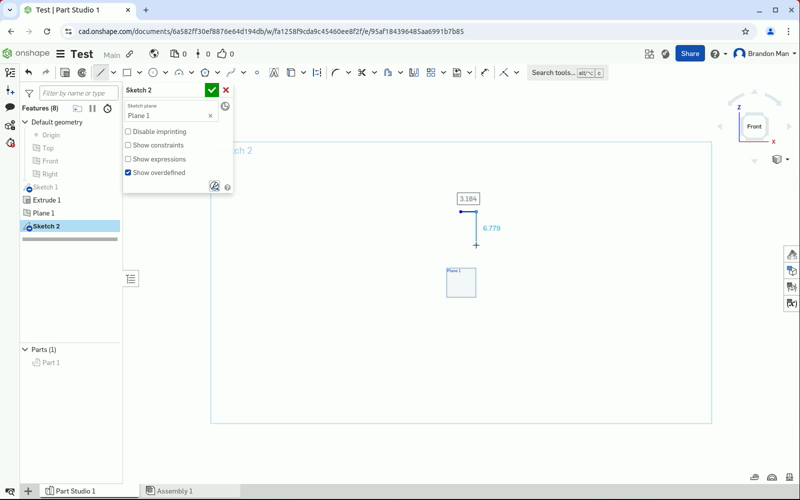
click(476, 244)
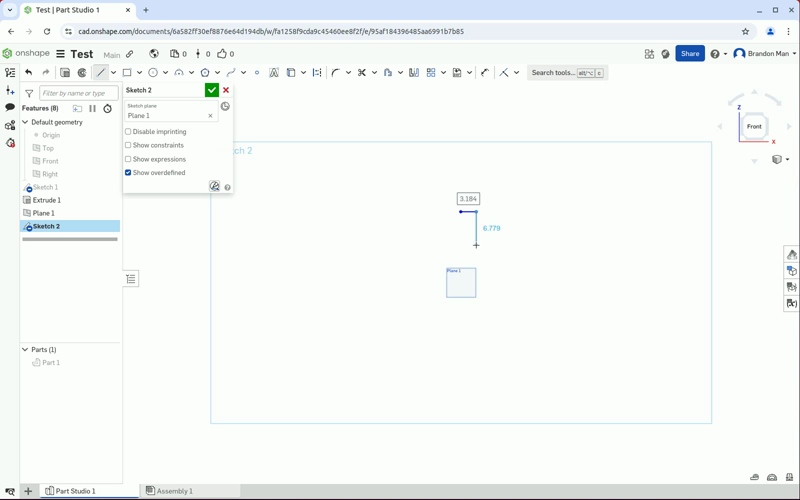
key_up(shift)
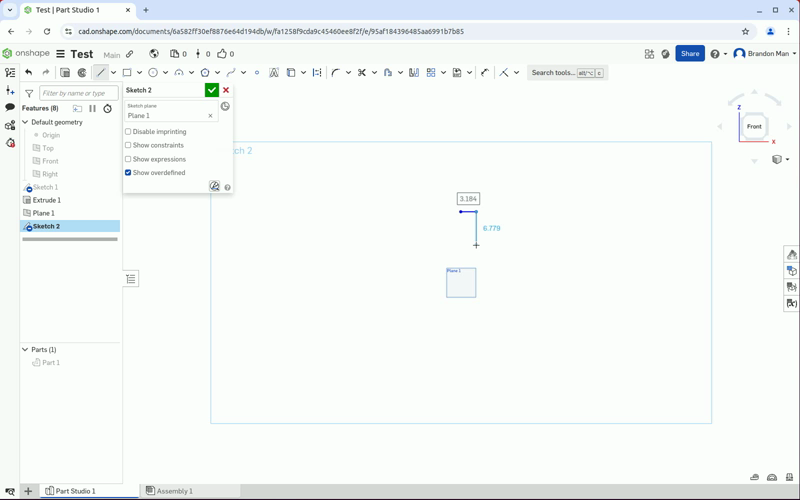
key_down(shift)
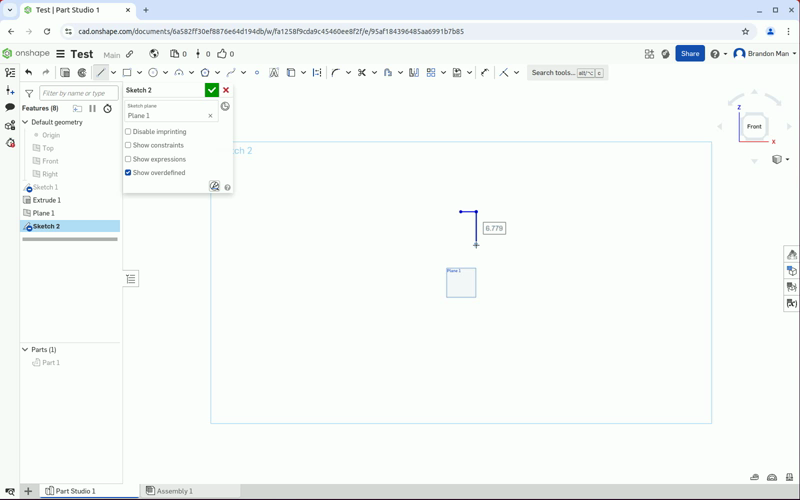
mouse_move(506, 244)
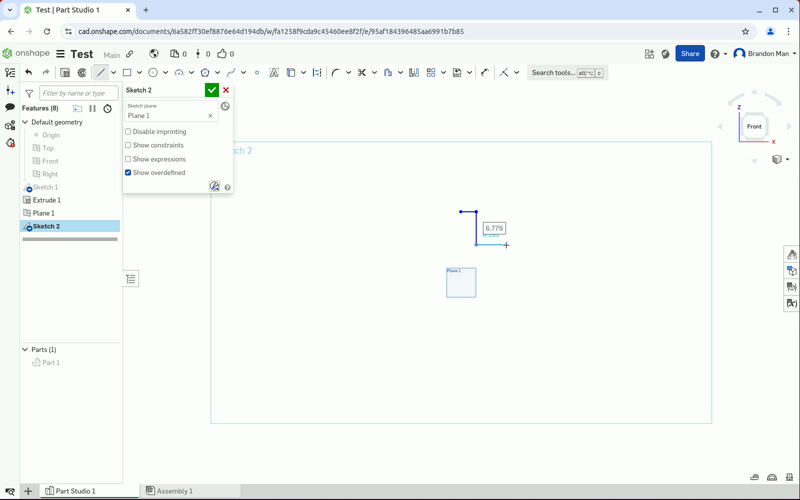
mouse_move(517, 244)
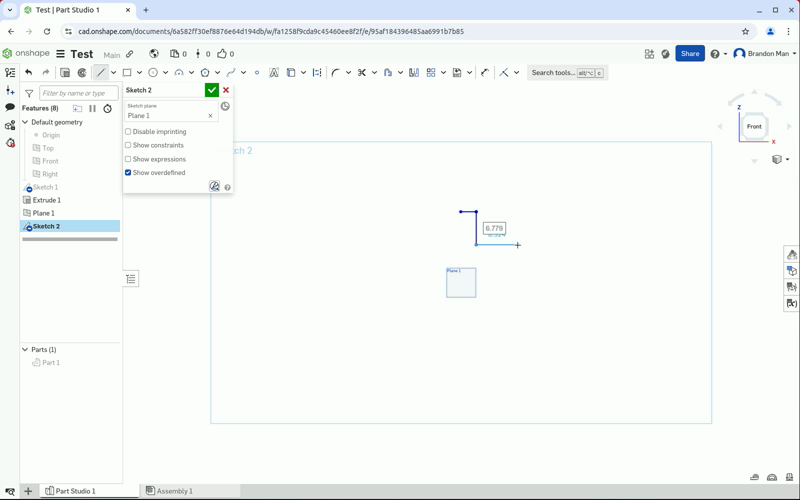
click(517, 244)
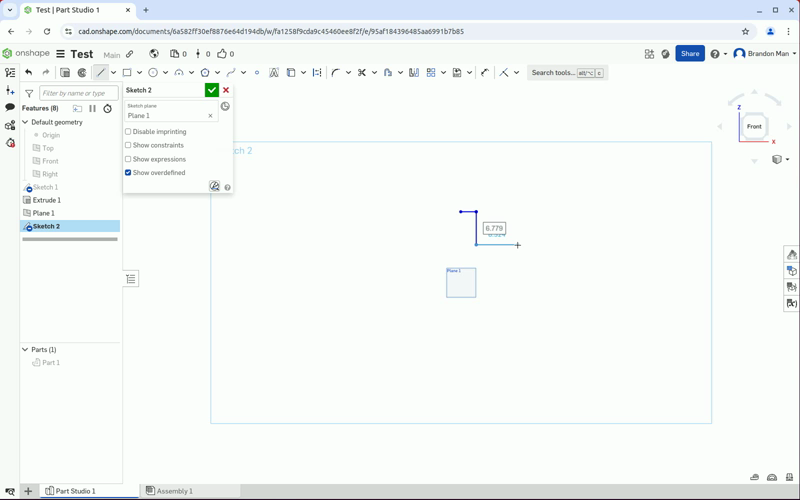
key_up(shift)
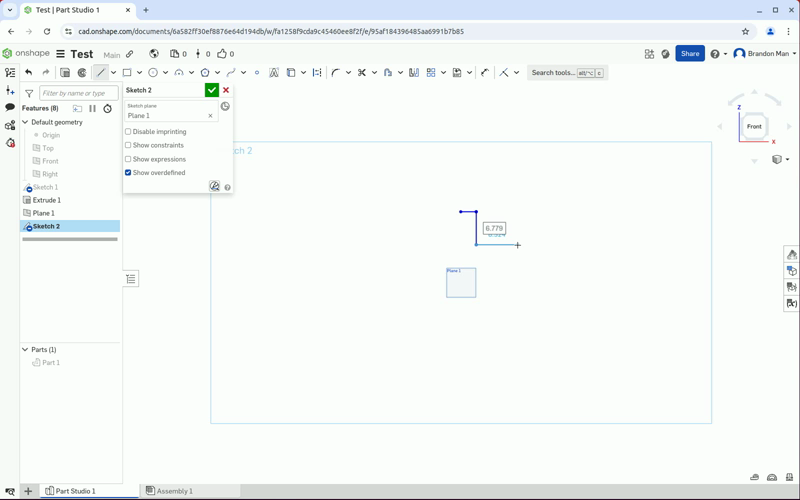
key_down(shift)
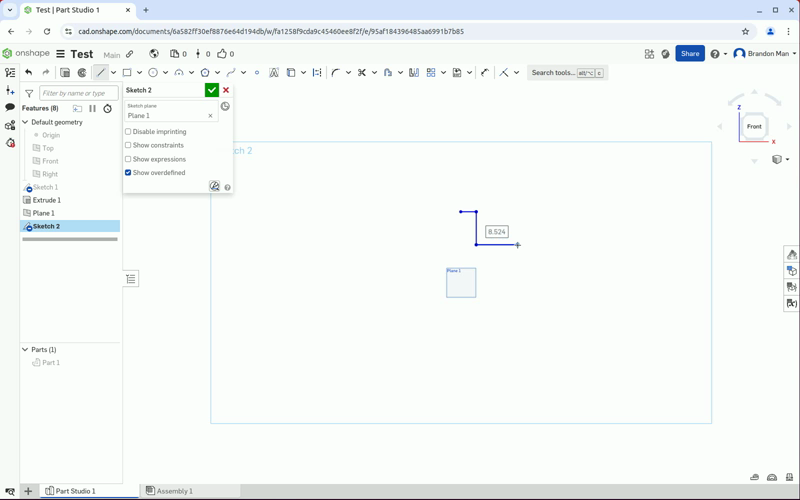
mouse_move(547, 244)
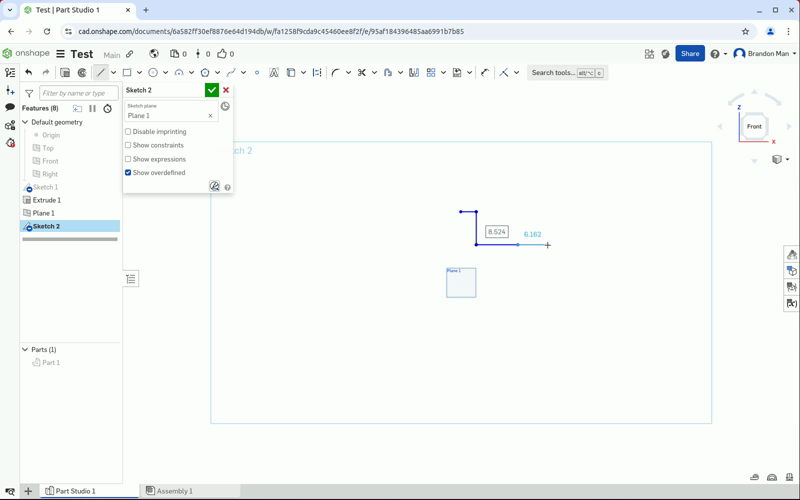
mouse_move(517, 188)
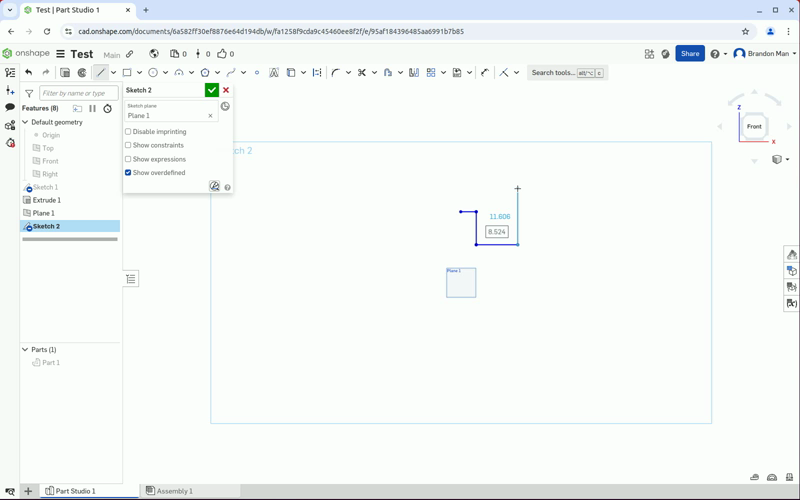
click(517, 188)
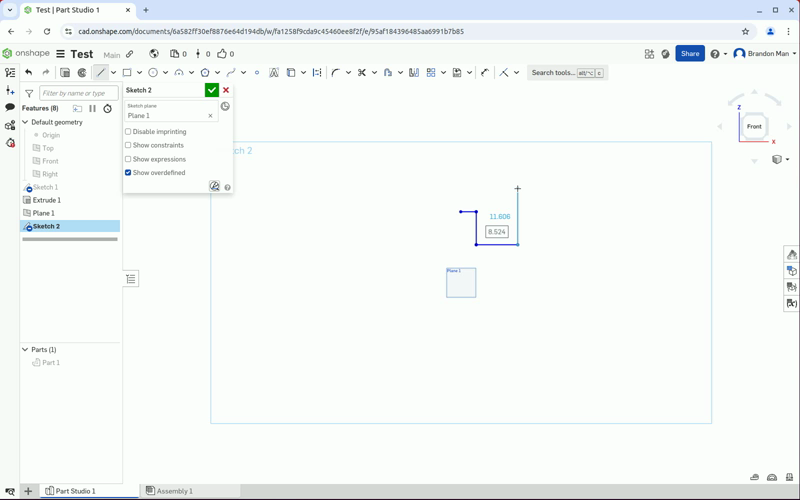
key_up(shift)
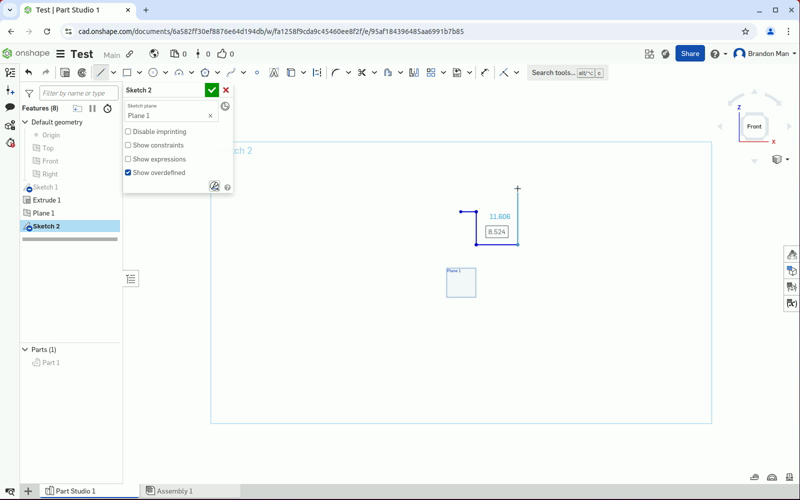
key_down(shift)
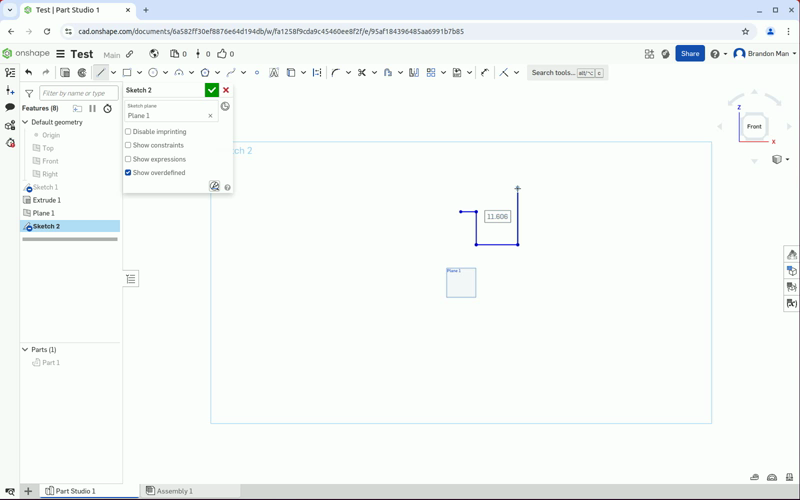
mouse_move(547, 188)
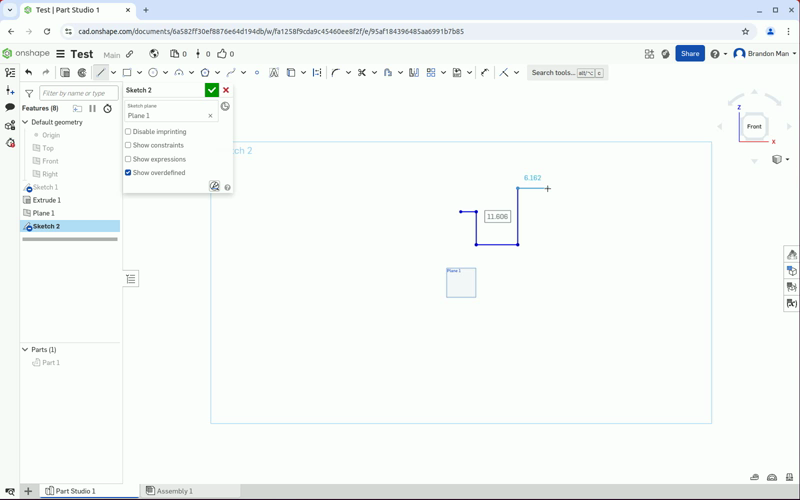
mouse_move(460, 188)
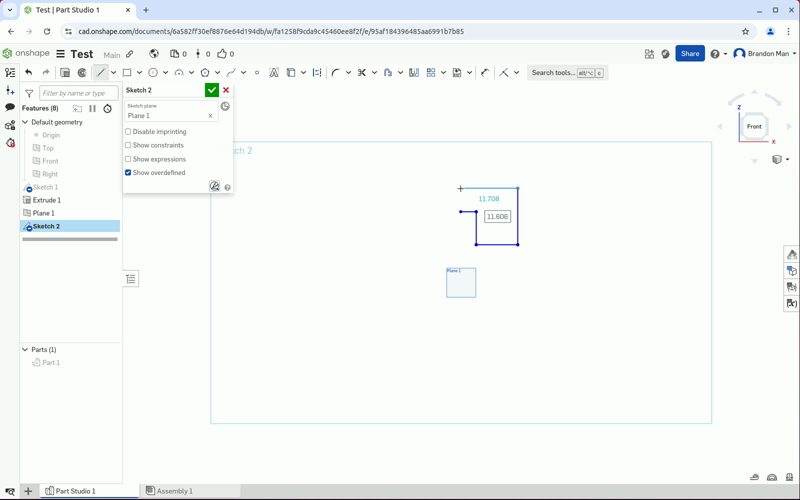
click(460, 188)
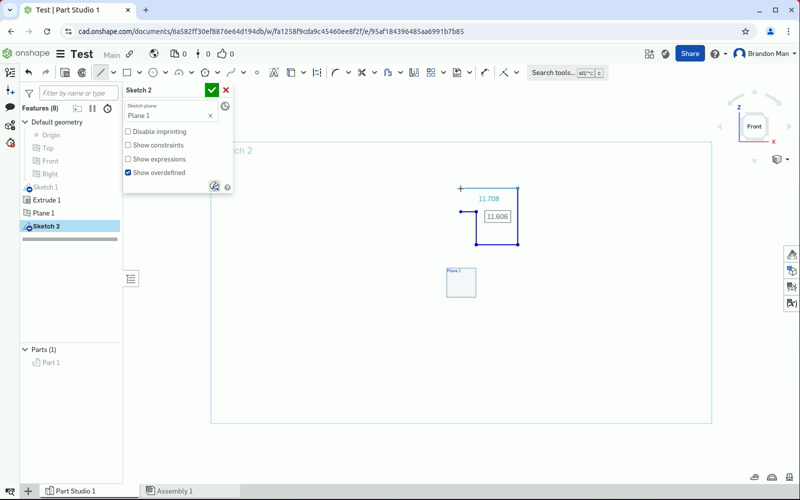
key_up(shift)
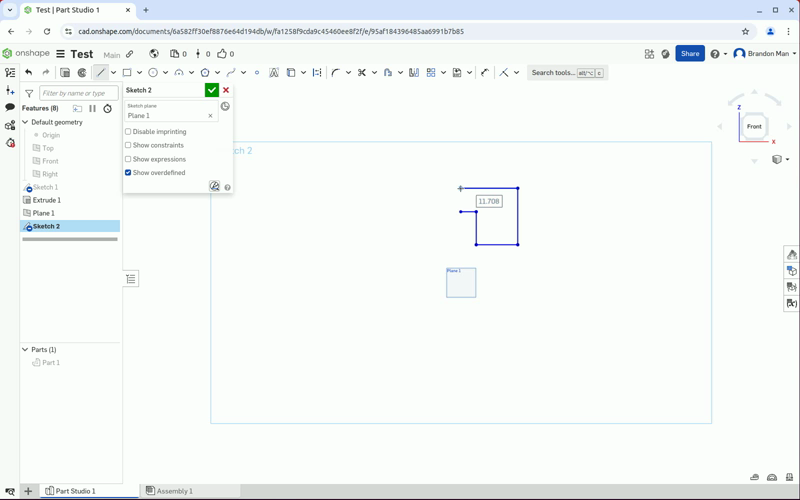
mouse_move(490, 188)
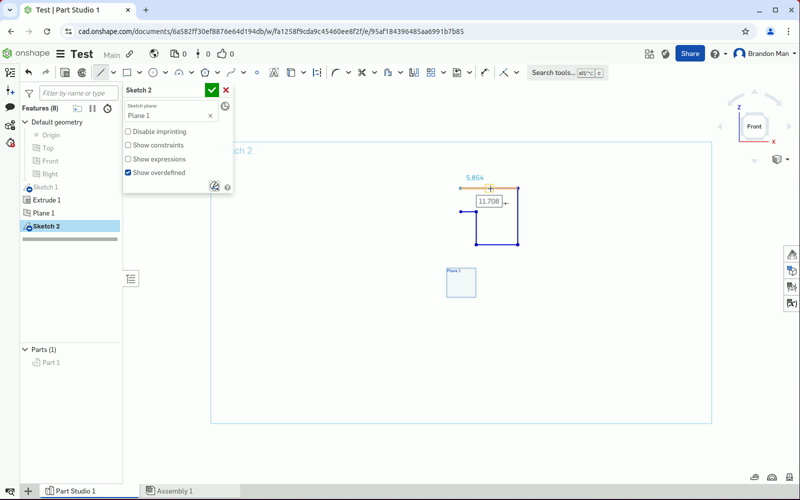
key_down(shift)
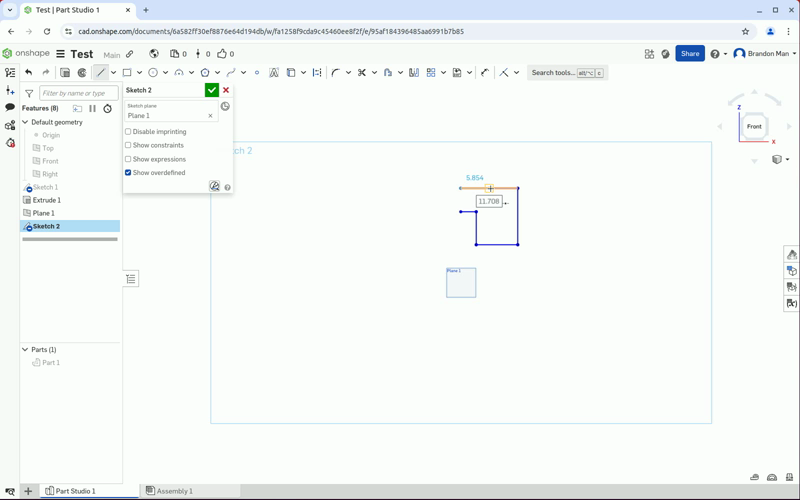
mouse_move(460, 211)
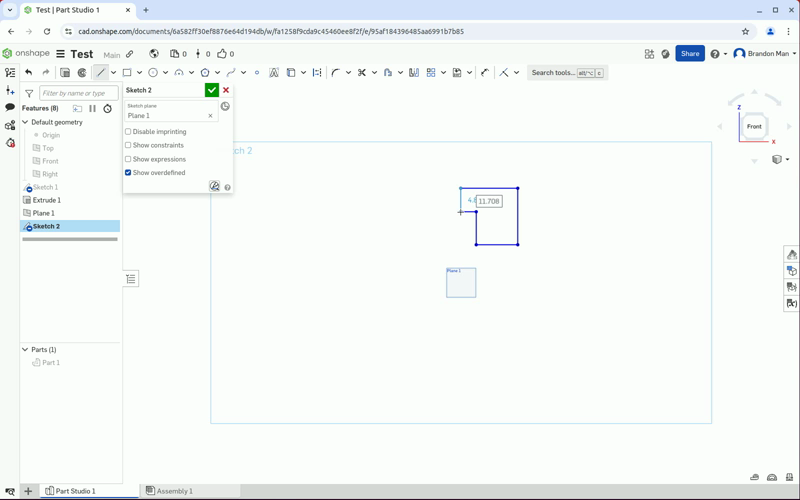
key_up(shift)
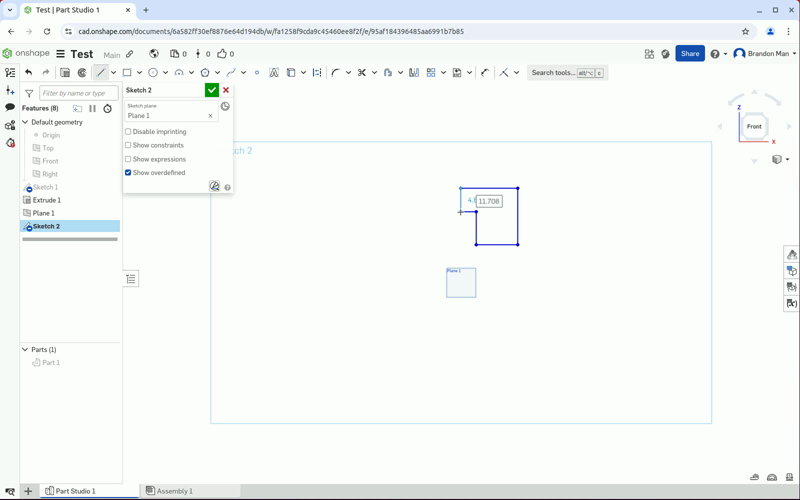
click(460, 211)
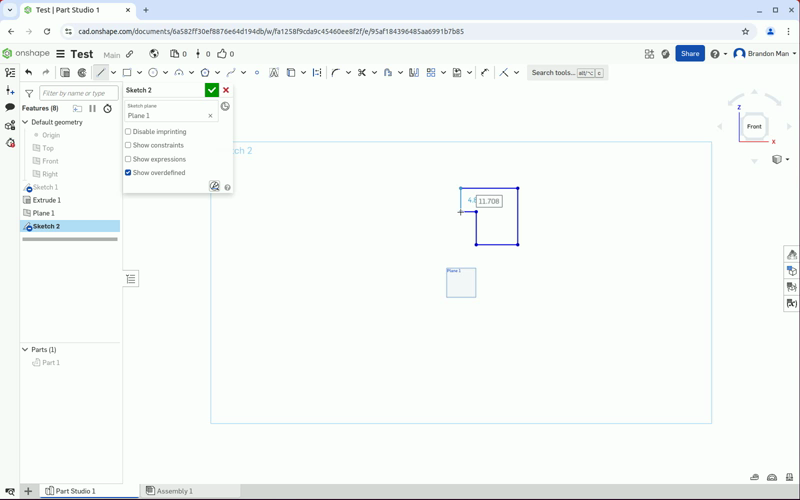
key(esc)
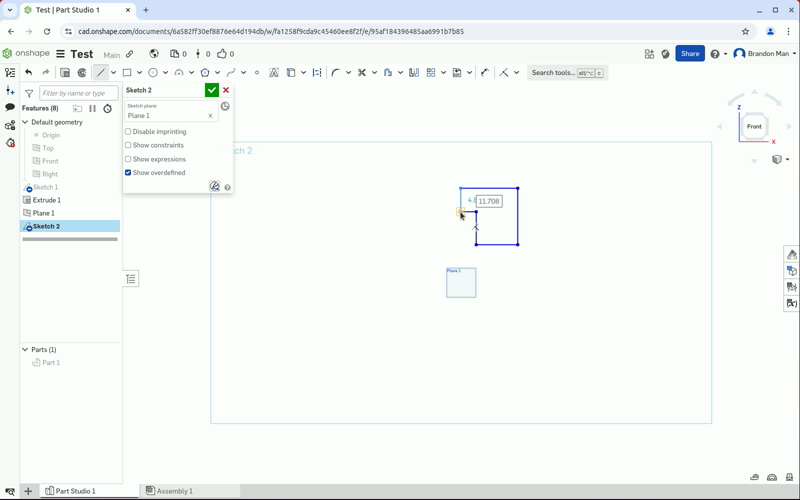
mouse_move(475, 192)
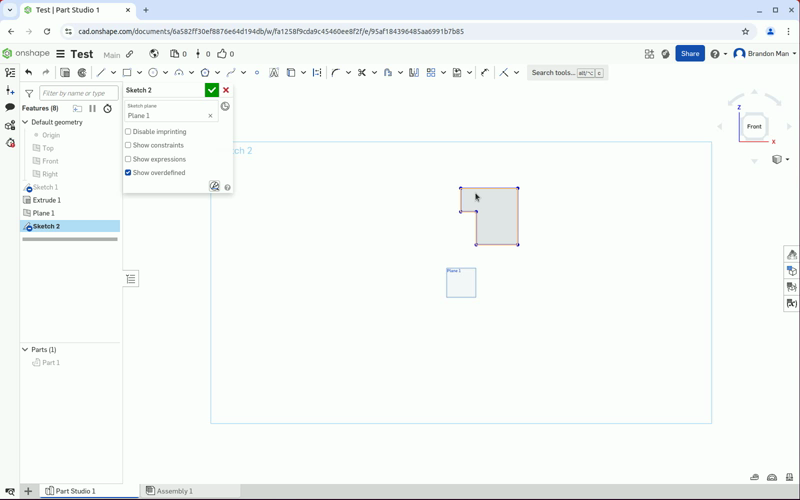
click(475, 192)
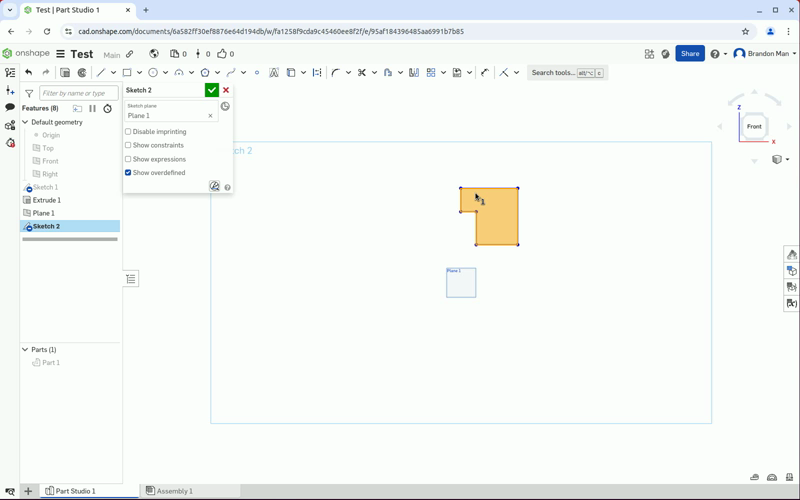
mouse_move(73, 352)
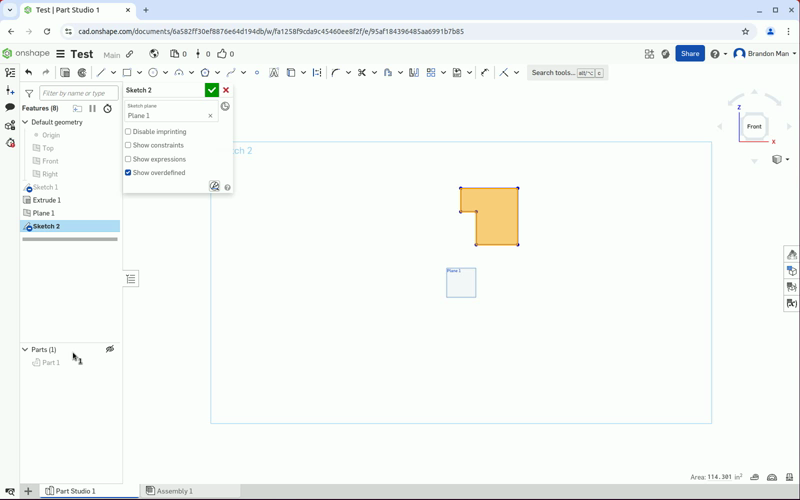
key(shift+y)
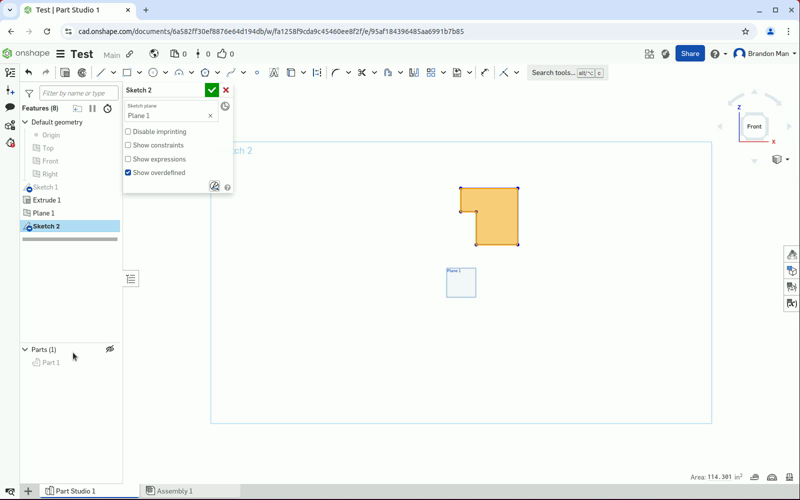
key(shift+e)
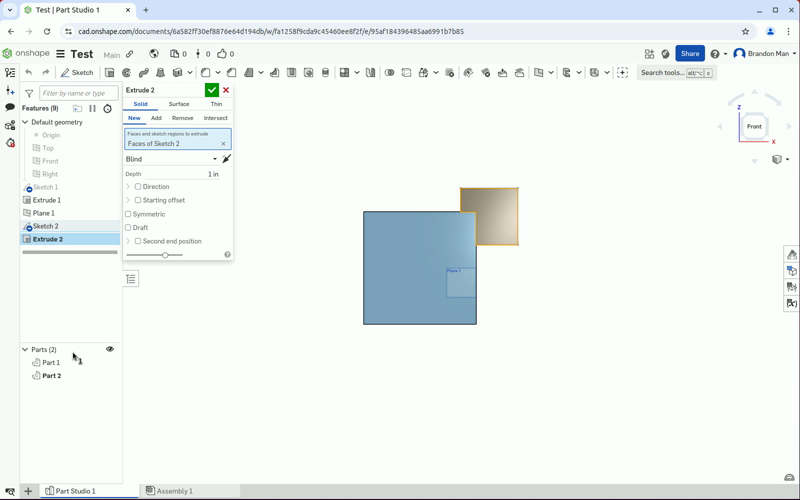
mouse_move(143, 106)
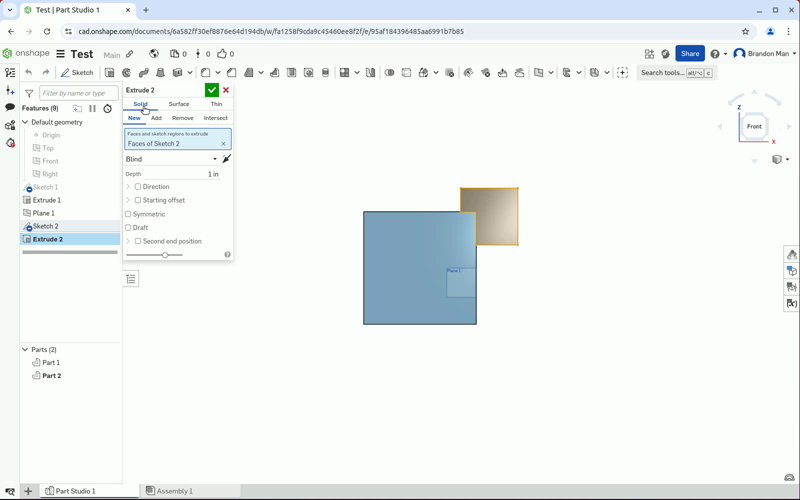
click(143, 106)
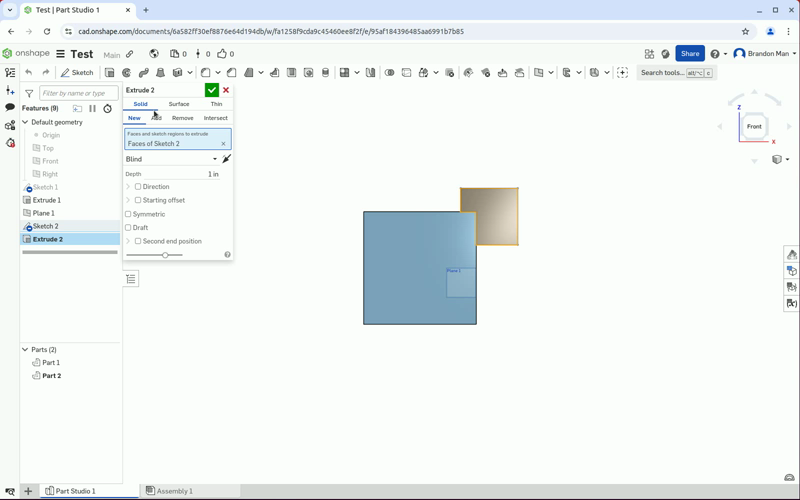
mouse_move(186, 120)
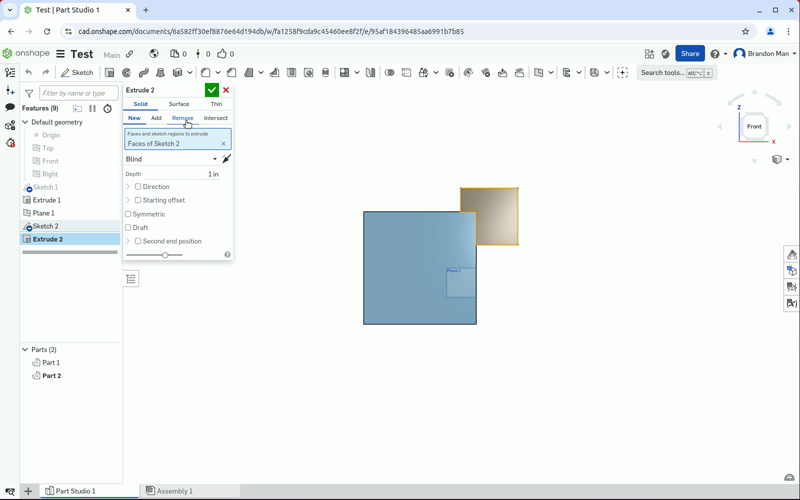
click(186, 120)
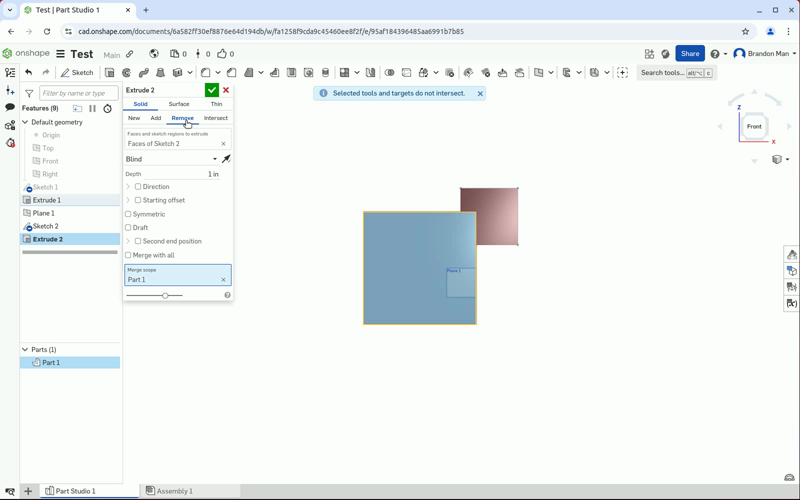
key(tab, 4)
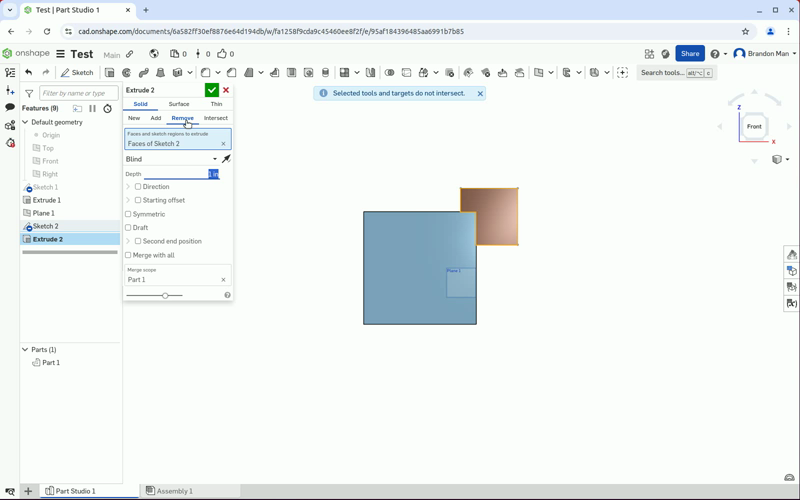
text(17.331)
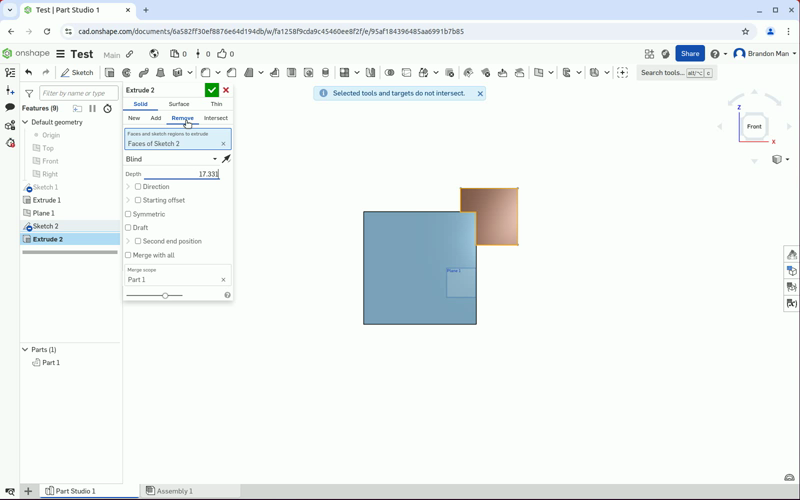
key(tab, 6)
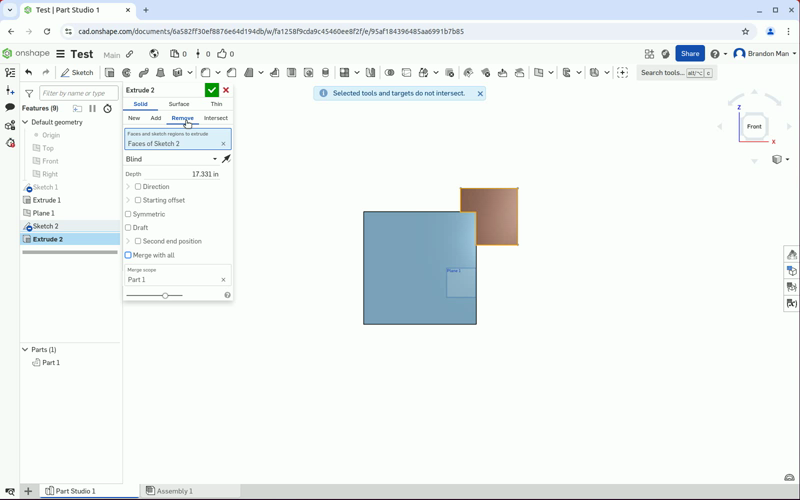
key(space)
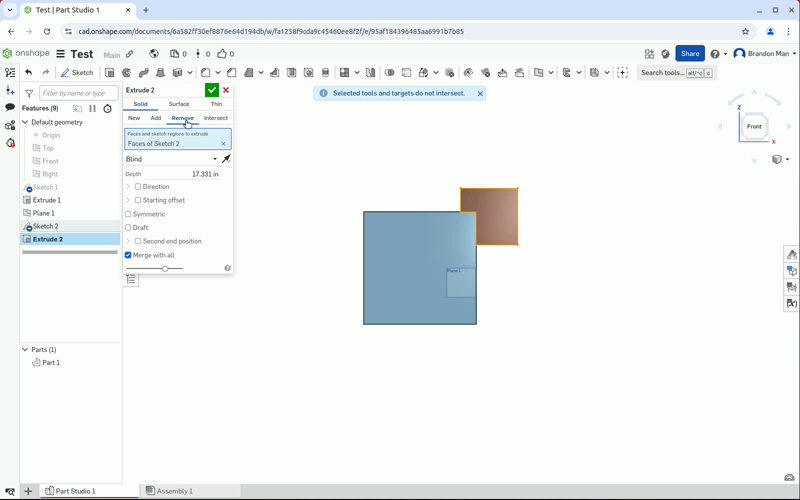
key(enter)
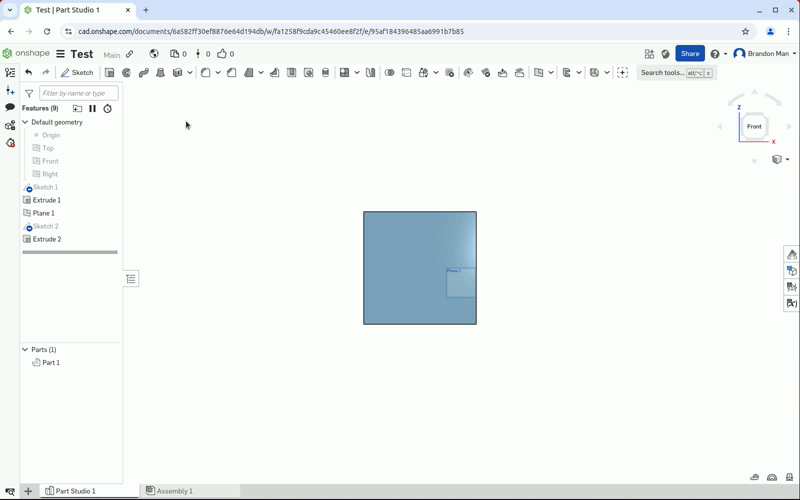
key(shift+h)
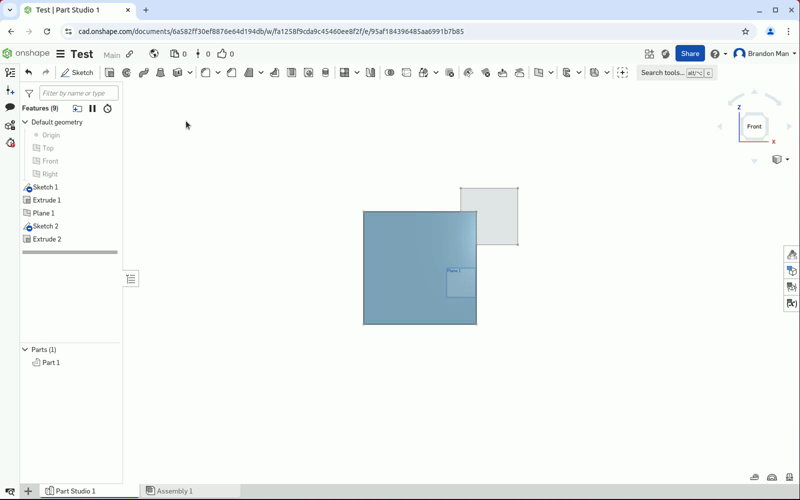
key(shift+h)
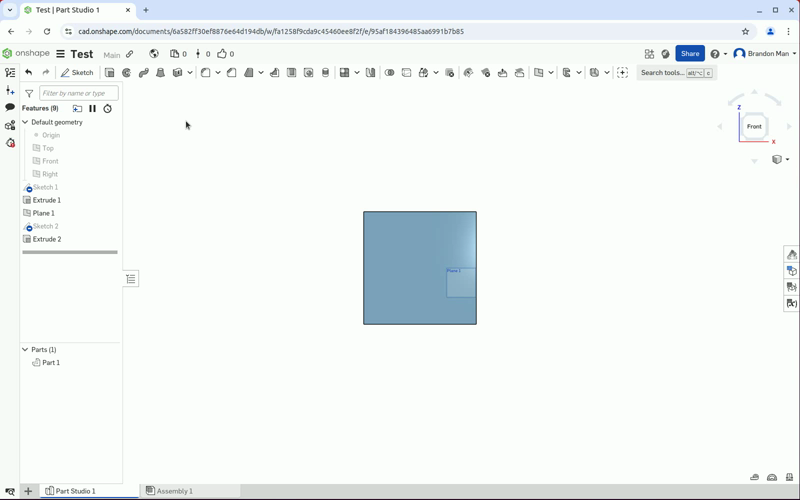
mouse_move(73, 189)
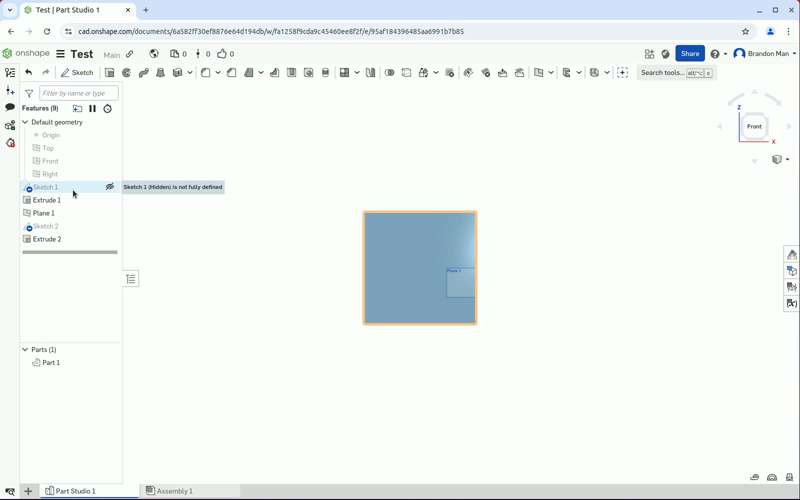
click(73, 189)
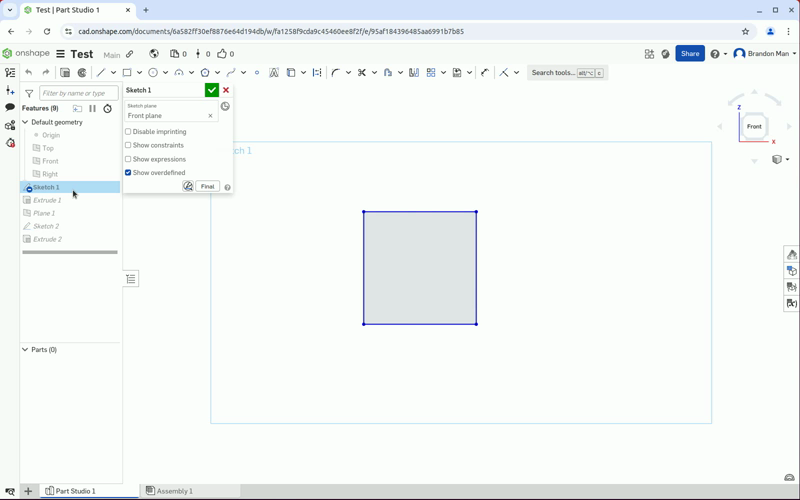
mouse_move(229, 92)
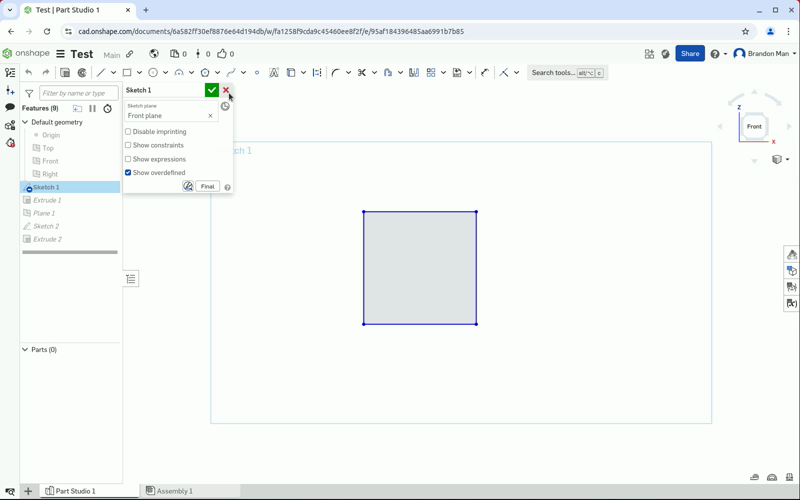
click(229, 92)
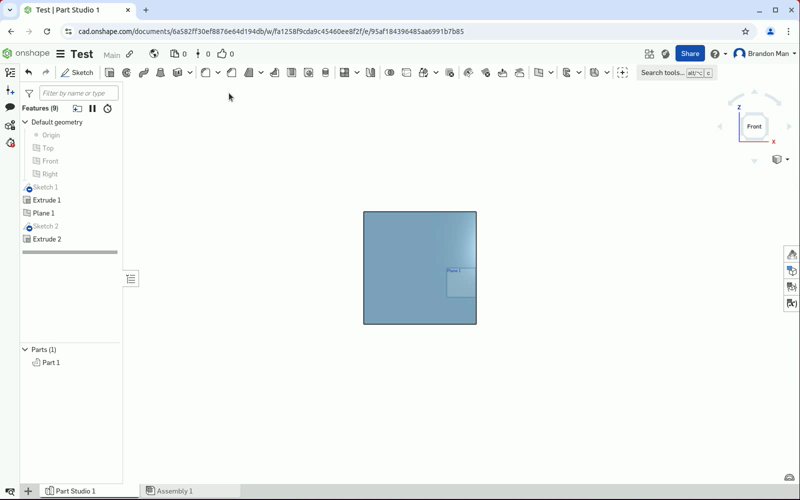
mouse_move(73, 352)
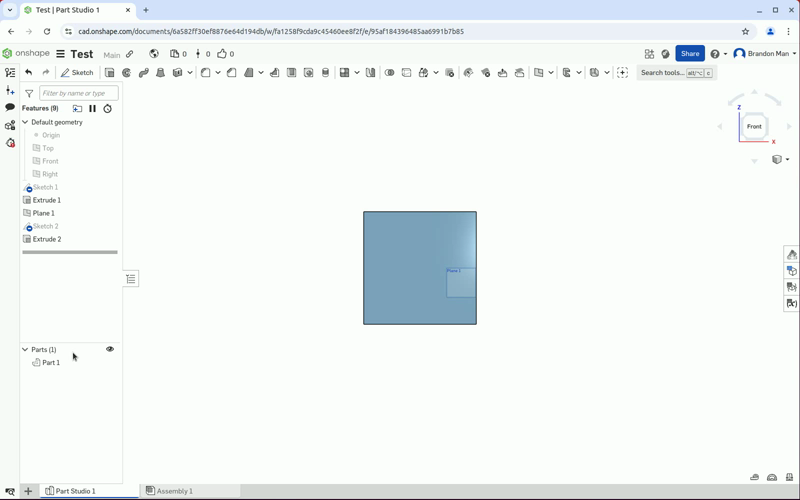
key(y)
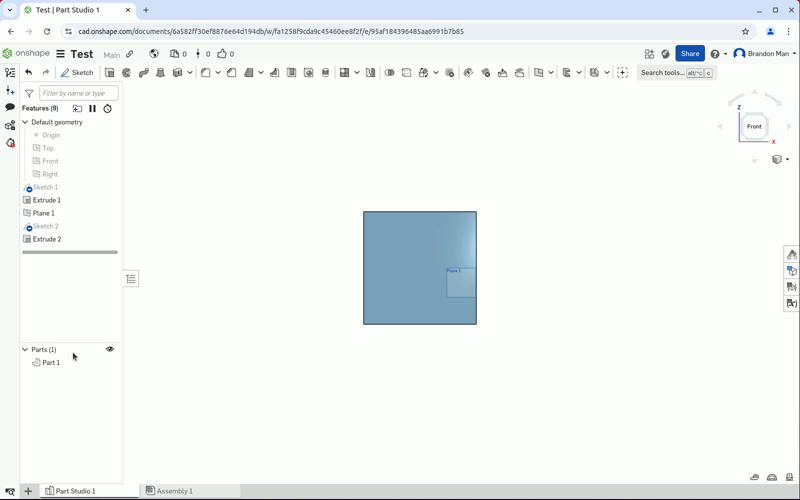
key(shift+p)
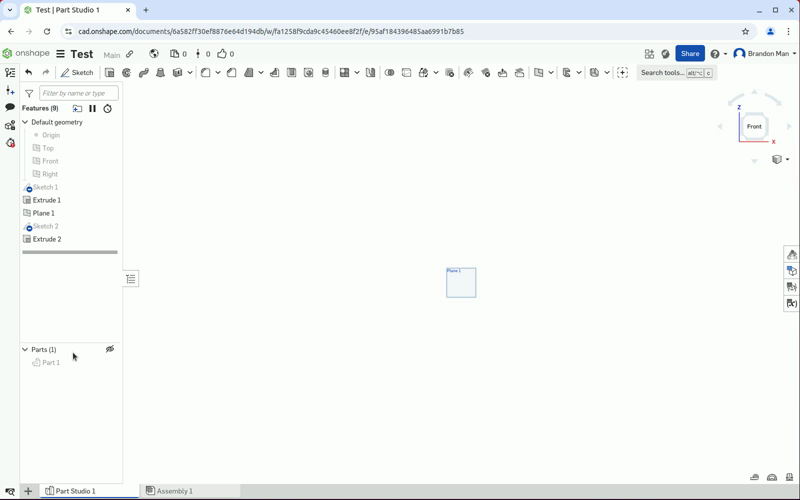
key(space)
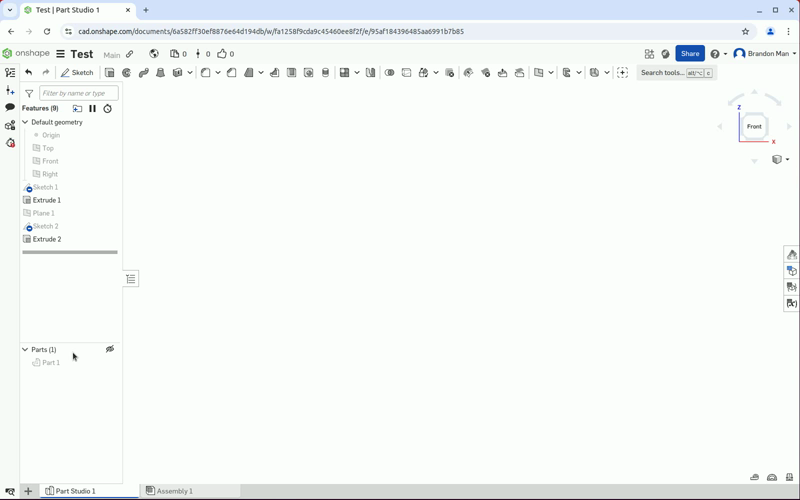
key_down(shift)
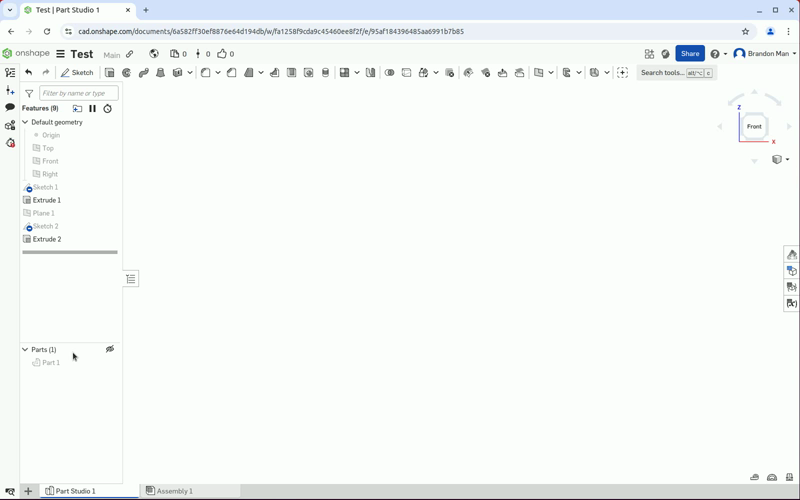
key(left)
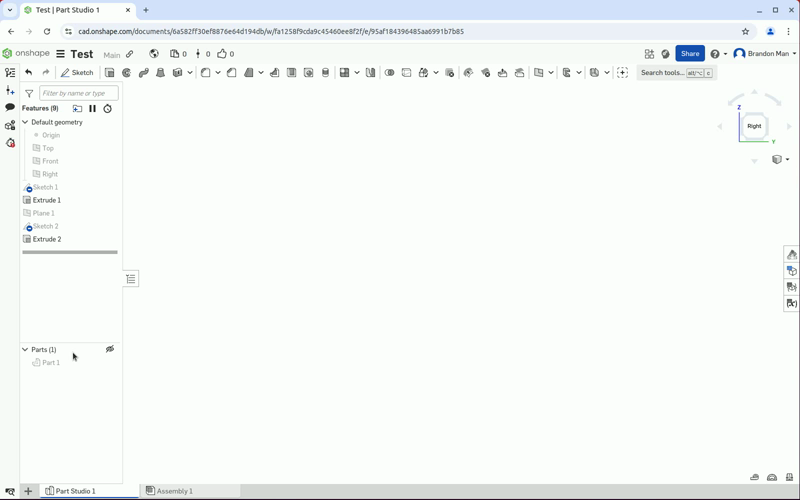
key_up(shift)
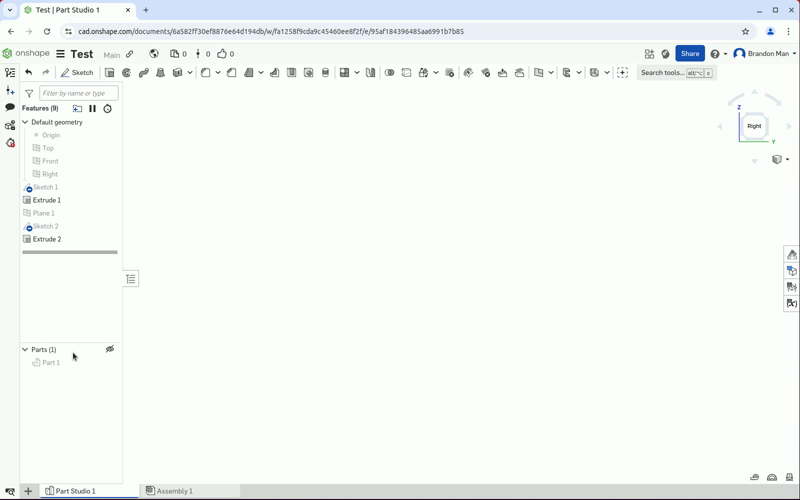
mouse_move(73, 352)
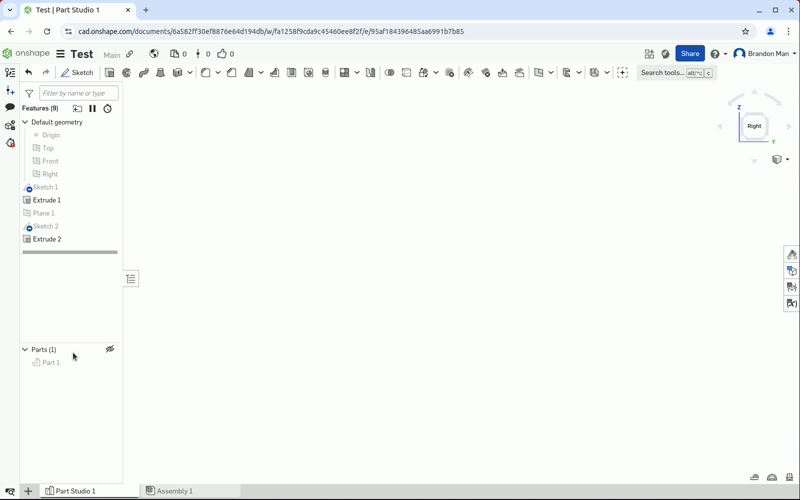
key(shift+y)
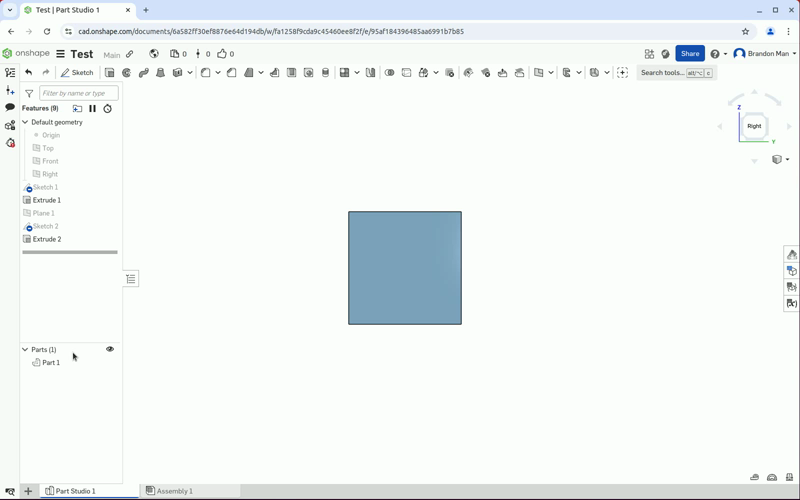
mouse_move(541, 75)
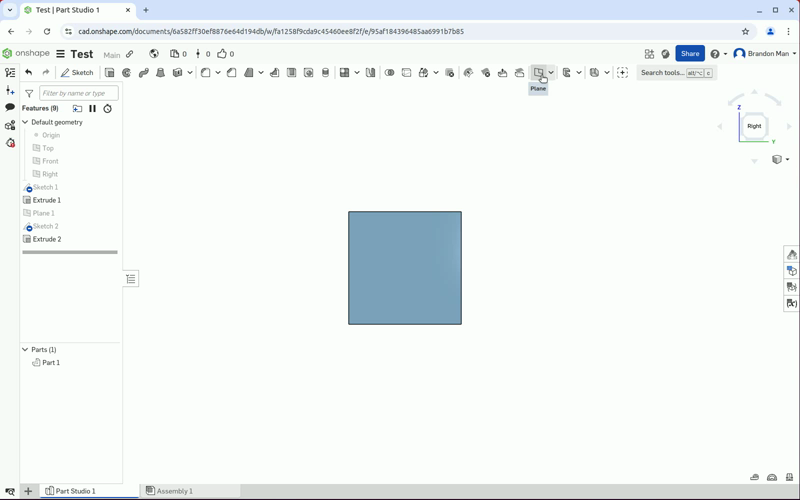
click(541, 75)
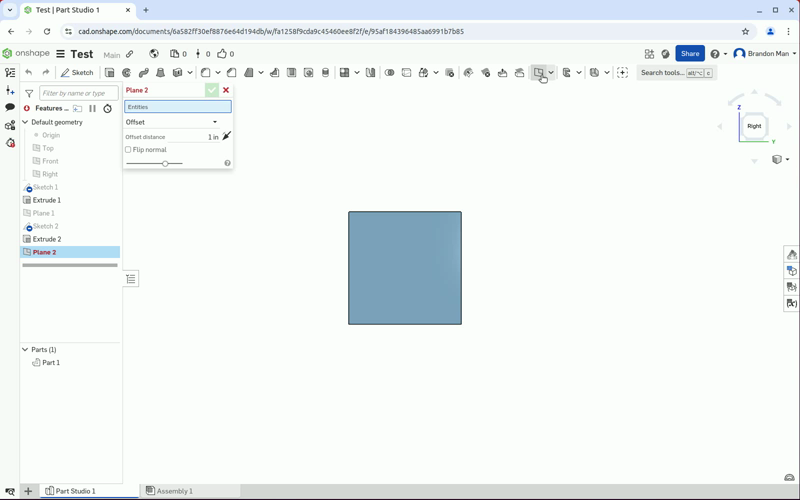
mouse_move(73, 176)
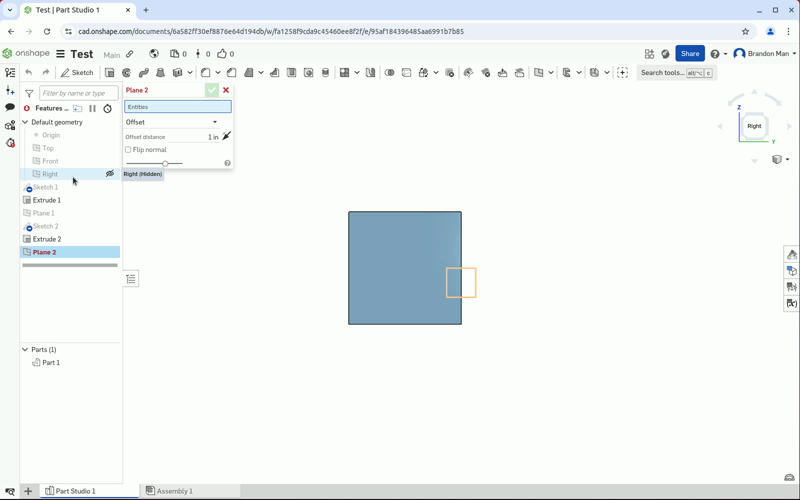
click(73, 176)
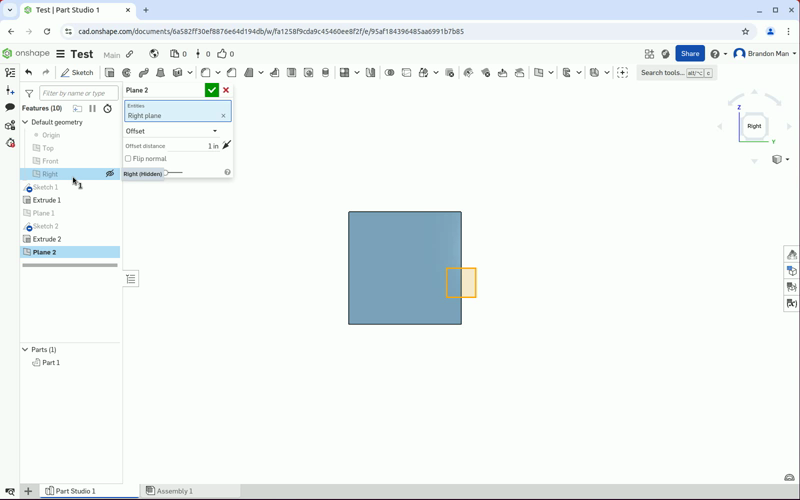
key(tab, 2)
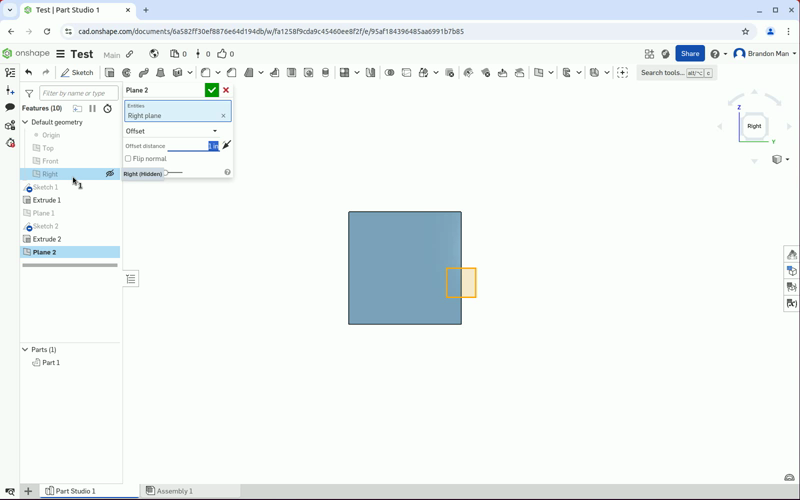
text(3.143)
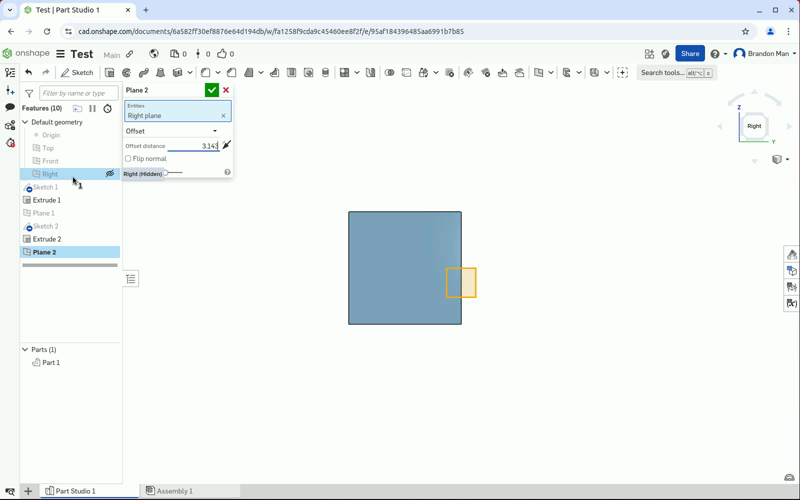
key(enter, 2)
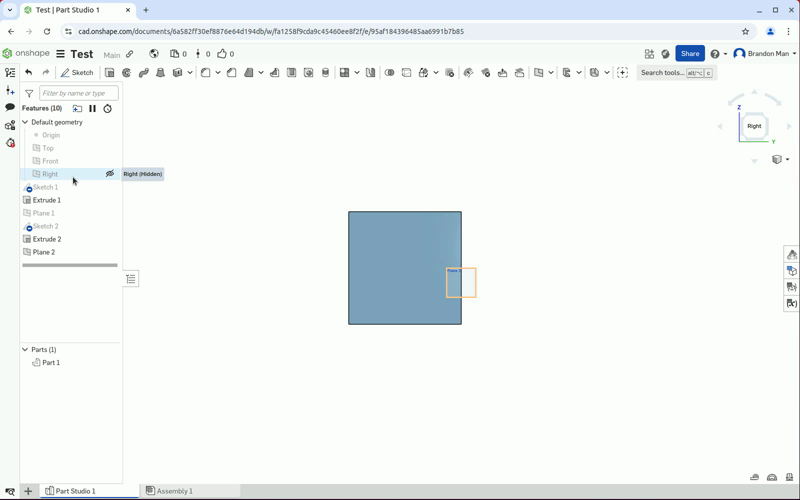
key(shift+s)
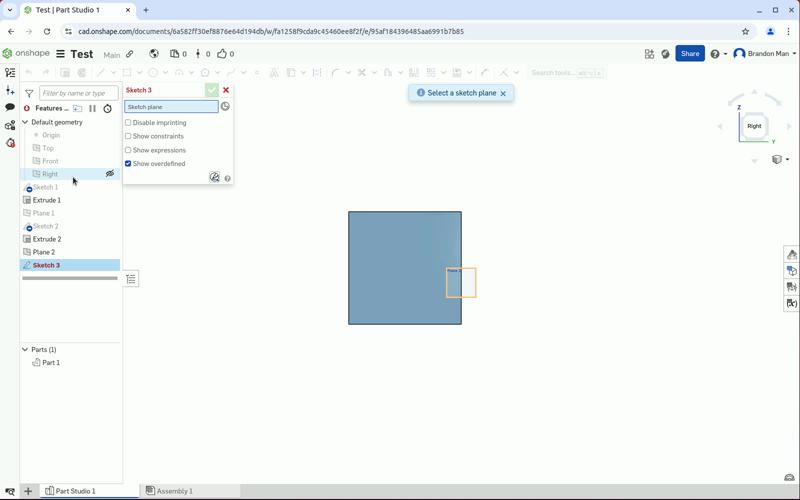
mouse_move(73, 254)
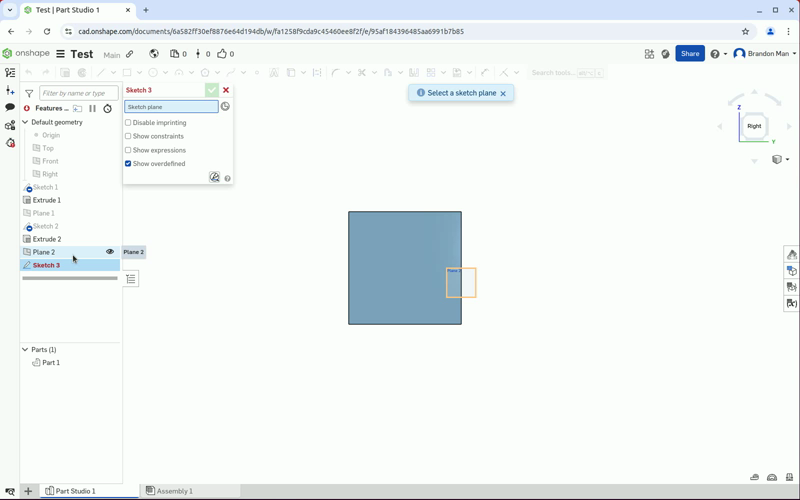
click(73, 254)
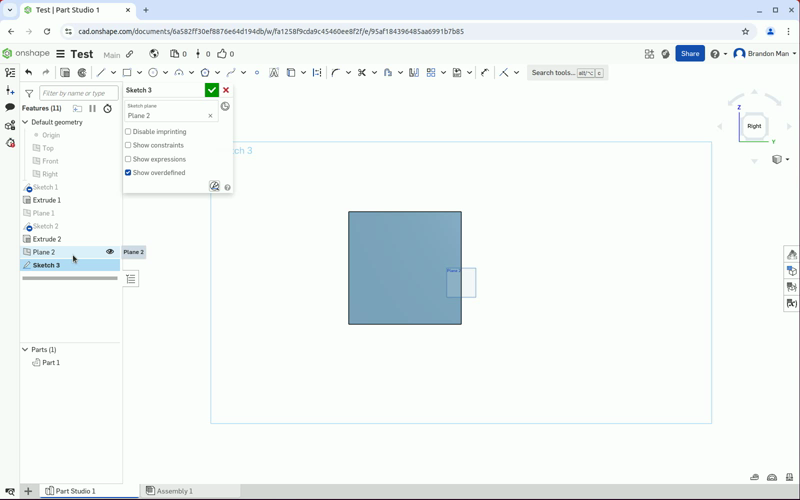
mouse_move(73, 352)
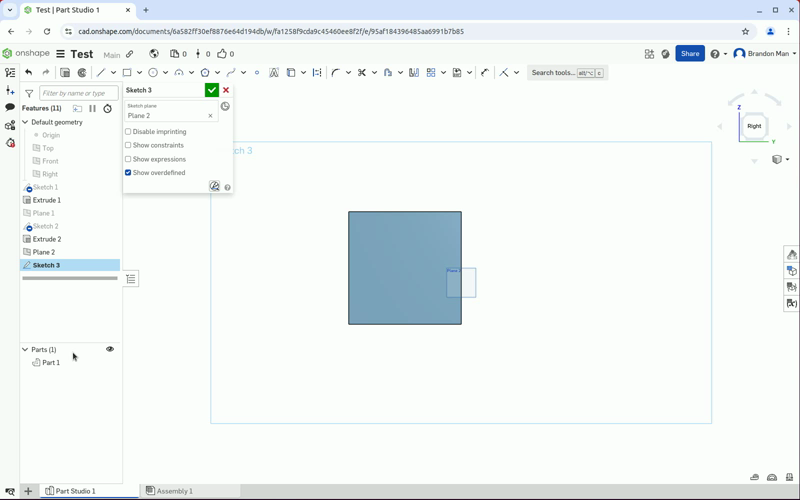
key(y)
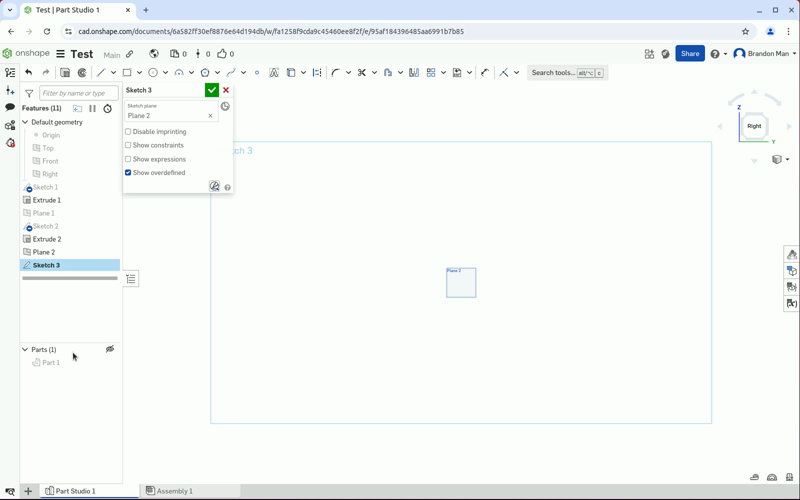
key(l)
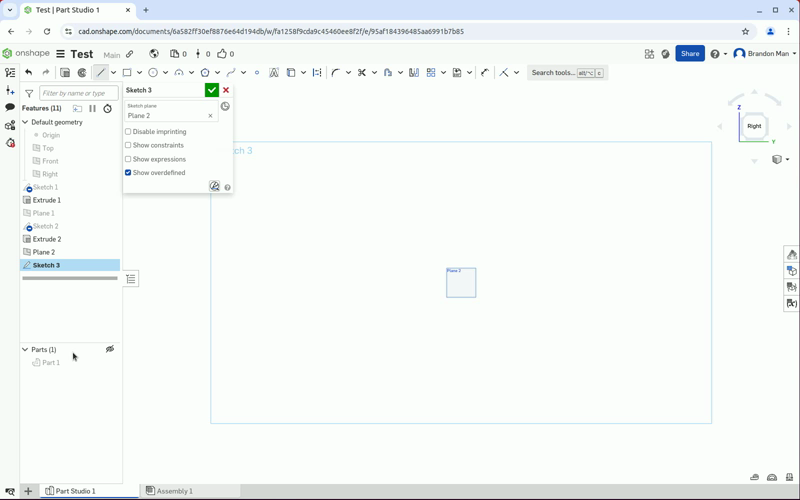
key_down(shift)
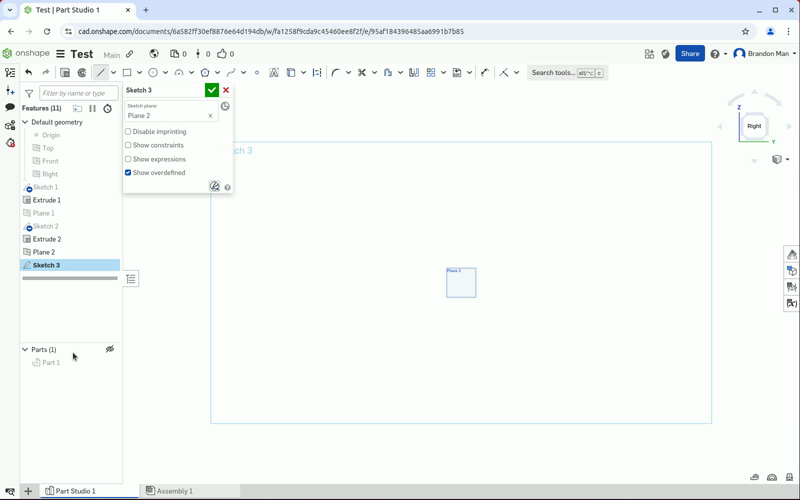
mouse_move(348, 239)
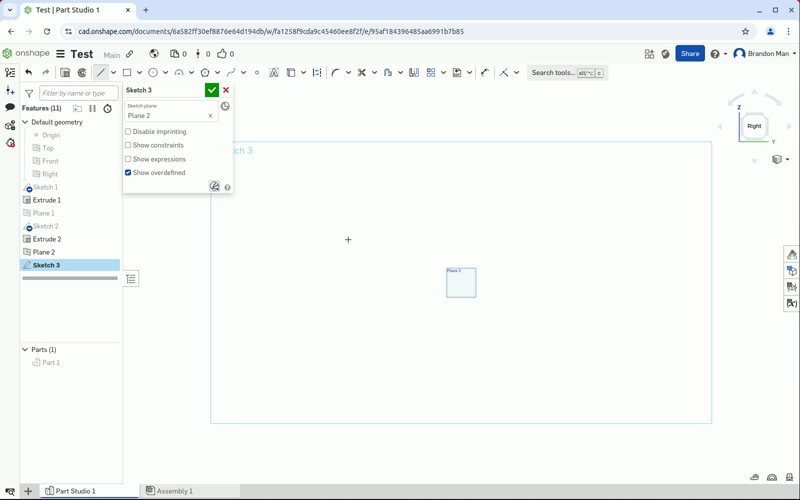
click(348, 239)
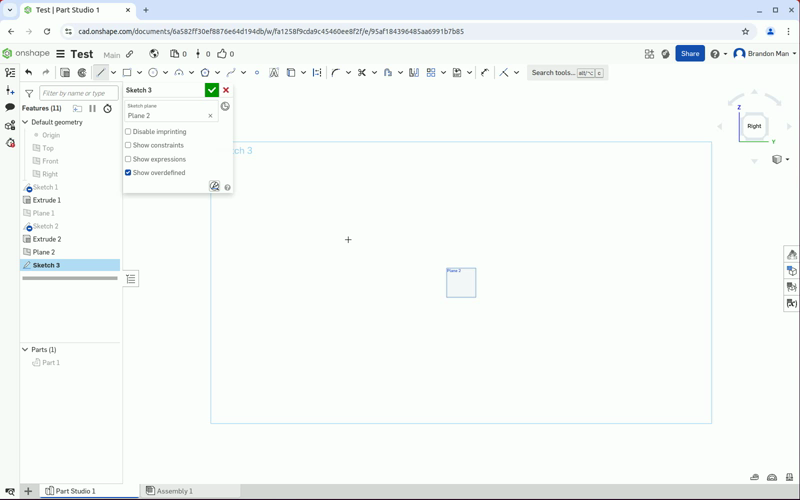
key_up(shift)
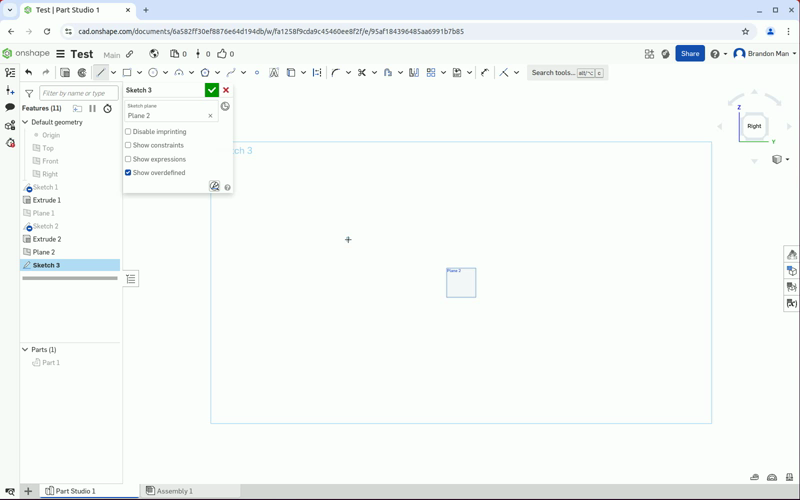
key_down(shift)
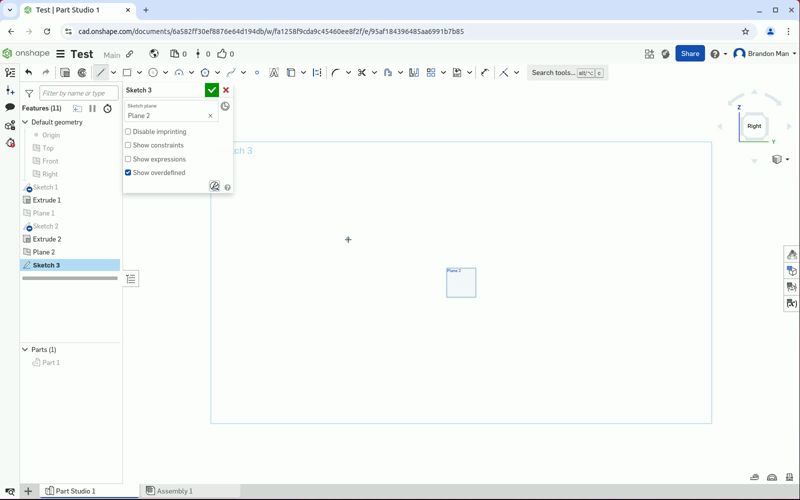
mouse_move(378, 239)
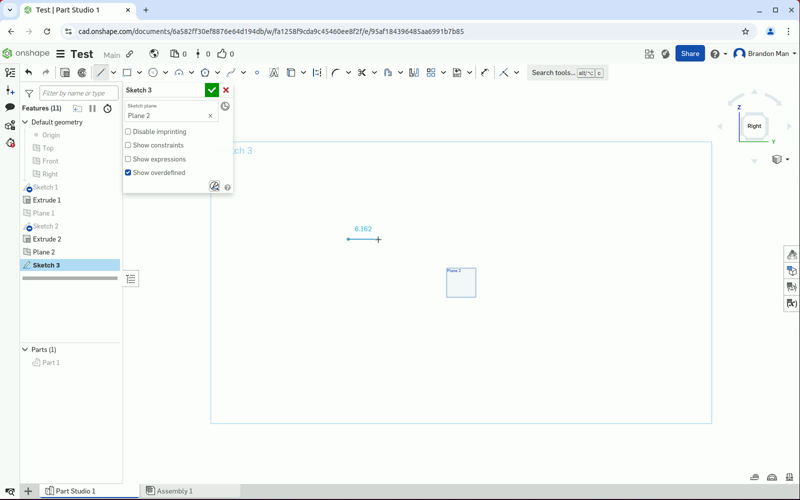
mouse_move(378, 239)
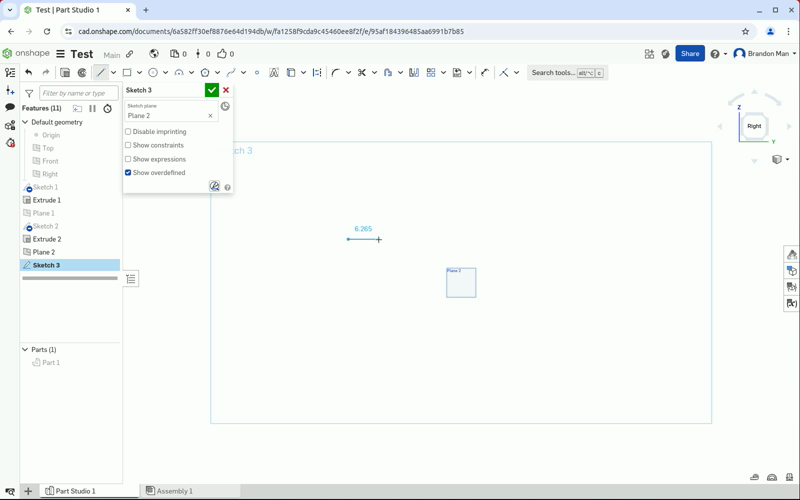
click(378, 239)
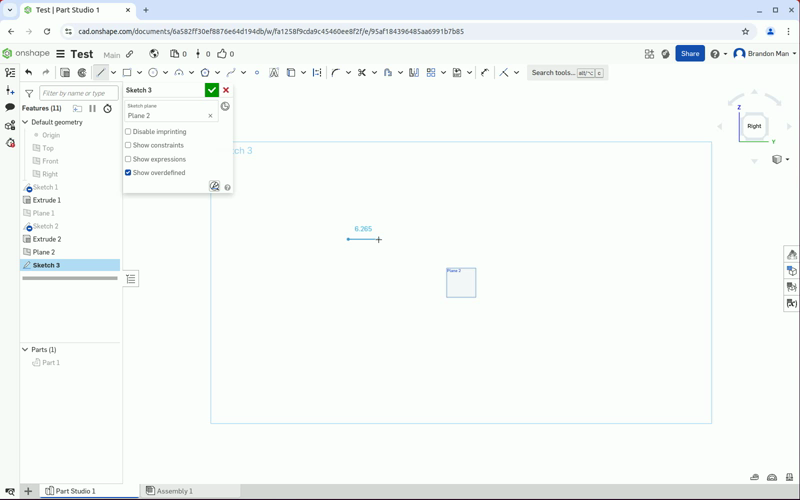
key_up(shift)
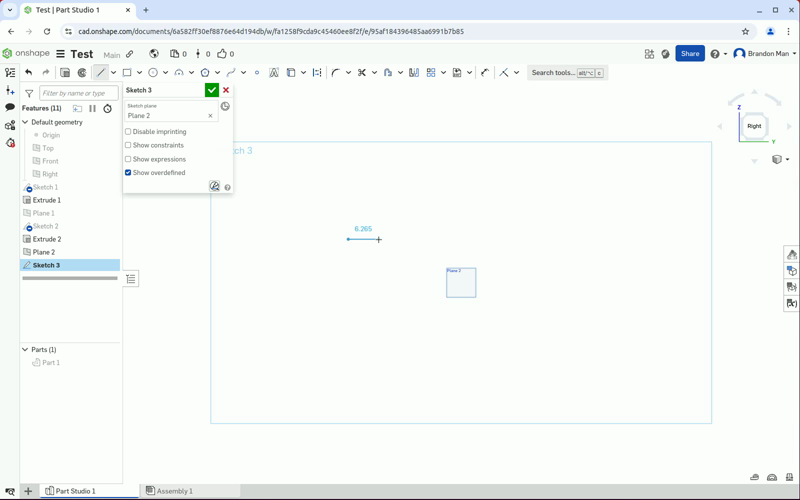
key_down(shift)
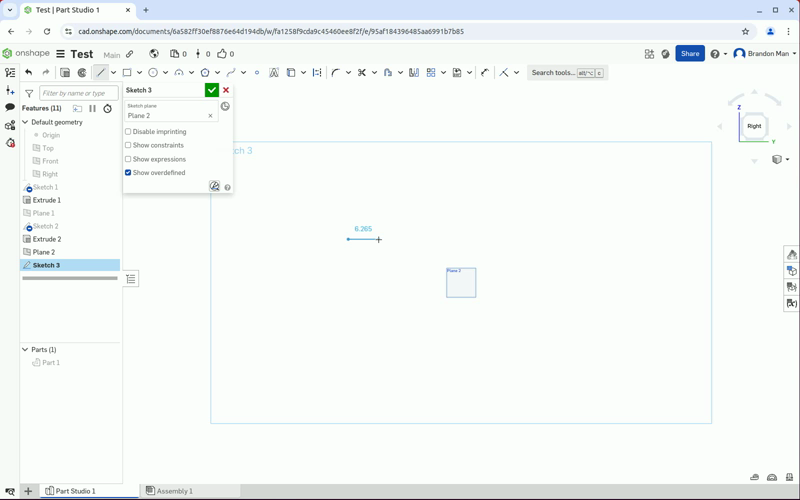
mouse_move(408, 239)
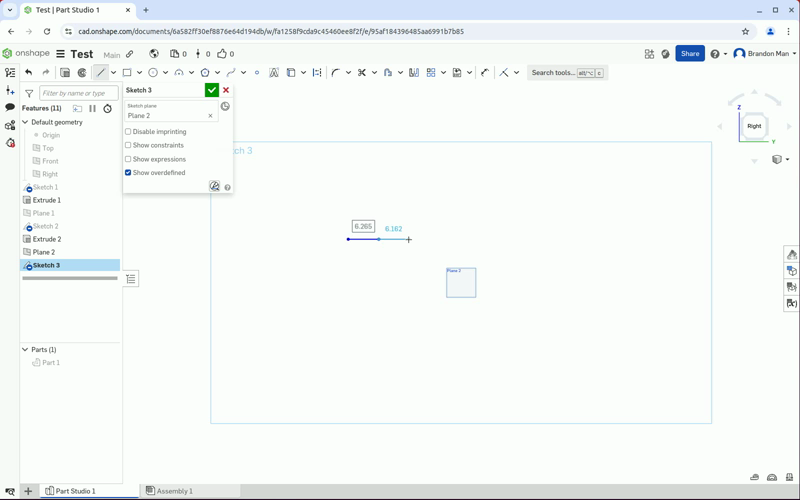
mouse_move(378, 209)
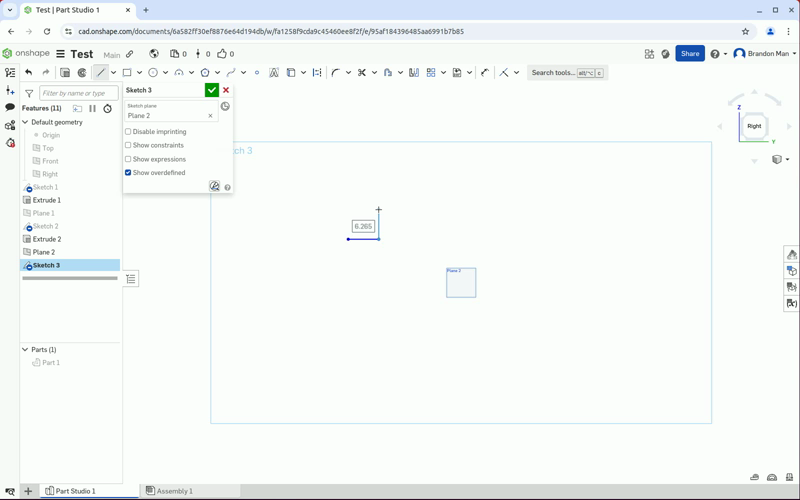
click(378, 209)
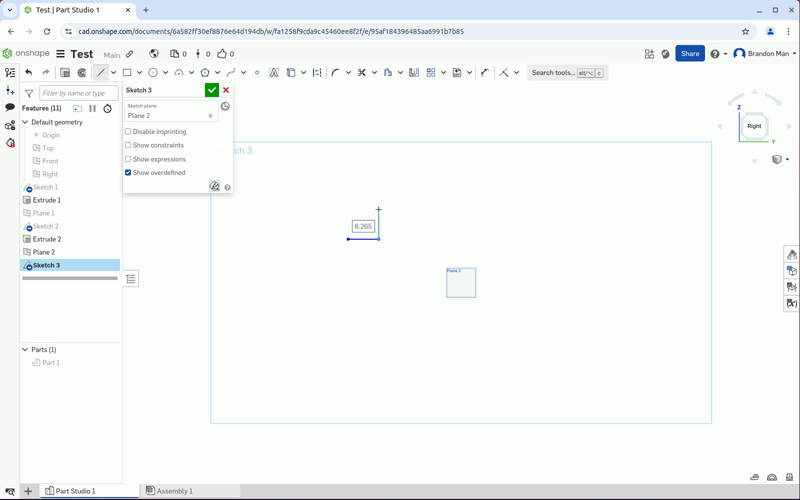
key_up(shift)
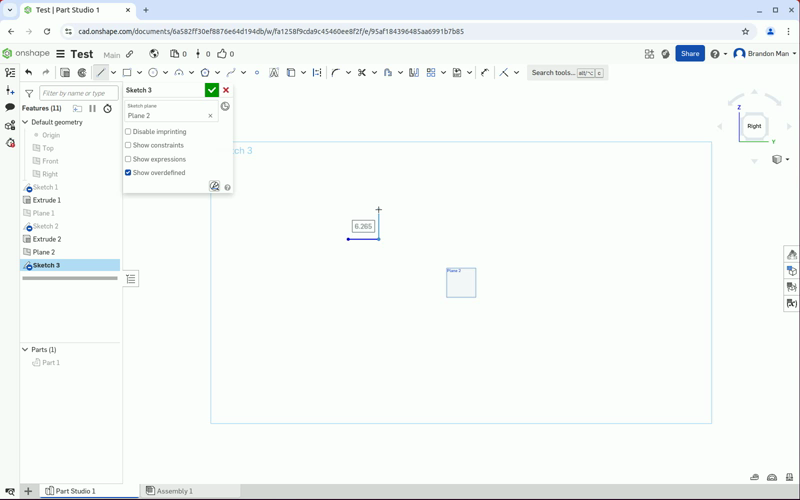
key_down(shift)
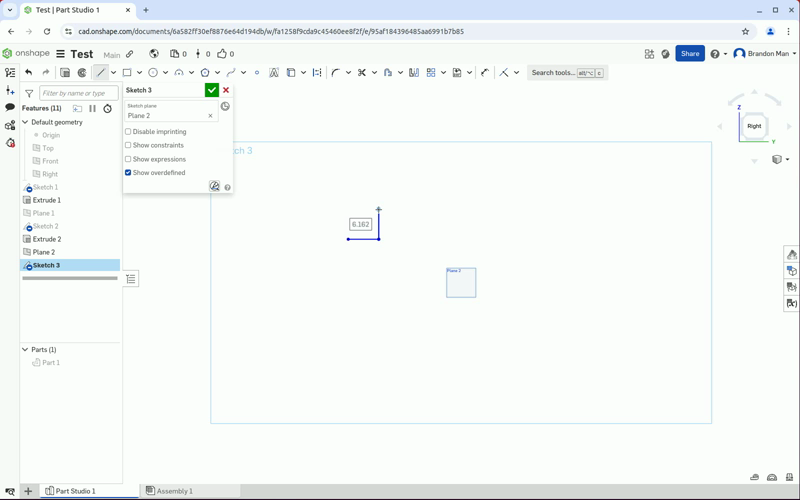
mouse_move(408, 209)
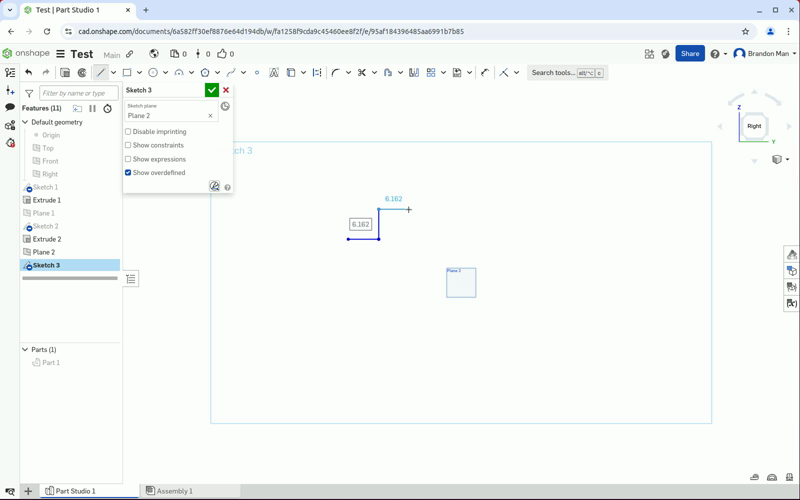
mouse_move(348, 209)
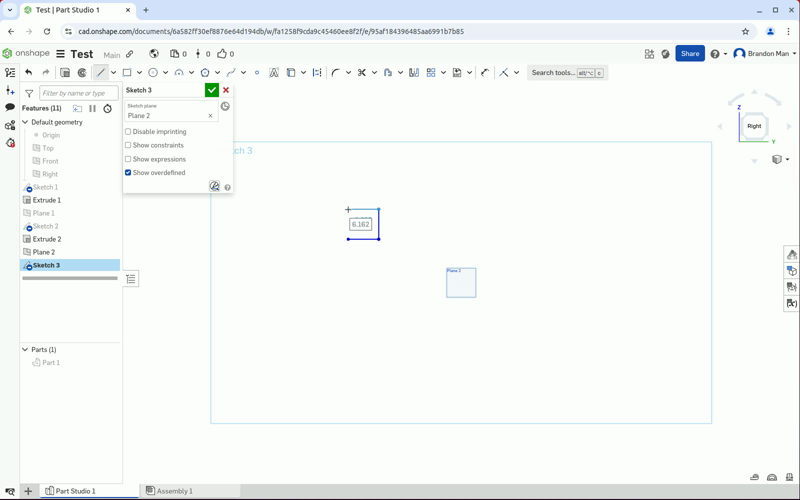
click(348, 209)
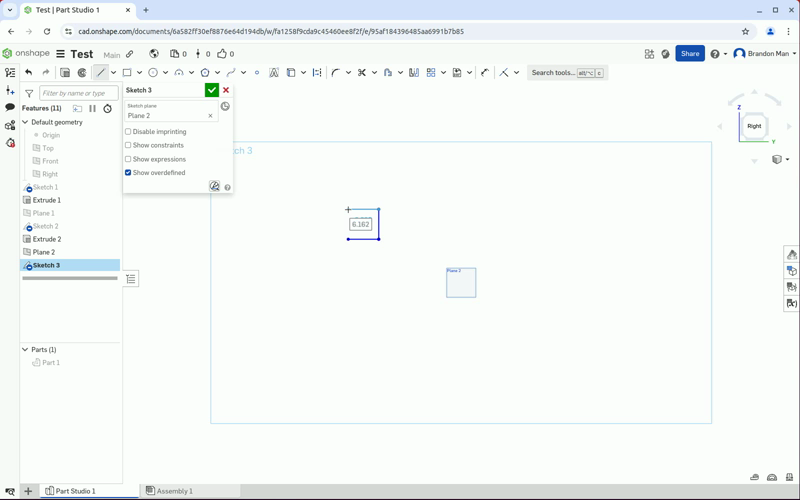
key_up(shift)
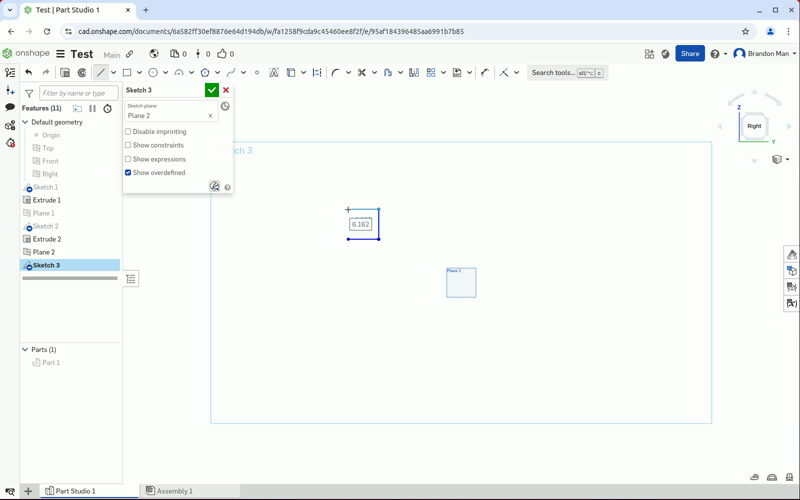
mouse_move(378, 209)
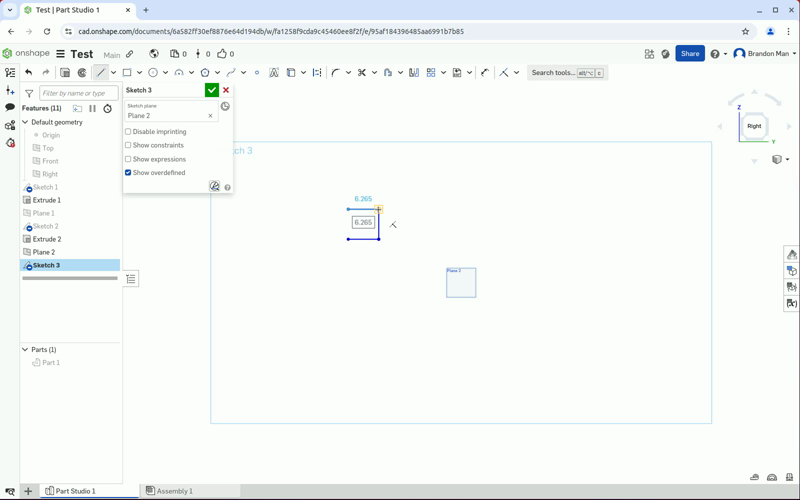
key_down(shift)
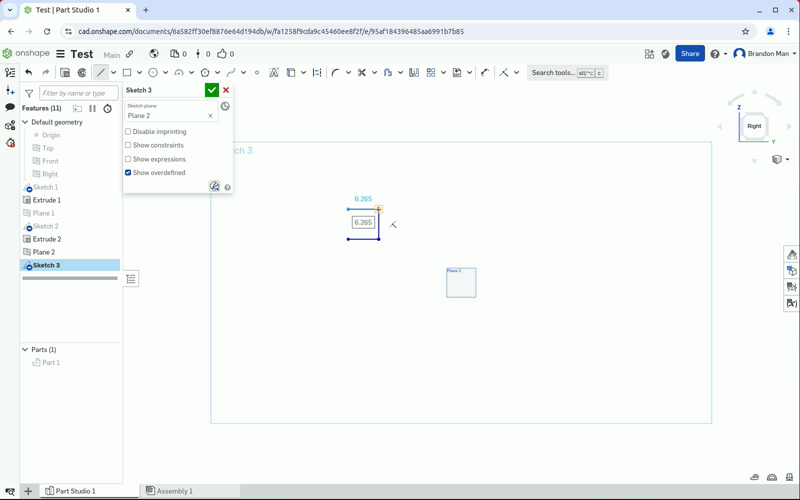
mouse_move(348, 239)
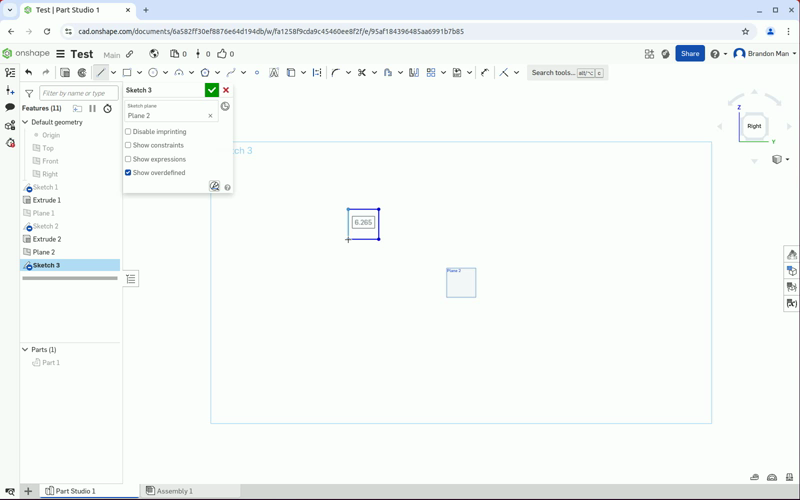
key_up(shift)
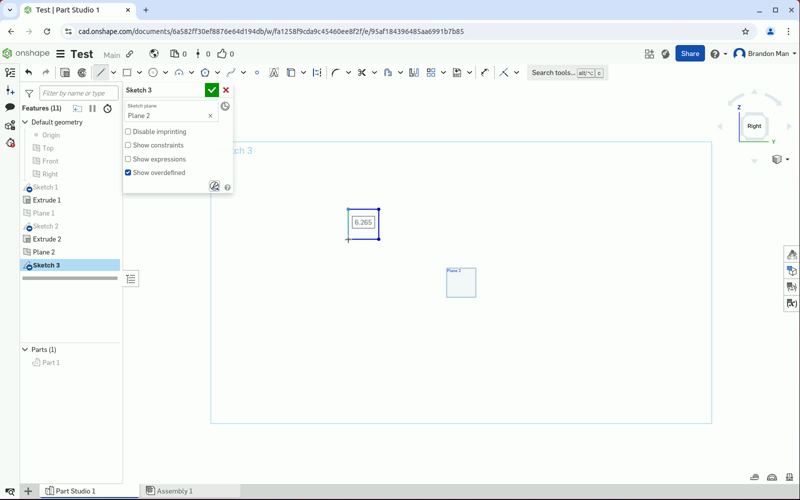
click(348, 239)
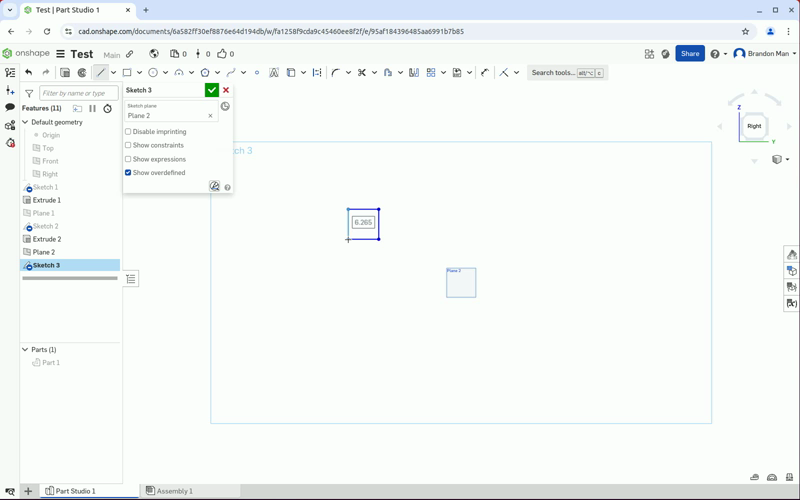
key(esc)
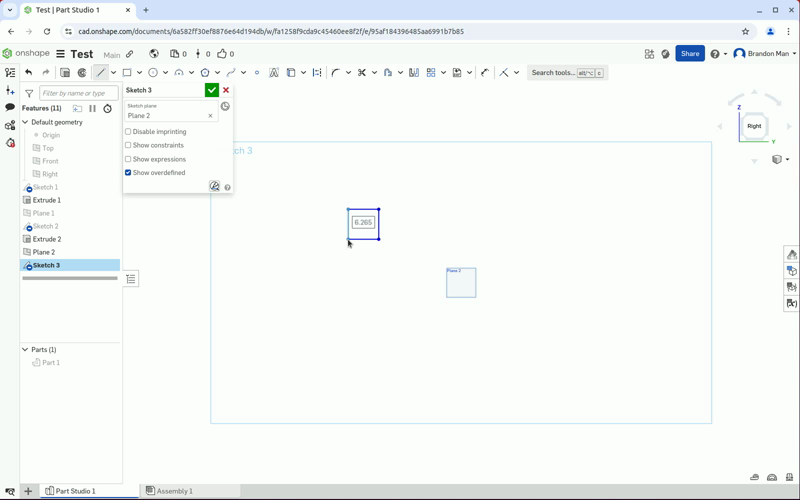
mouse_move(376, 235)
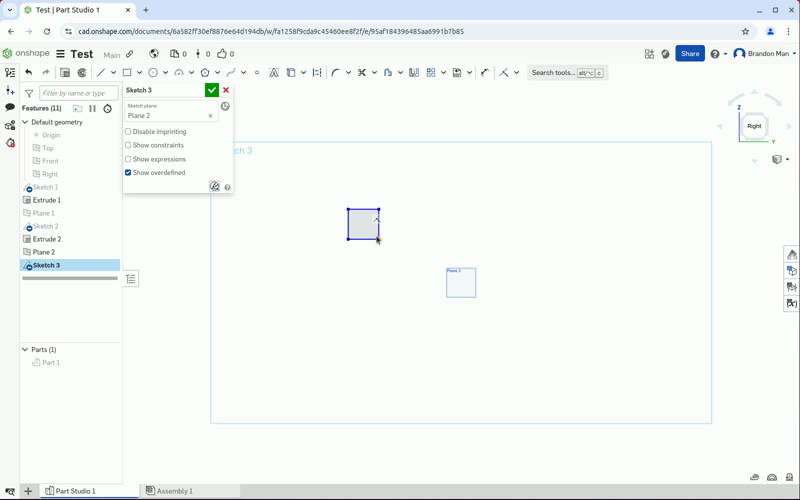
scroll(6)
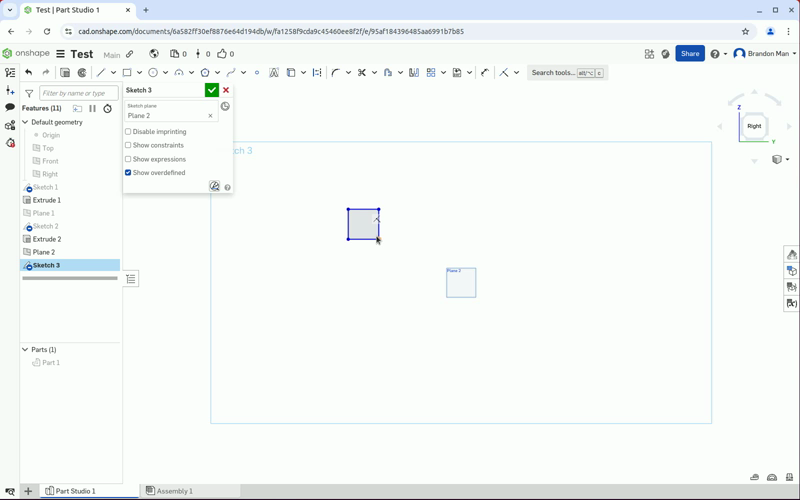
scroll(6)
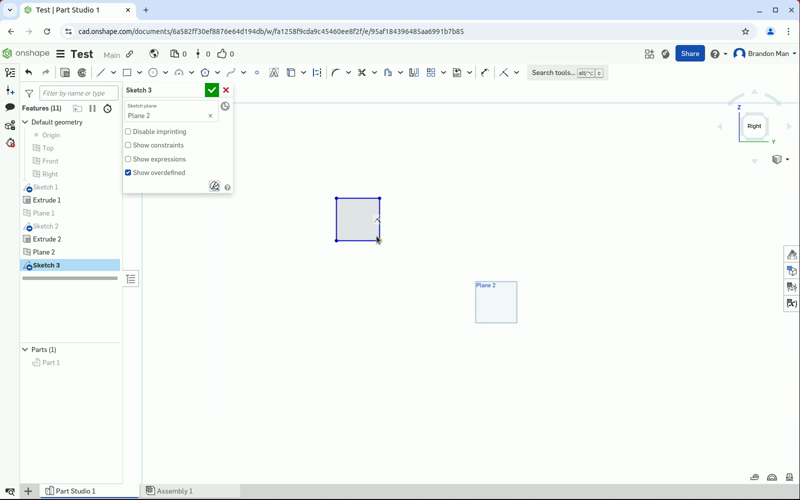
scroll(6)
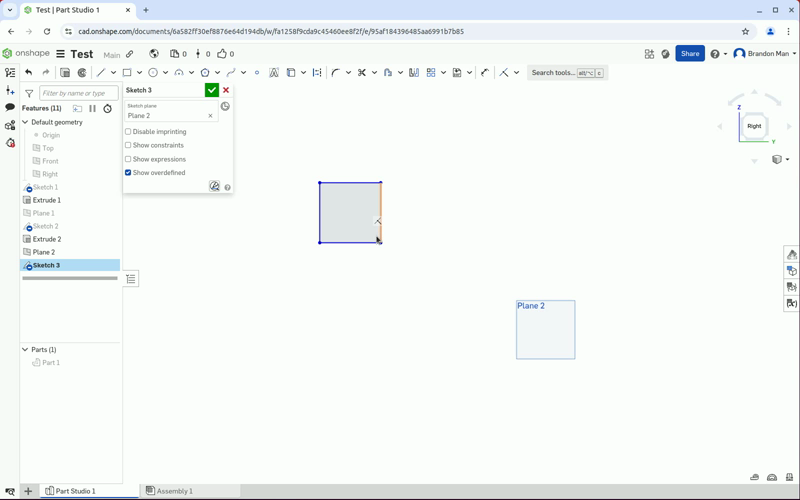
scroll(6)
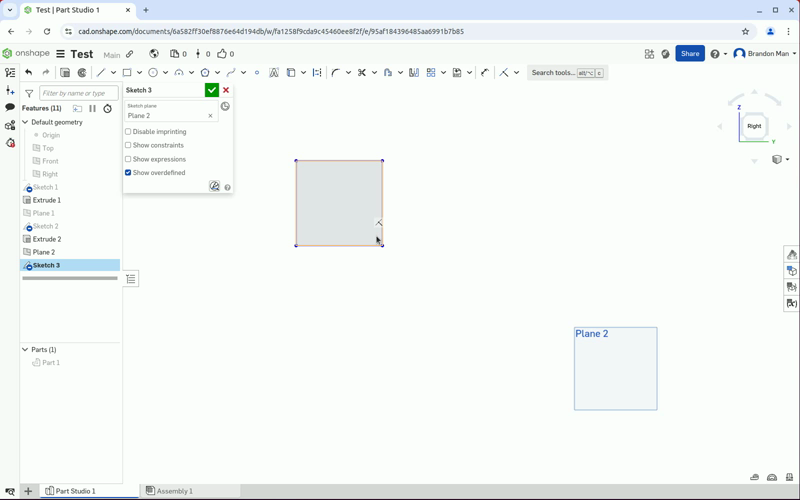
scroll(6)
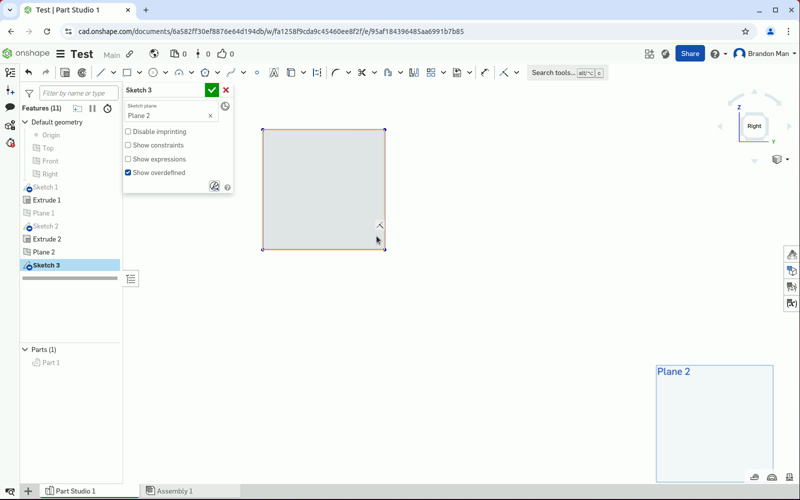
scroll(6)
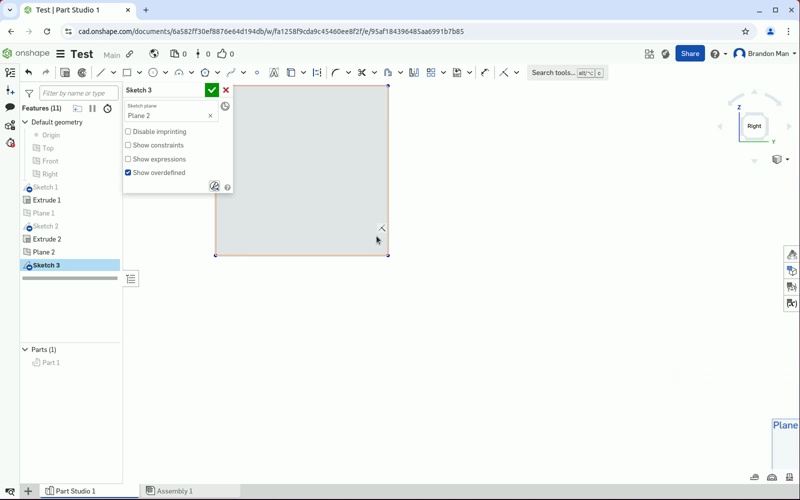
scroll(6)
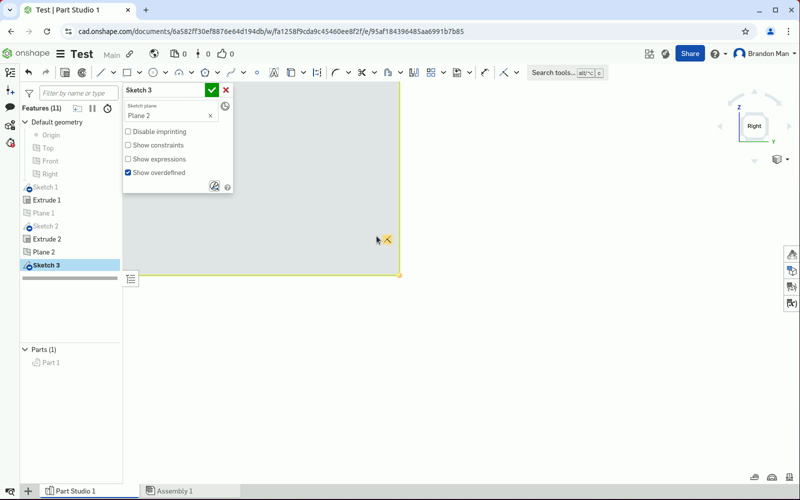
click(376, 235)
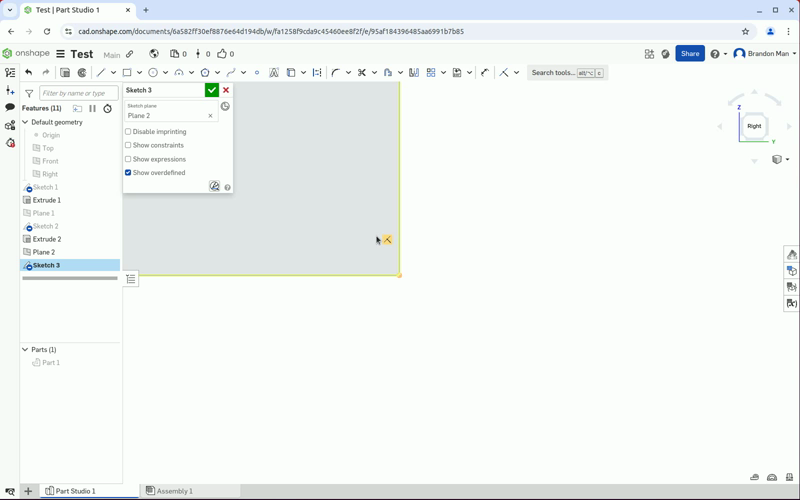
scroll(-6)
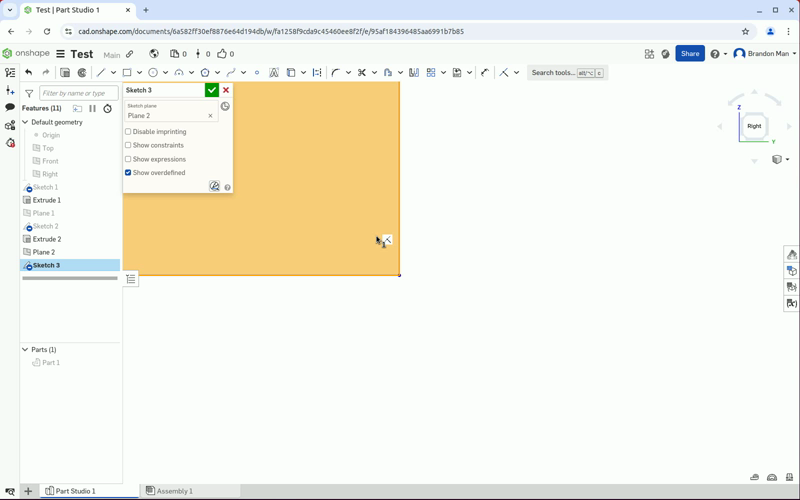
scroll(-6)
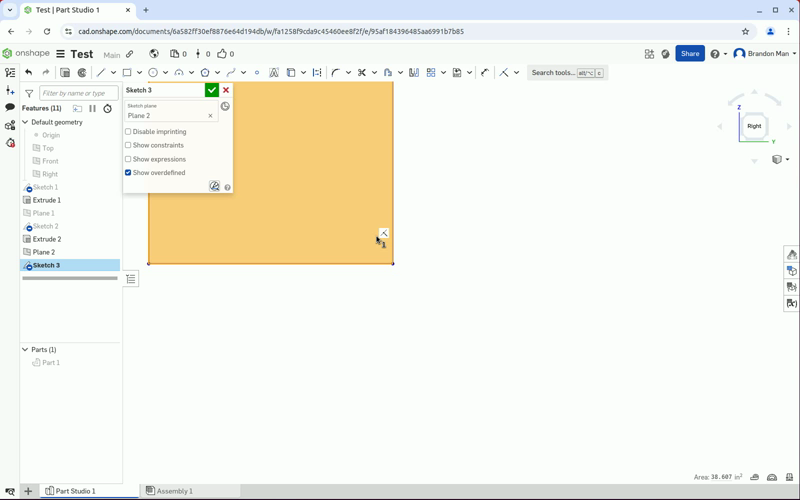
scroll(-6)
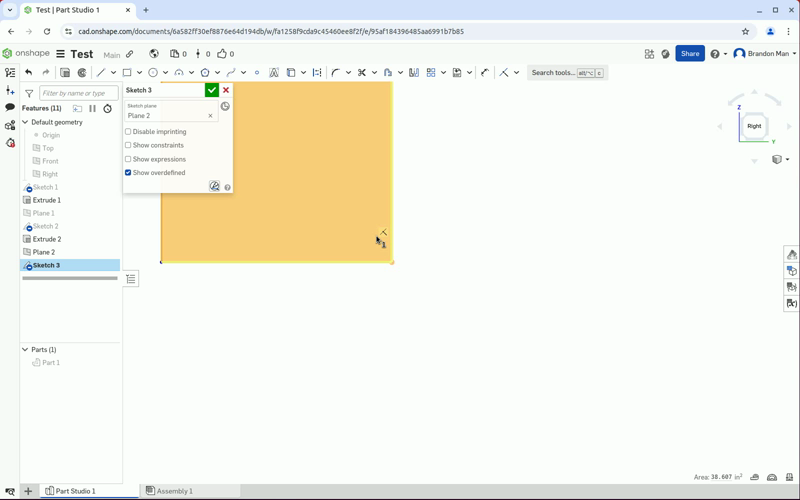
scroll(-6)
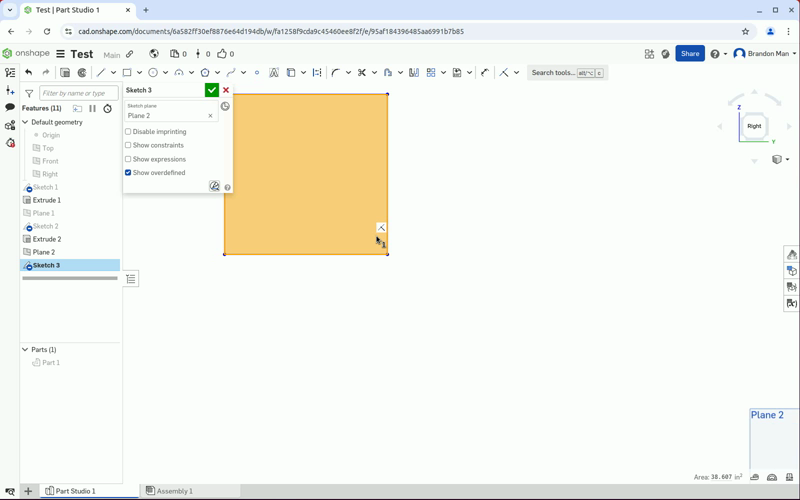
scroll(-6)
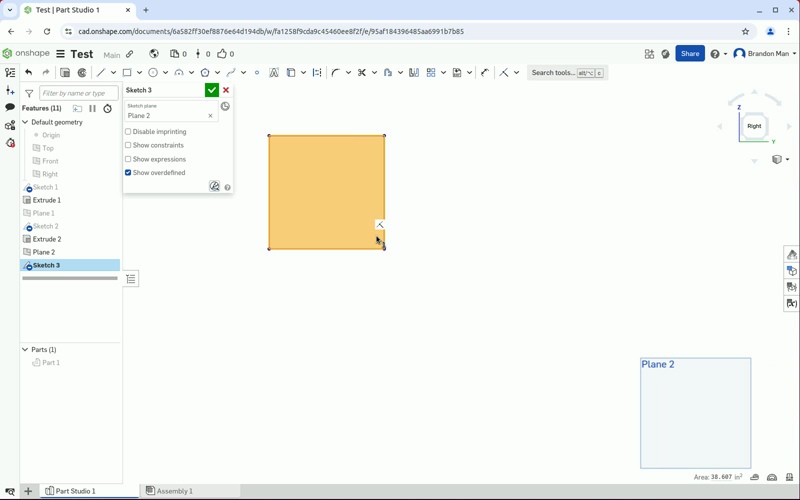
scroll(-6)
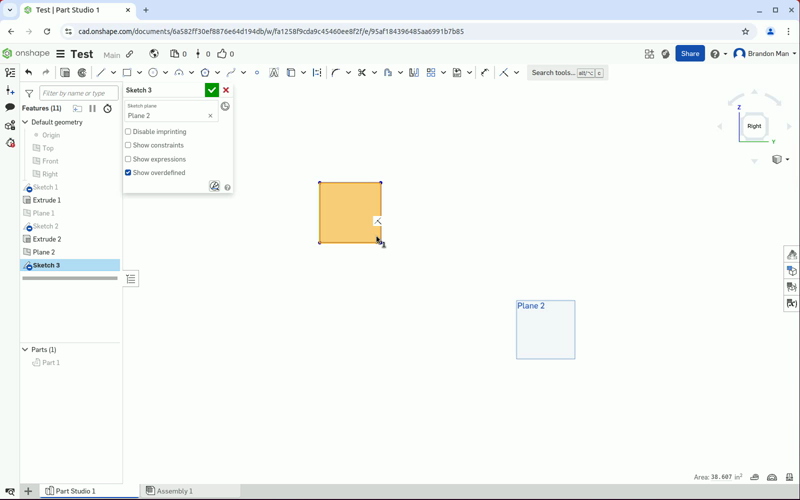
scroll(-6)
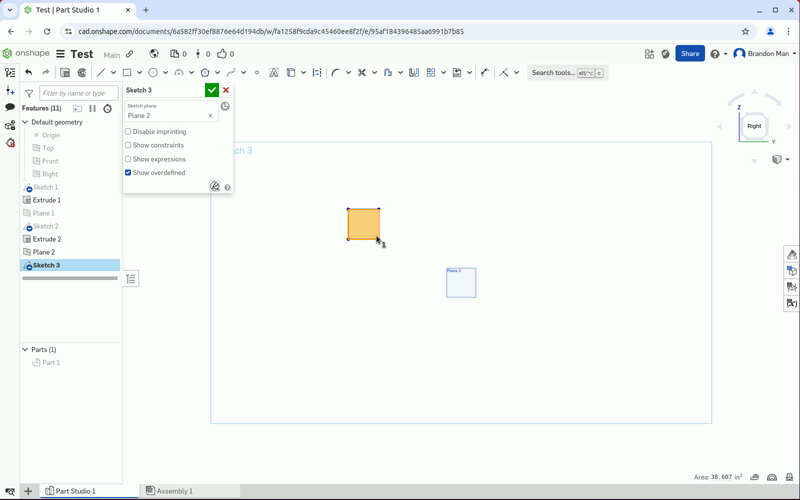
mouse_move(73, 352)
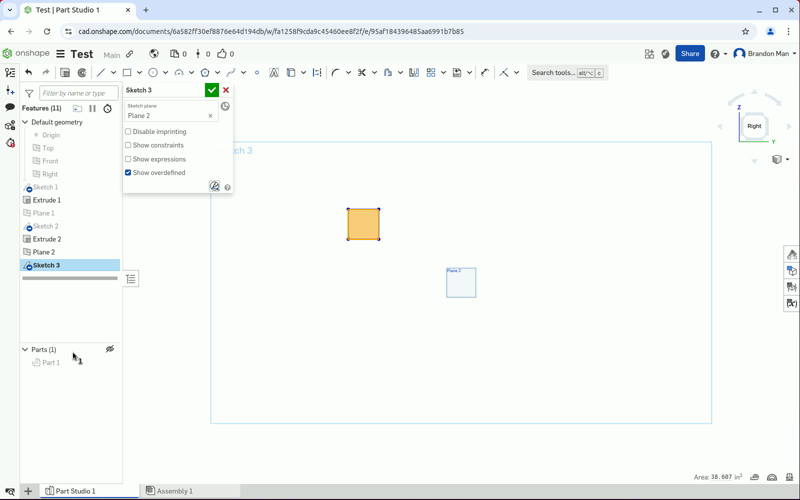
key(shift+y)
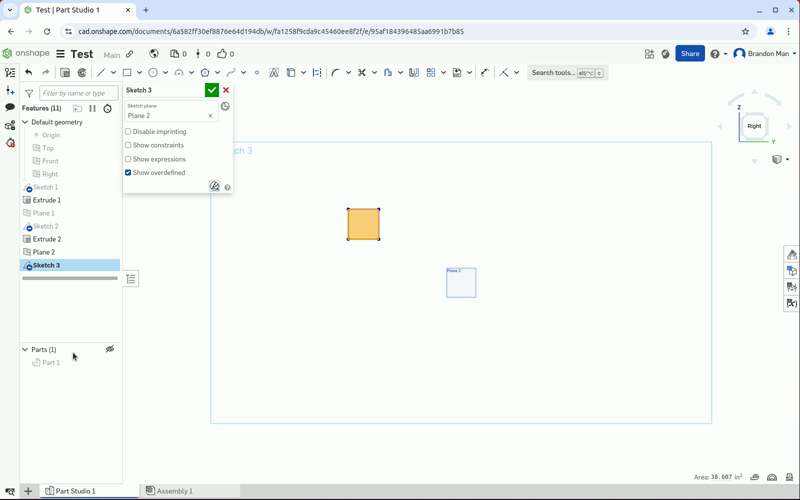
key(shift+e)
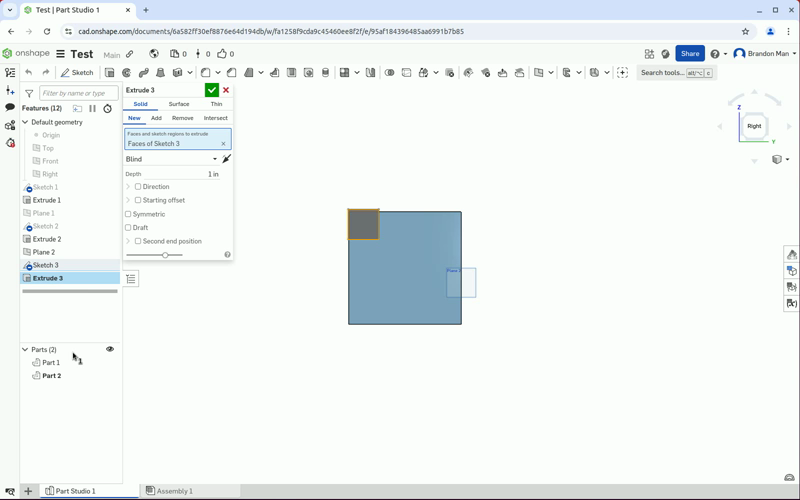
mouse_move(143, 106)
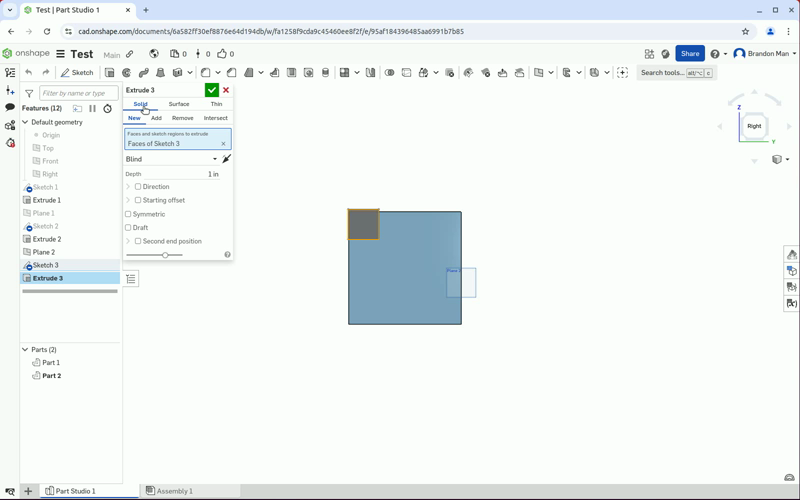
click(143, 106)
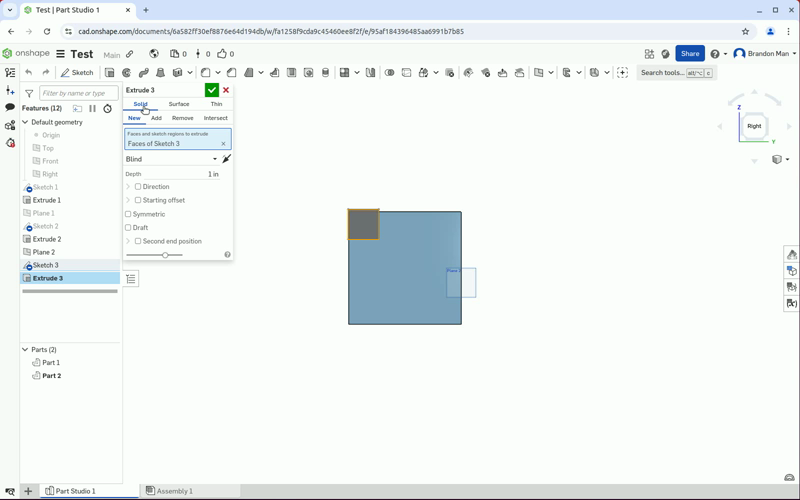
mouse_move(186, 120)
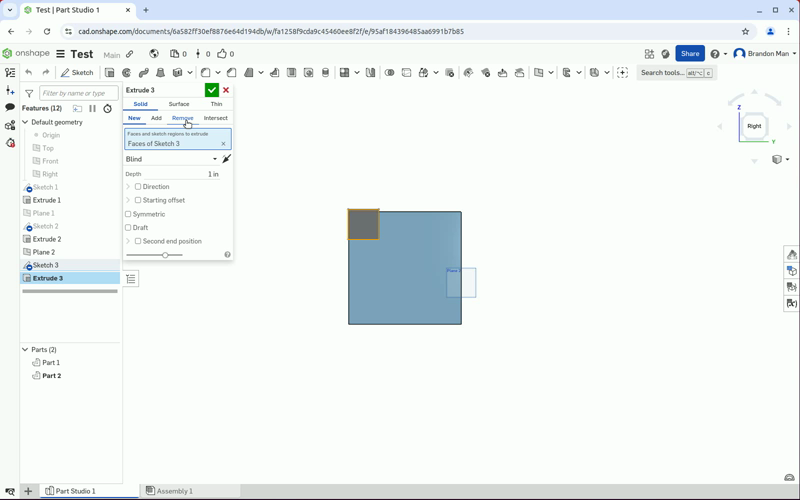
click(186, 120)
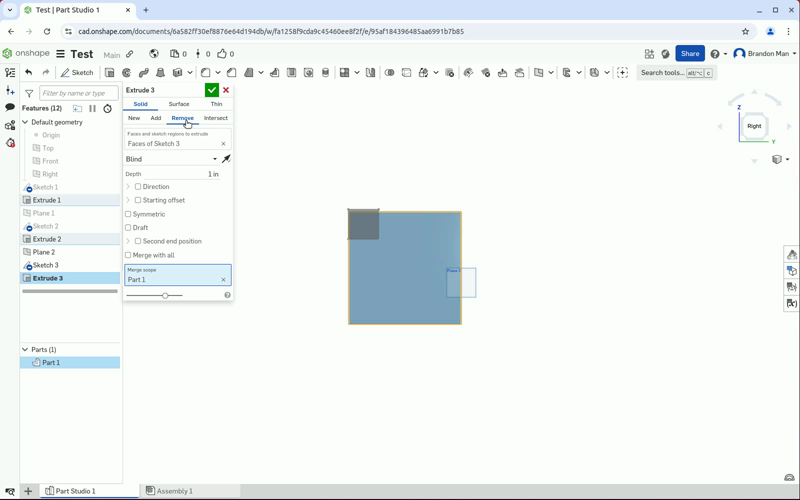
key(tab, 4)
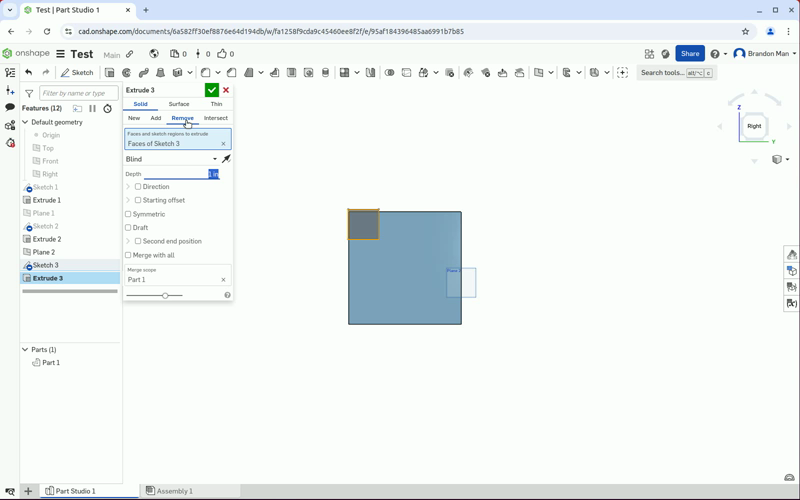
text(17.331)
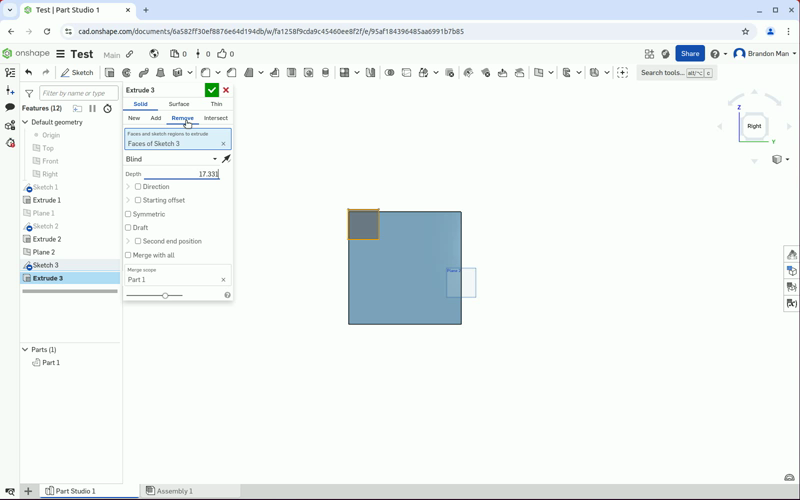
key(tab, 6)
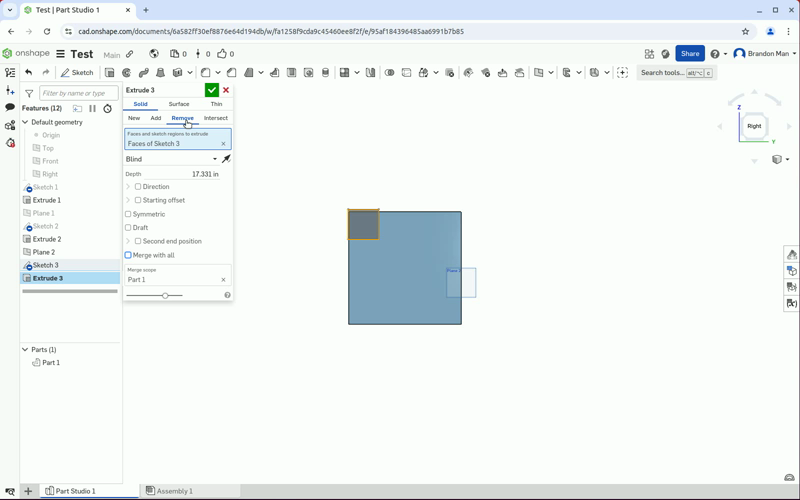
key(space)
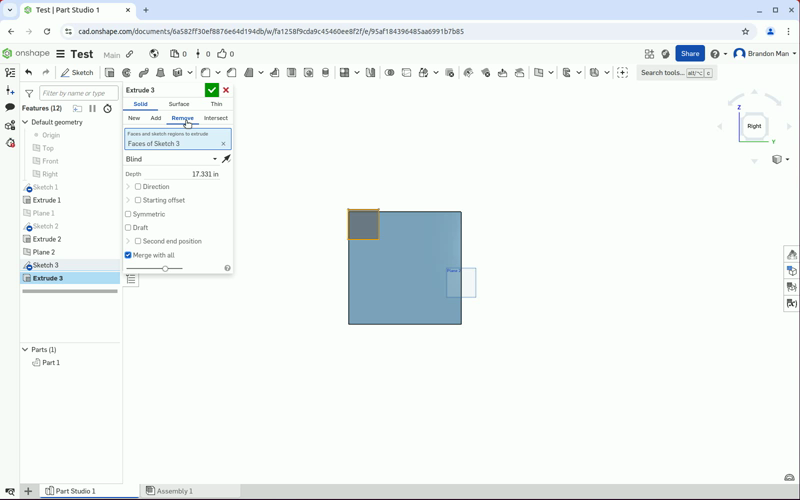
key(enter)
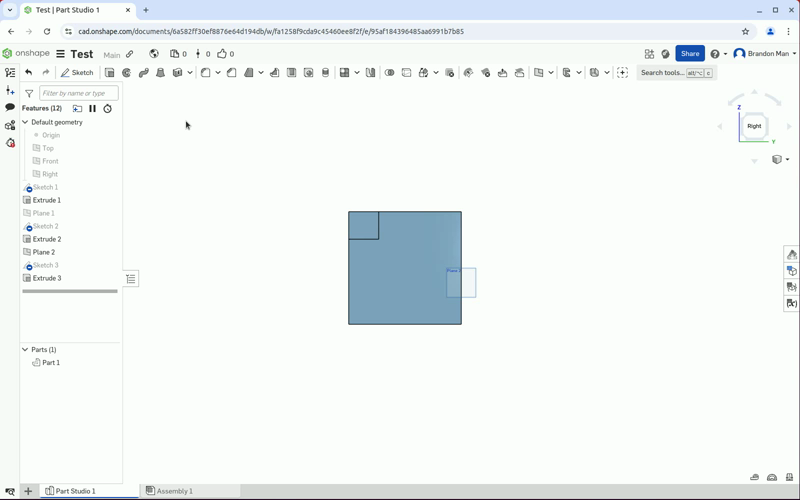
key(shift+h)
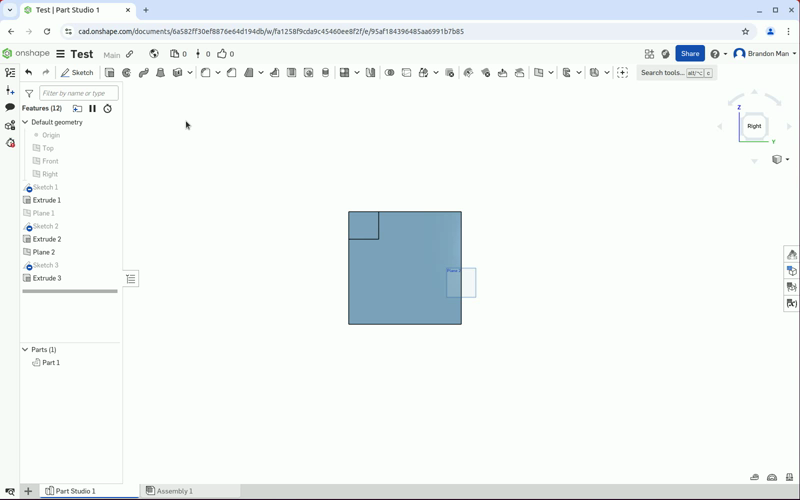
key(shift+h)
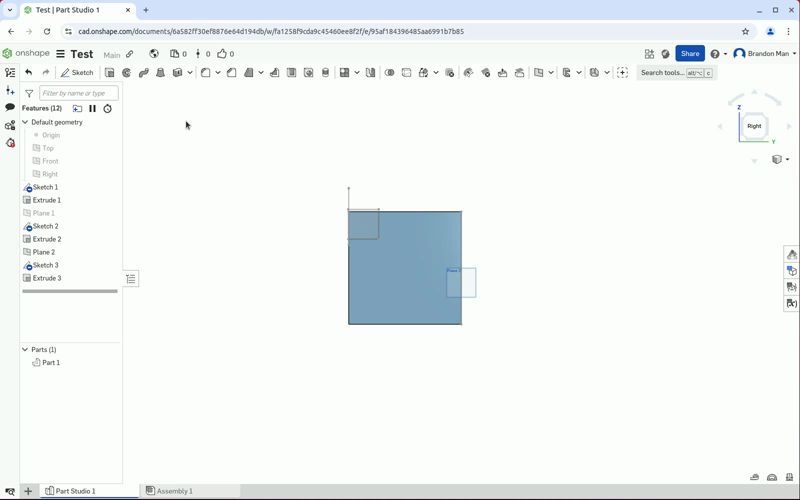
key(shift+7)
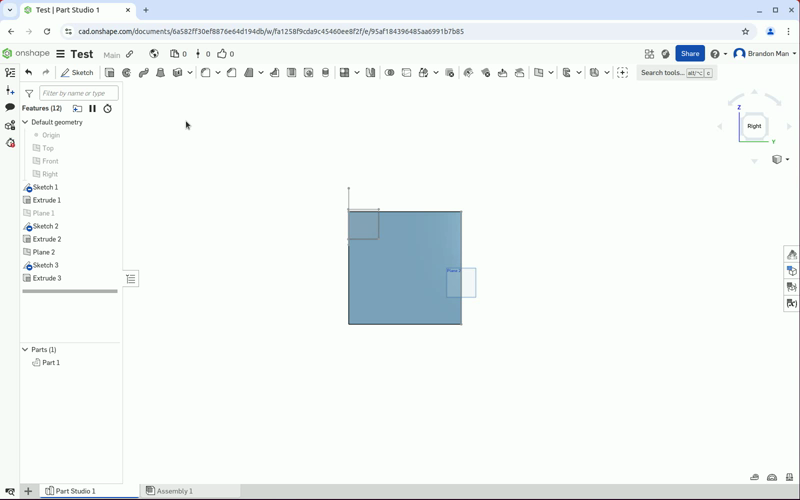
key(right, 2)
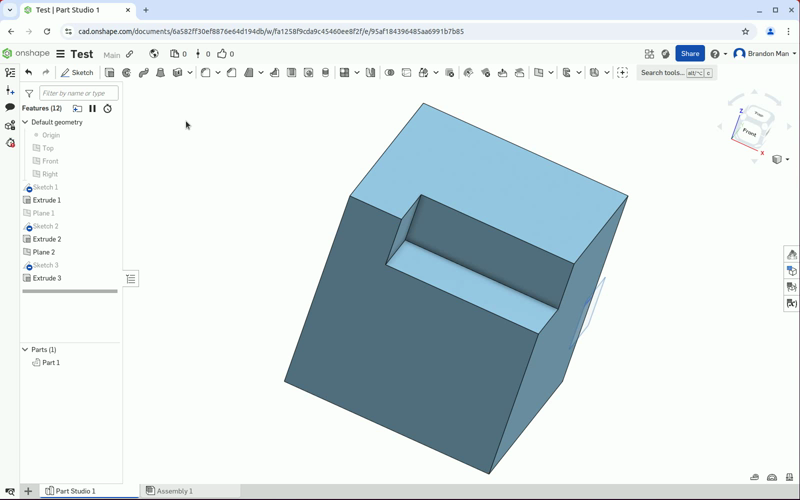
key(down, 2)
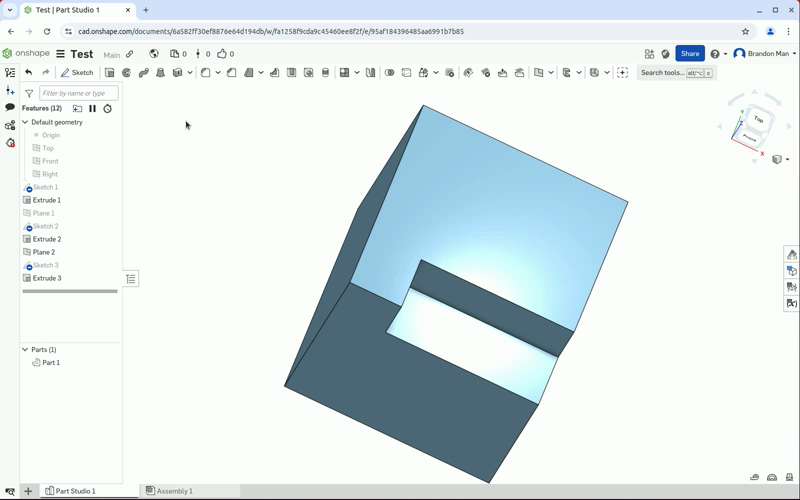
key(up, 2)
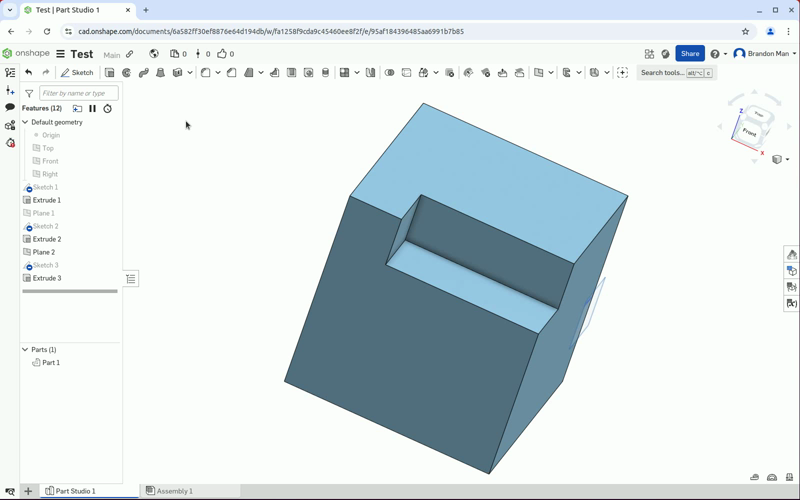
key(left, 2)
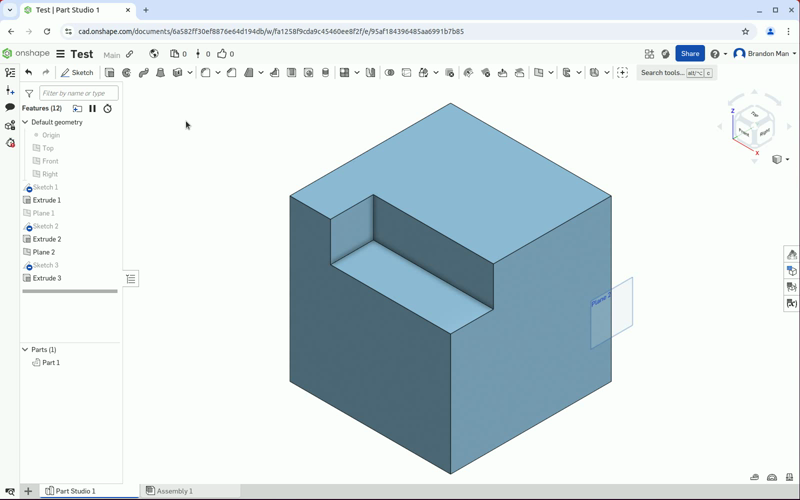
mouse_move(73, 189)
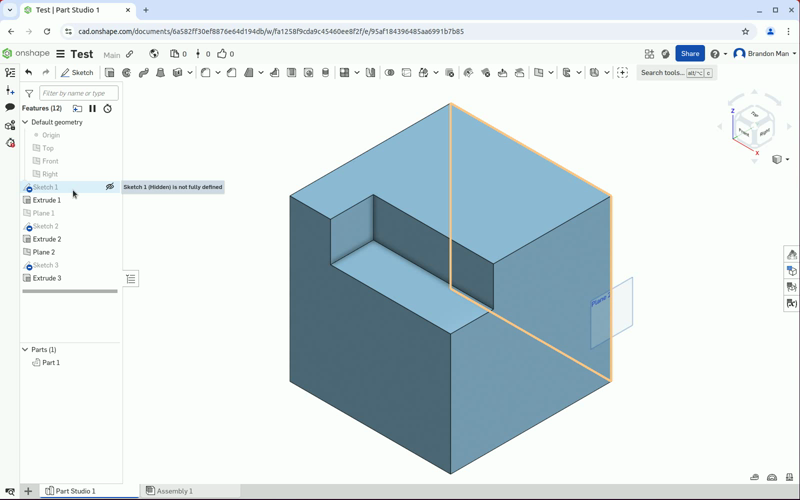
click(73, 189)